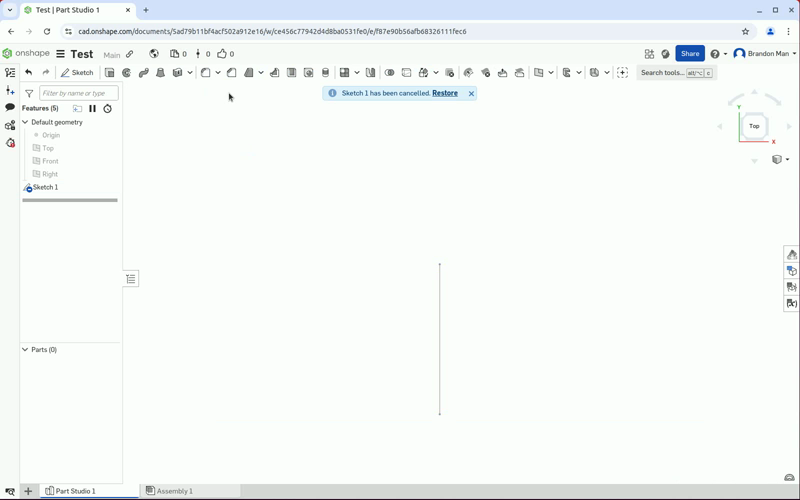
key(shift+h)
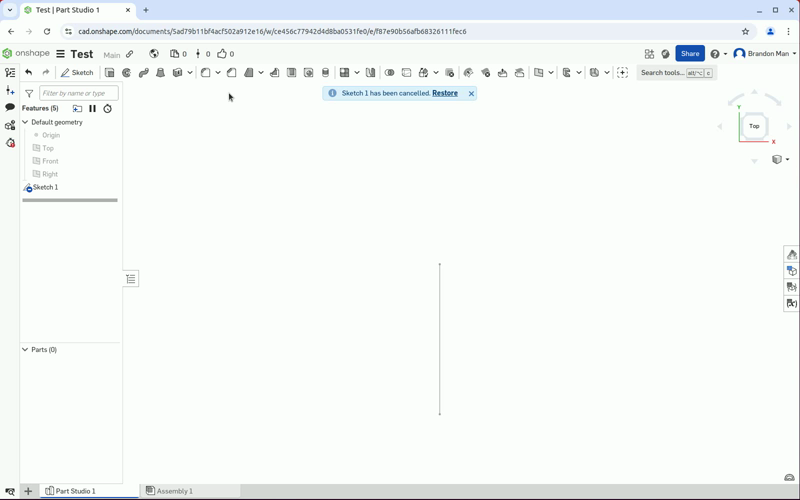
key(shift+s)
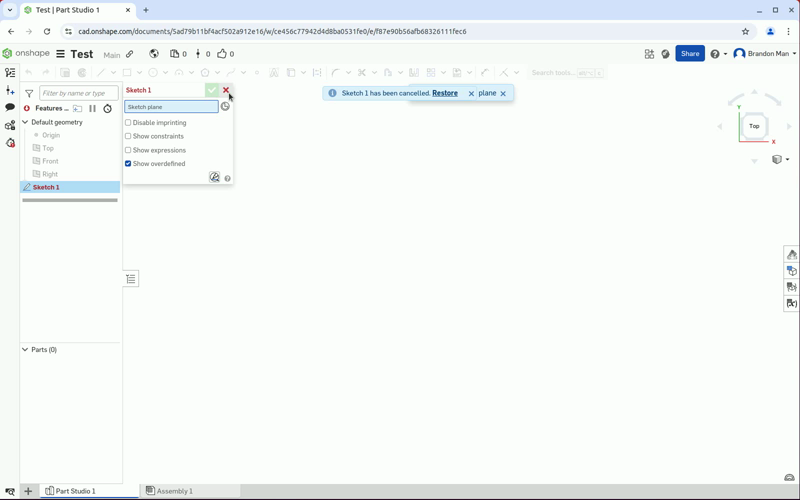
mouse_move(73, 150)
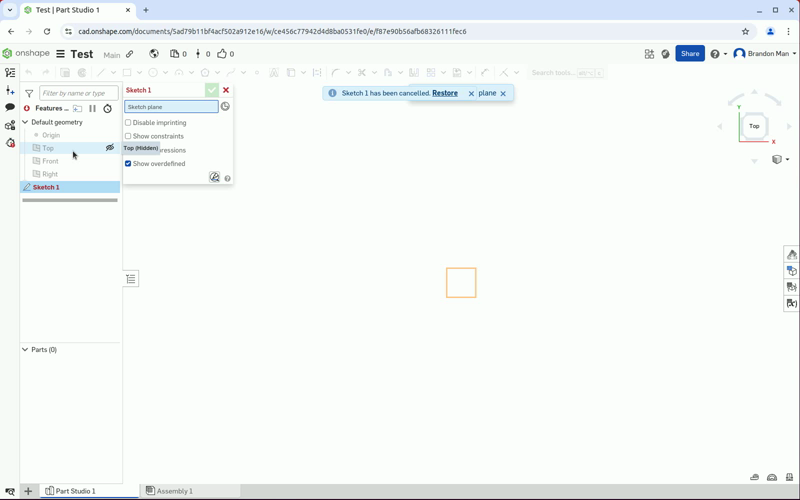
click(73, 150)
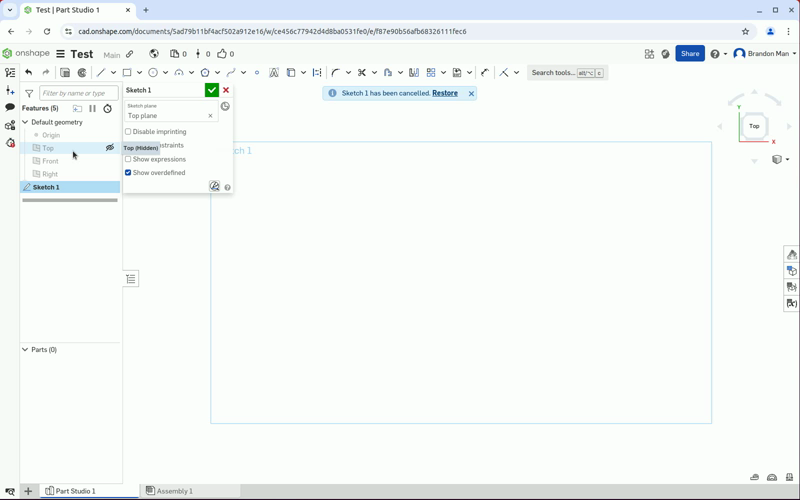
mouse_move(73, 352)
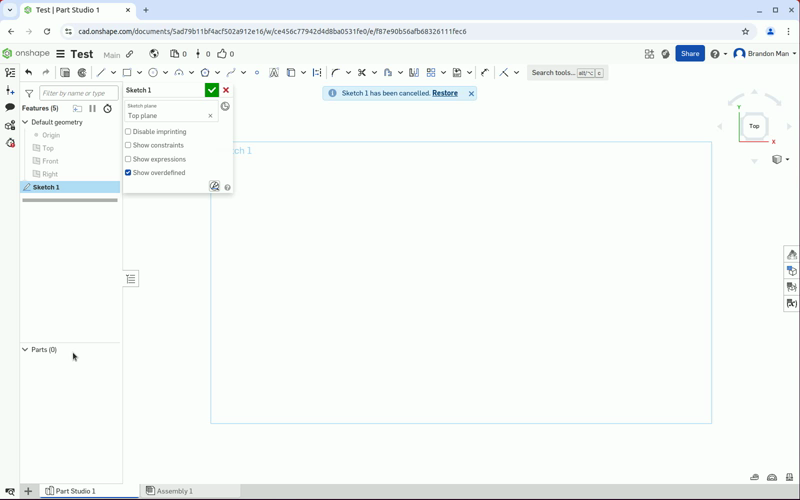
key(y)
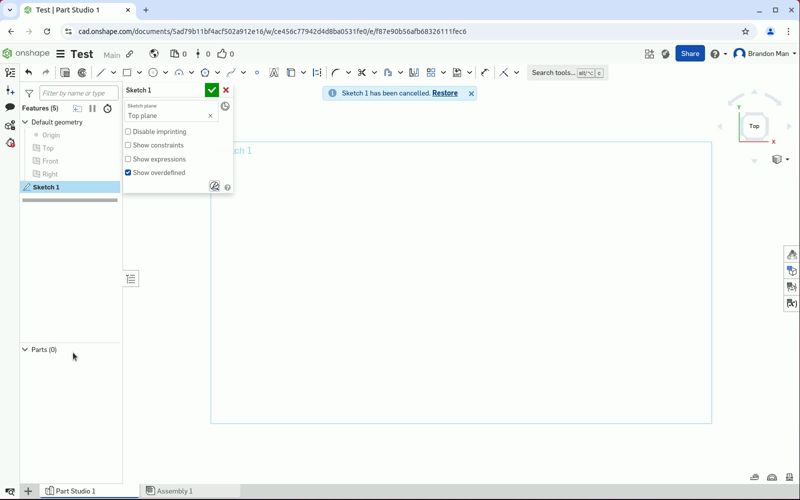
key(l)
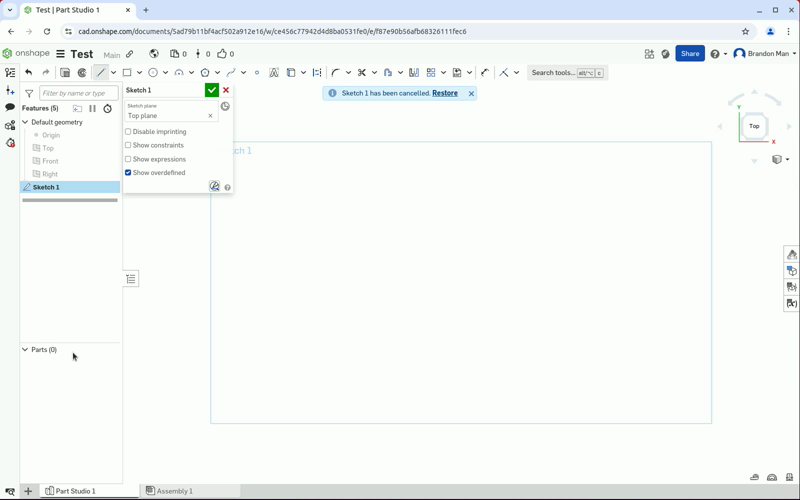
key_down(shift)
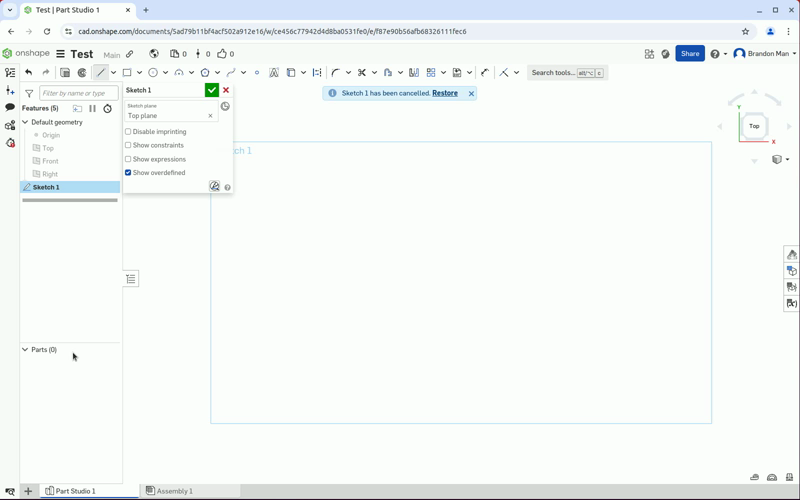
mouse_move(422, 204)
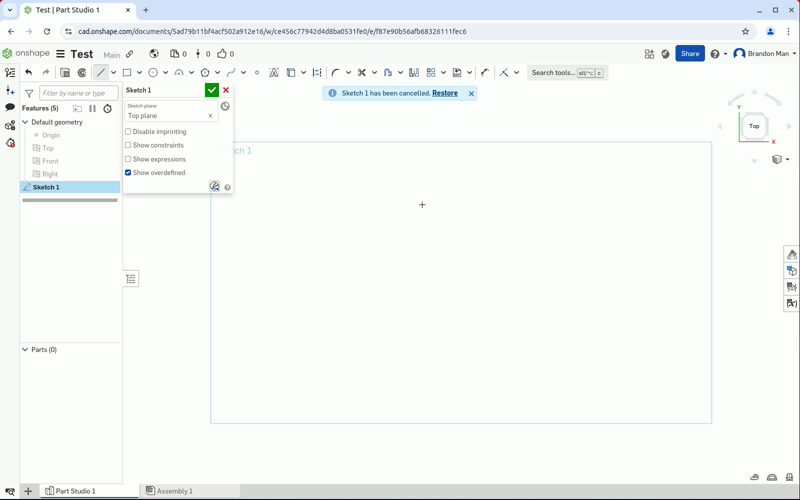
click(422, 204)
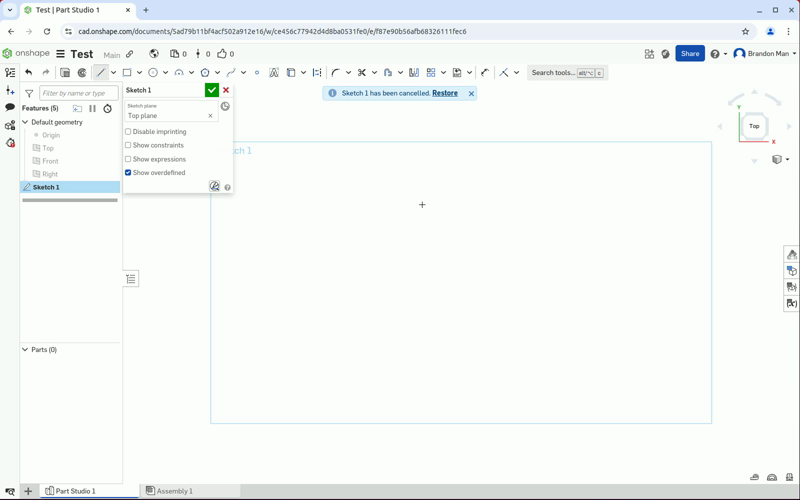
key_up(shift)
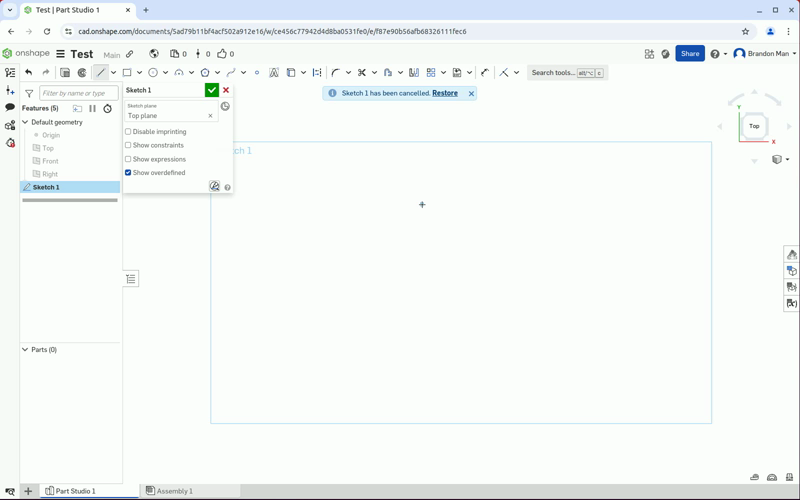
key_down(shift)
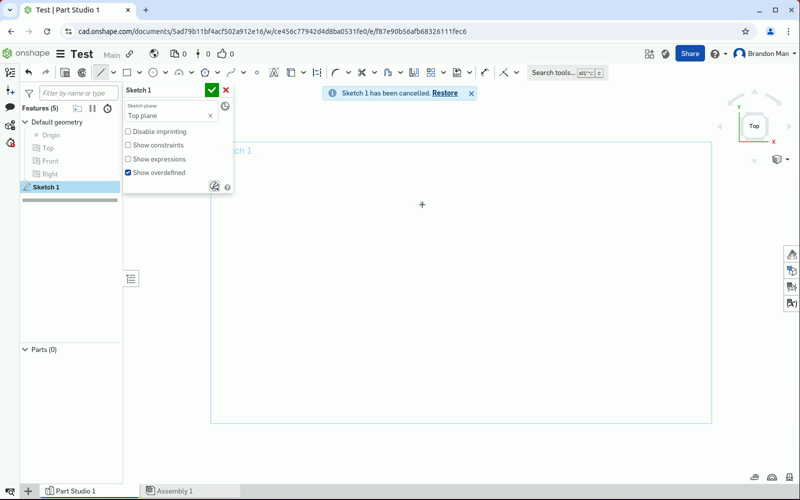
mouse_move(423, 336)
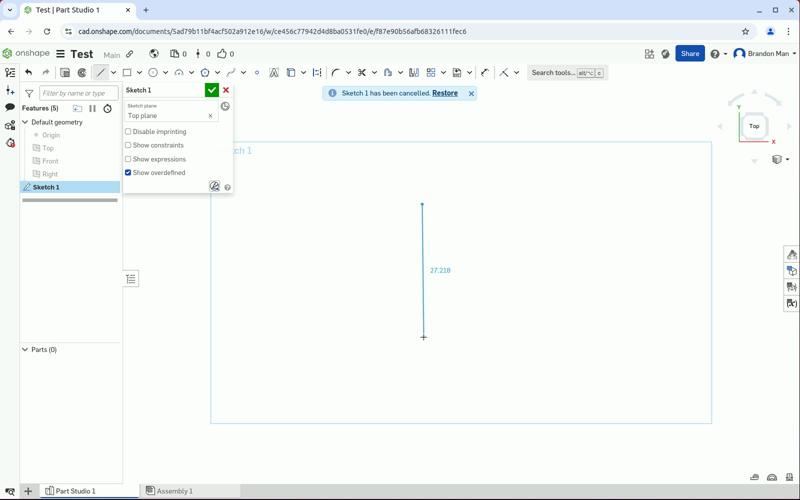
click(423, 336)
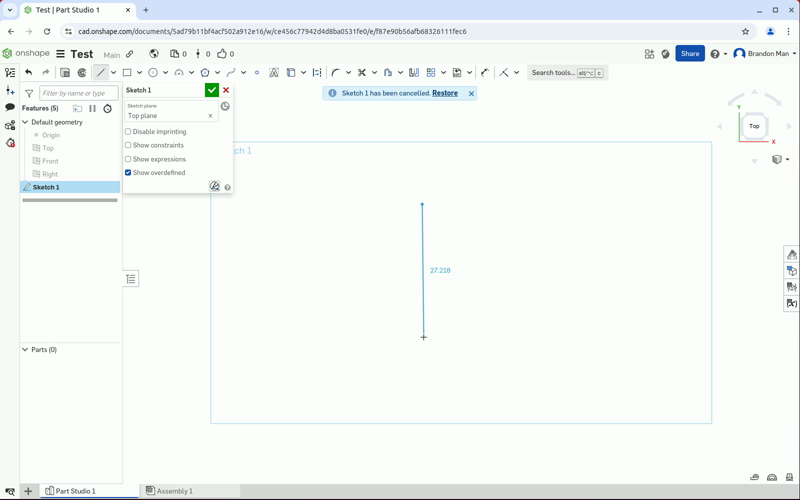
key_up(shift)
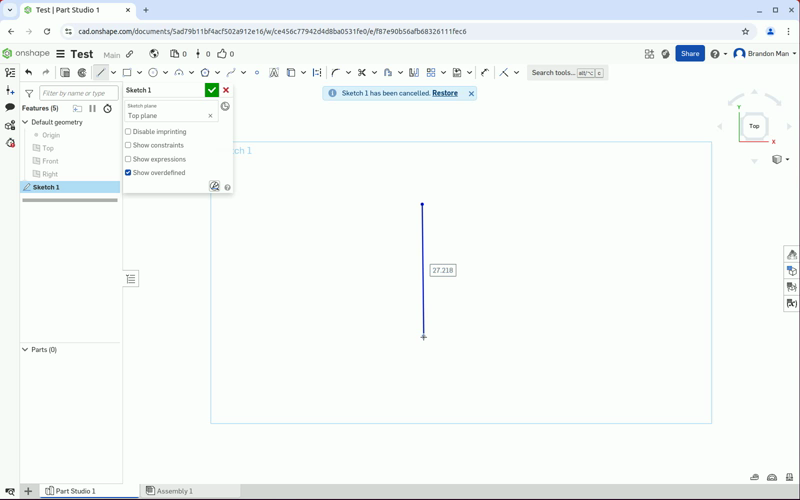
key_down(shift)
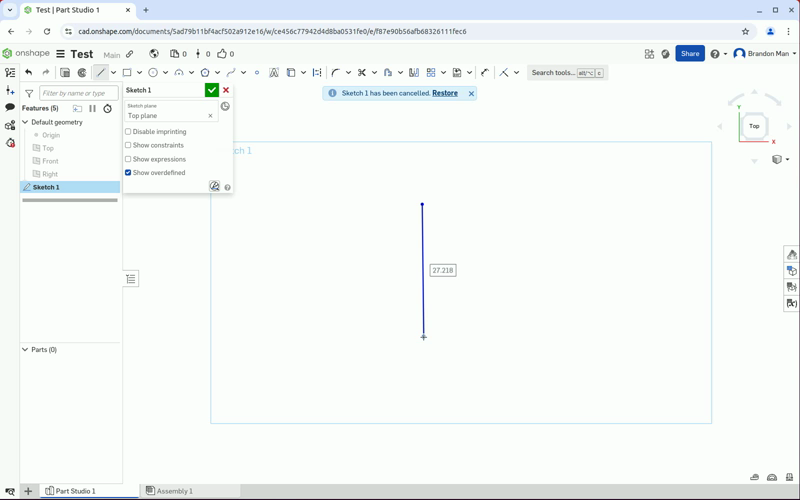
mouse_move(498, 336)
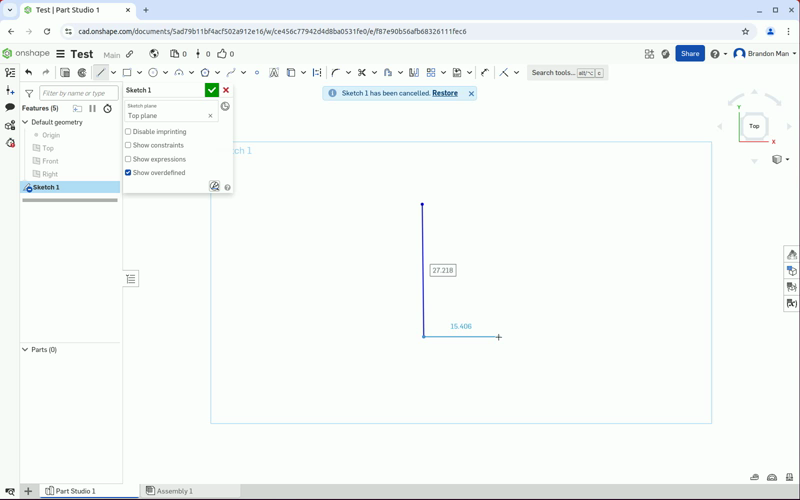
click(498, 336)
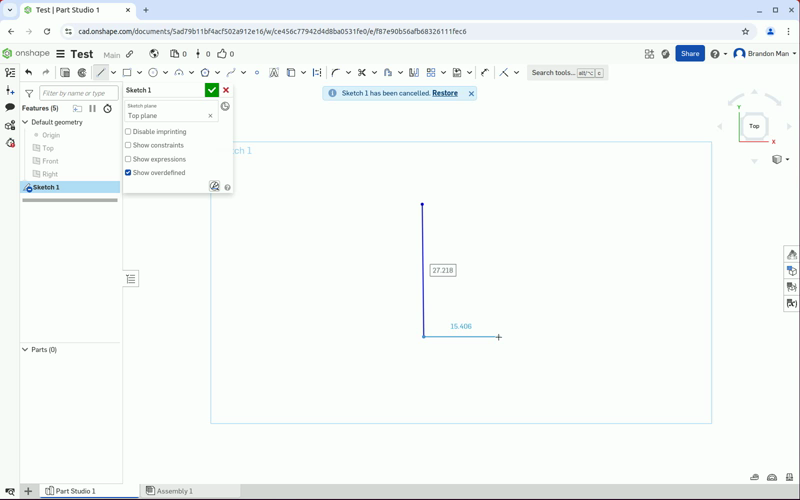
key_up(shift)
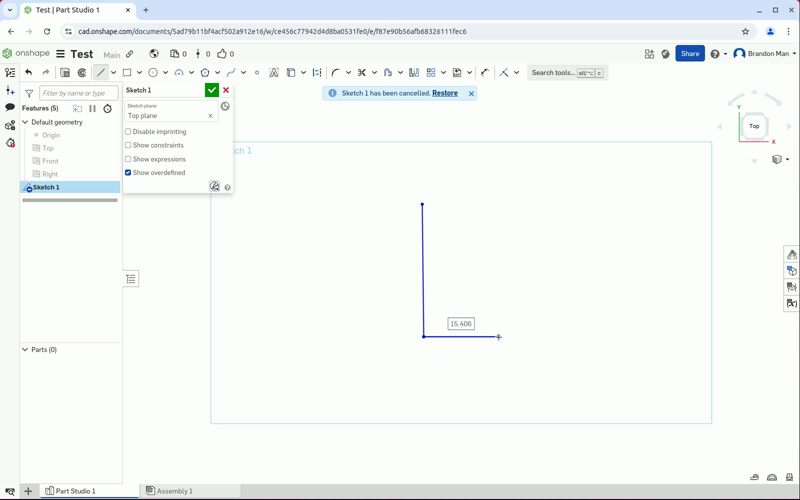
key_down(shift)
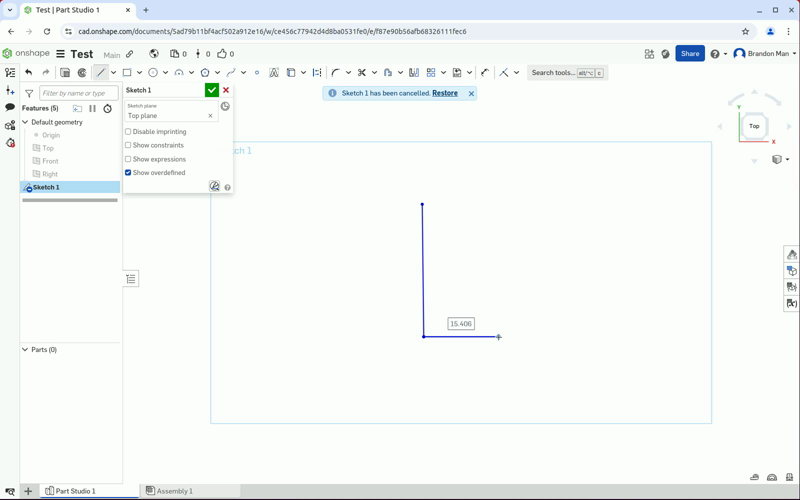
mouse_move(498, 204)
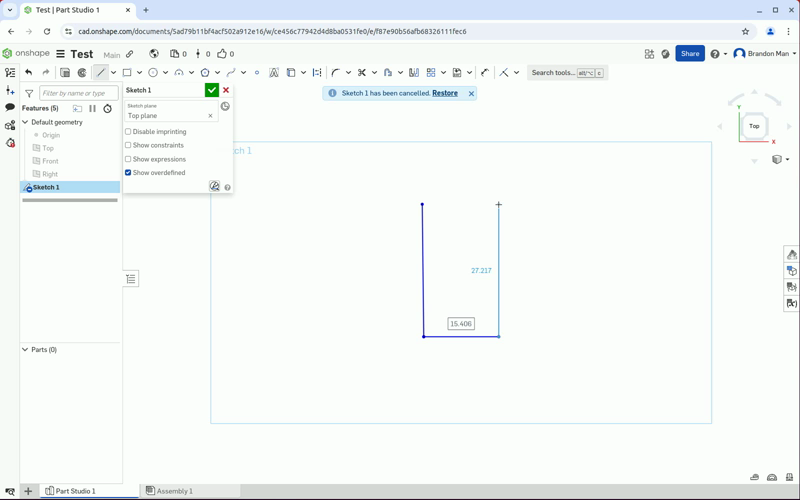
click(498, 204)
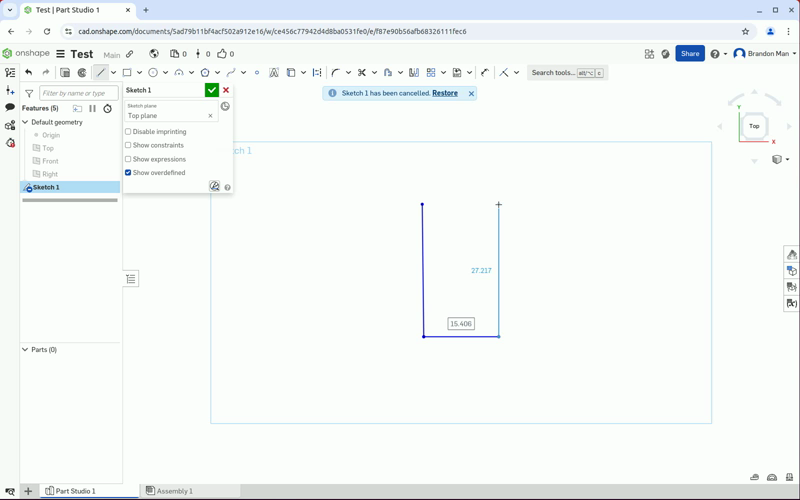
key_up(shift)
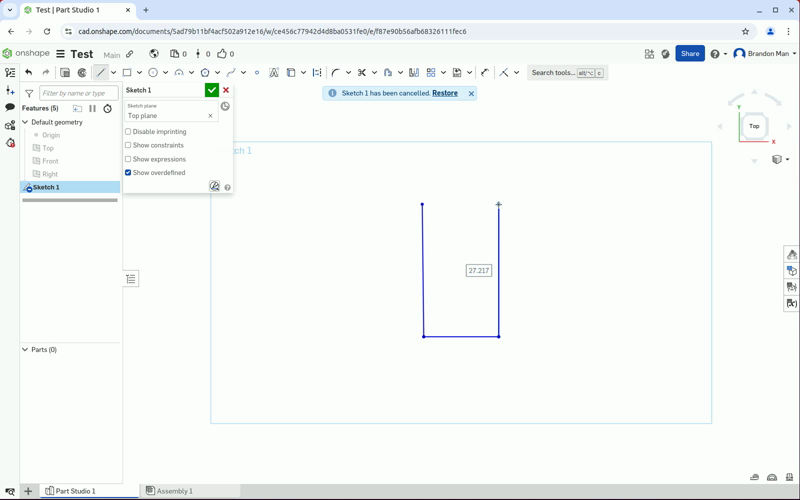
key_down(shift)
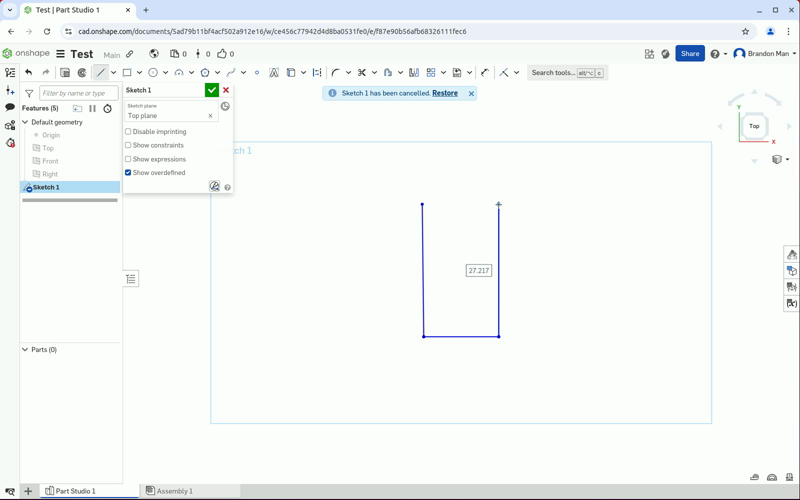
mouse_move(528, 204)
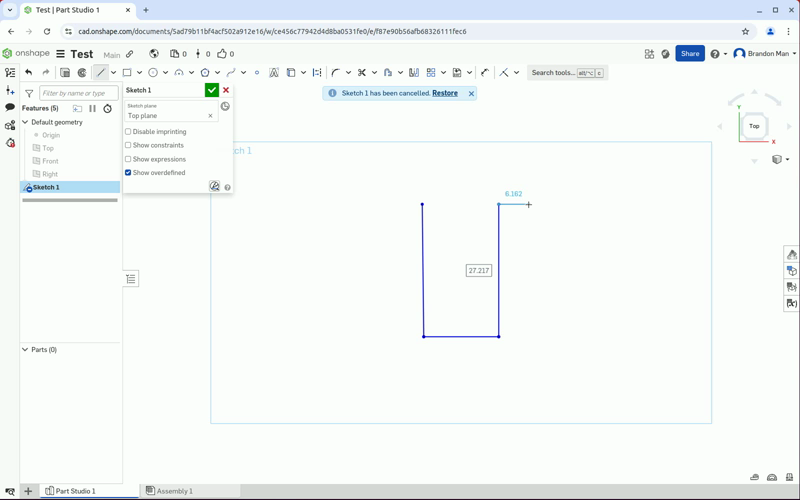
mouse_move(461, 170)
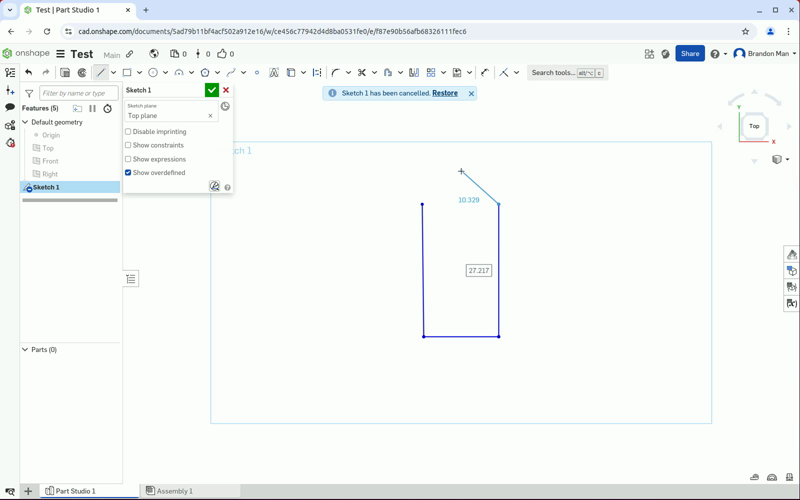
click(461, 170)
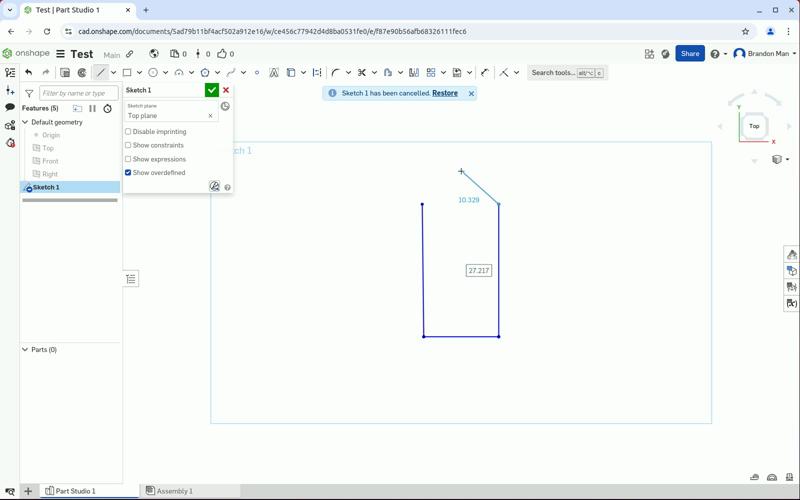
key_up(shift)
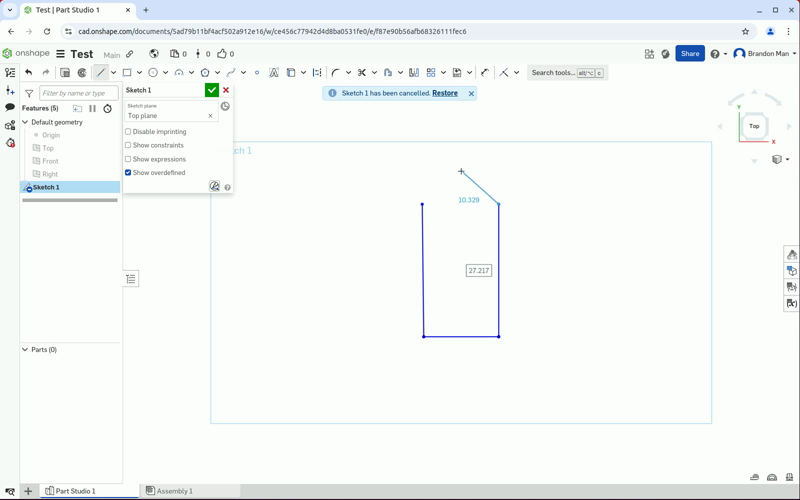
mouse_move(491, 170)
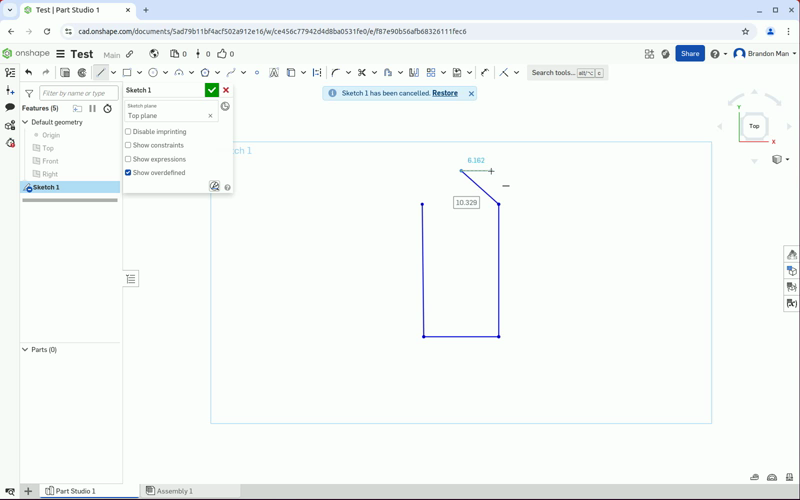
key_down(shift)
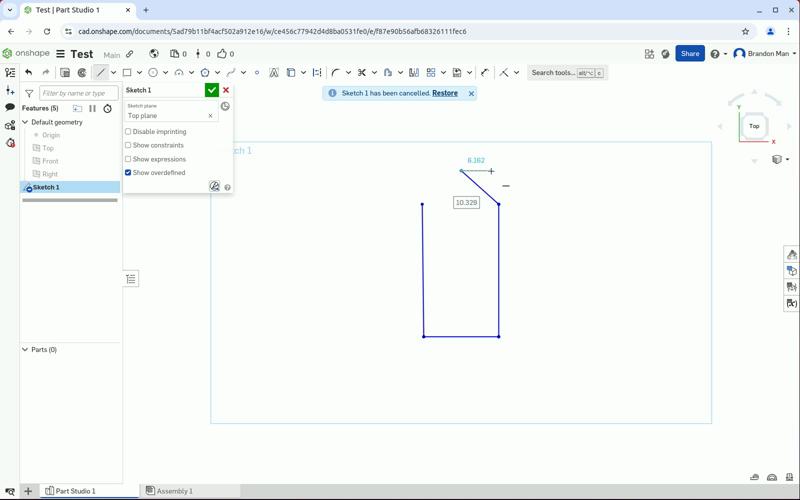
mouse_move(422, 204)
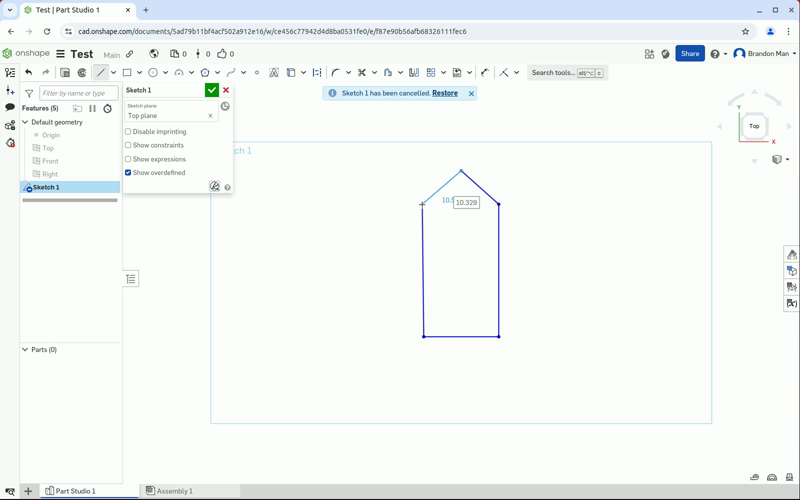
key_up(shift)
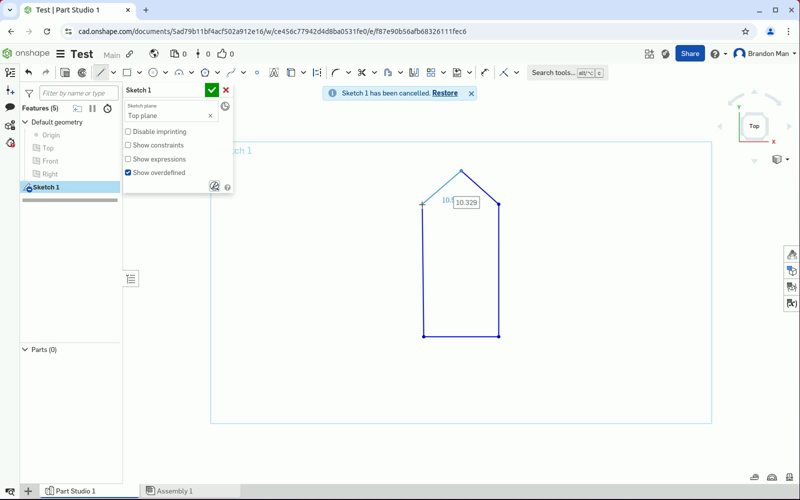
click(422, 204)
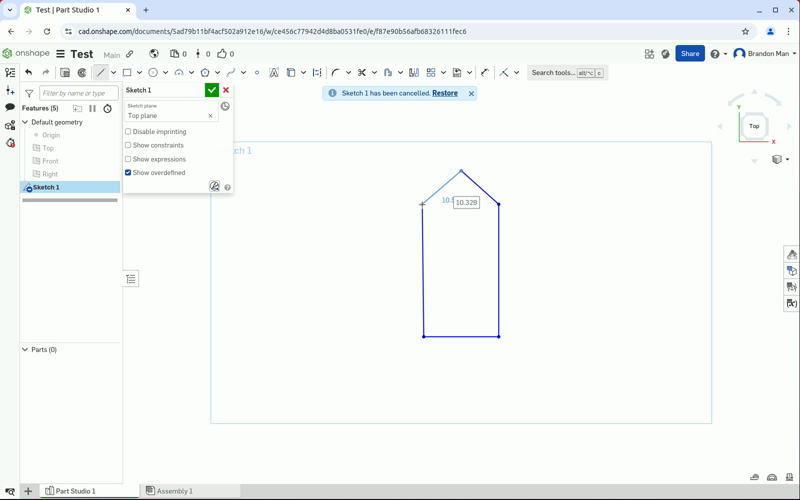
key(esc)
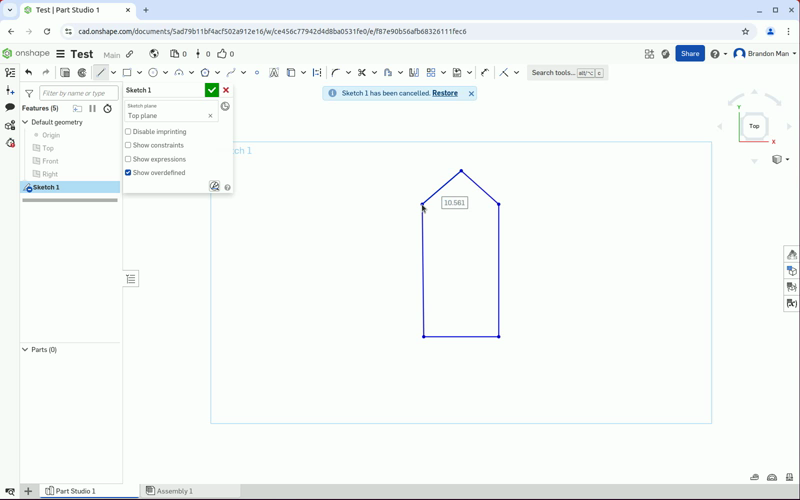
mouse_move(487, 311)
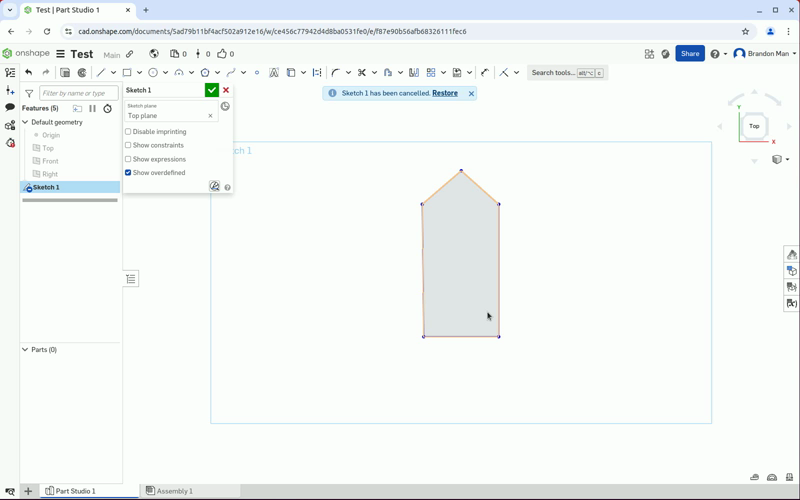
click(487, 311)
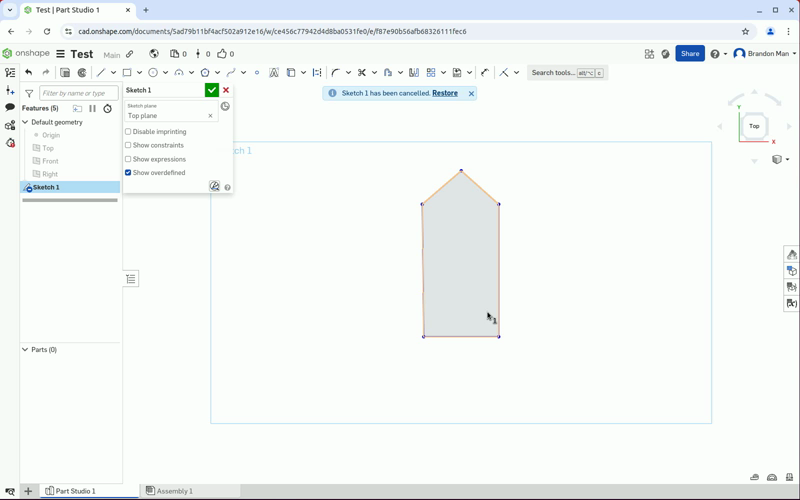
mouse_move(73, 352)
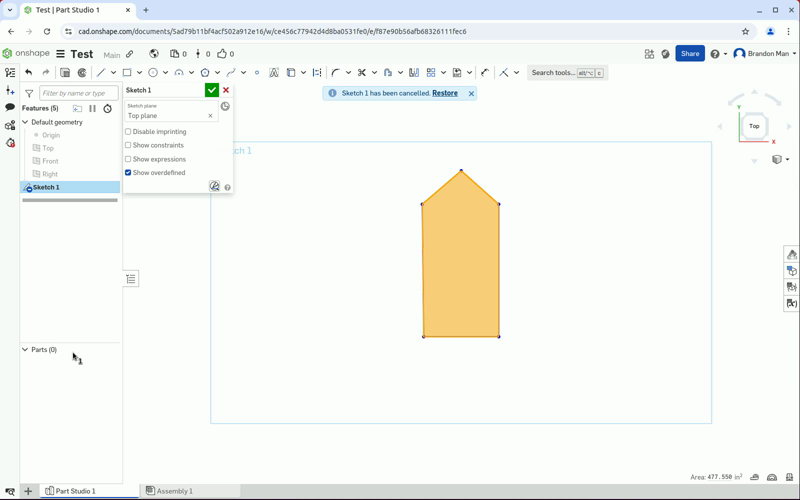
key(shift+y)
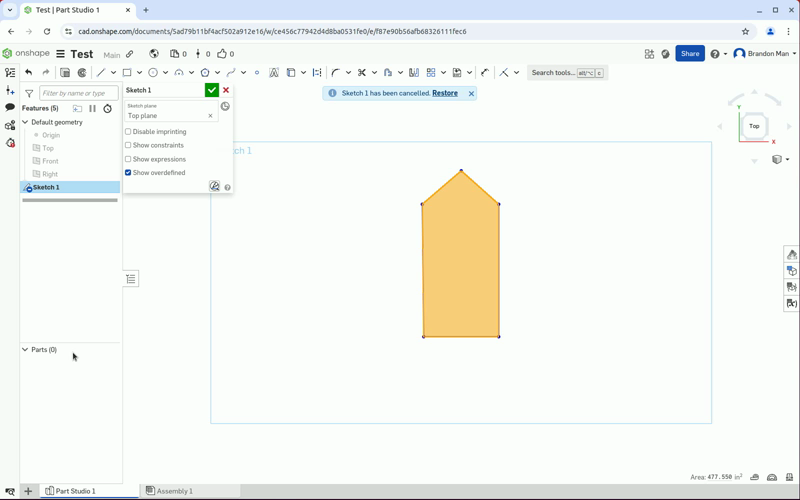
key(shift+e)
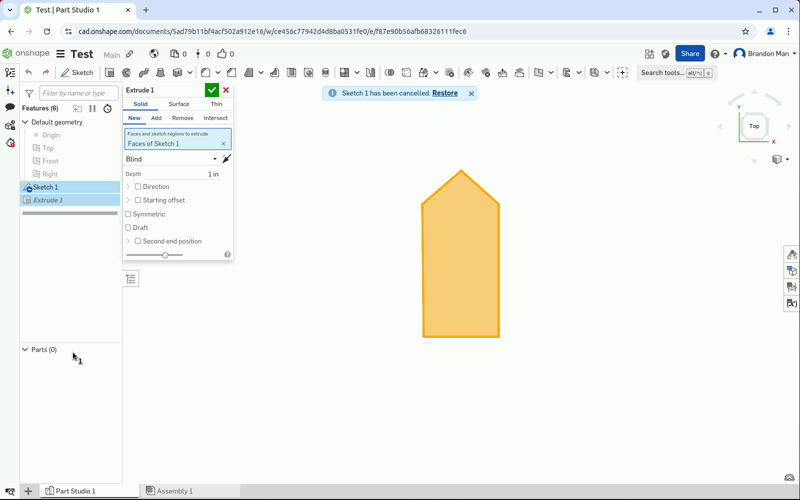
mouse_move(143, 106)
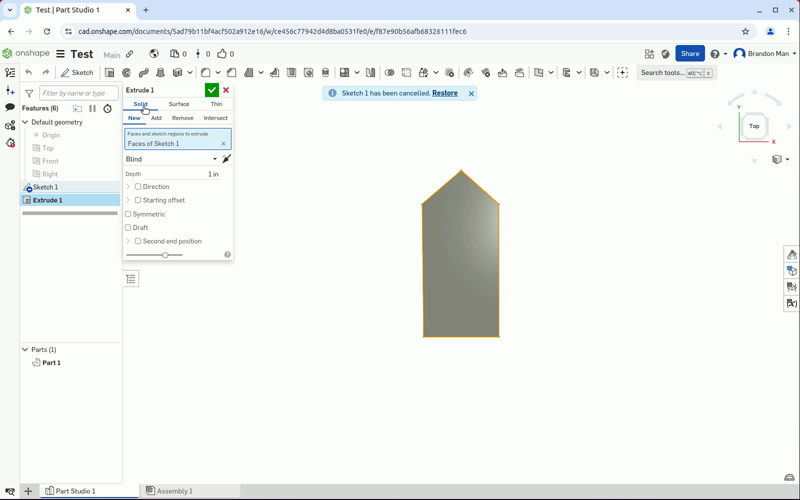
click(143, 106)
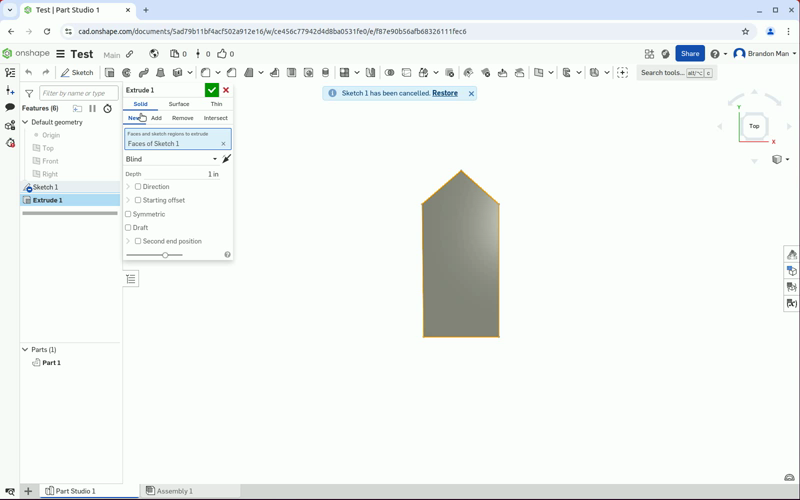
mouse_move(137, 120)
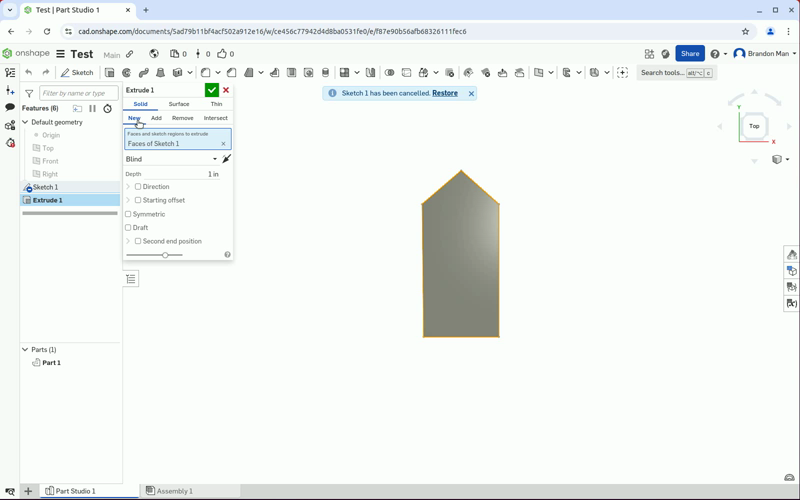
click(137, 120)
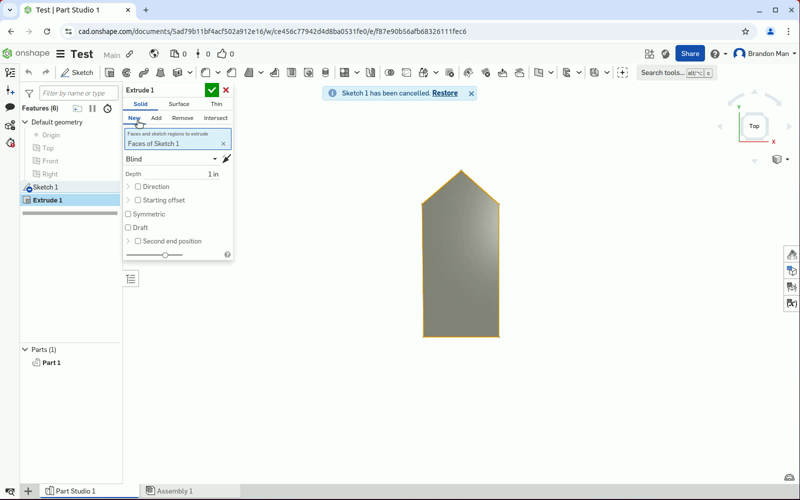
key(tab, 4)
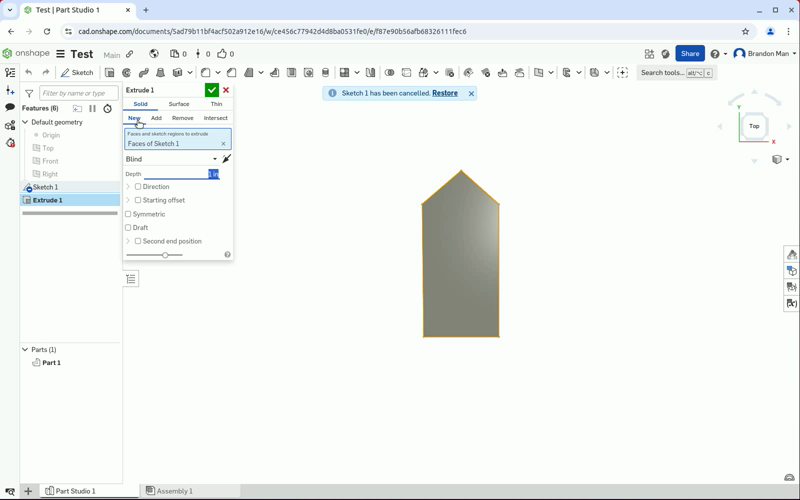
text(3.851)
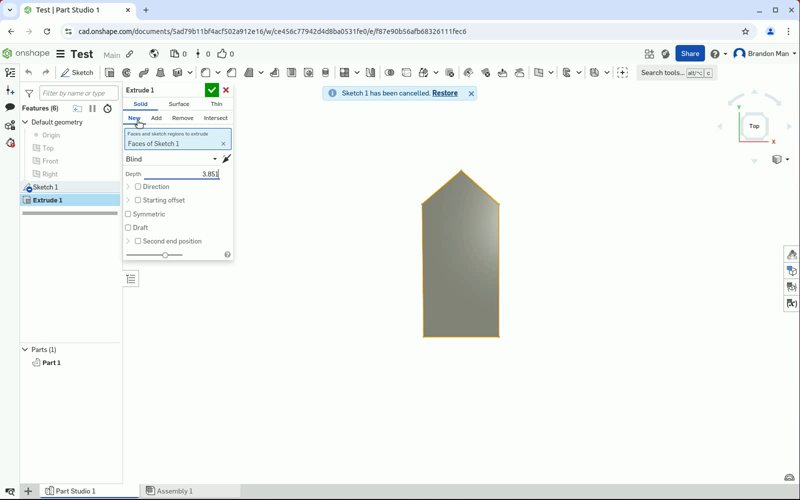
key(enter)
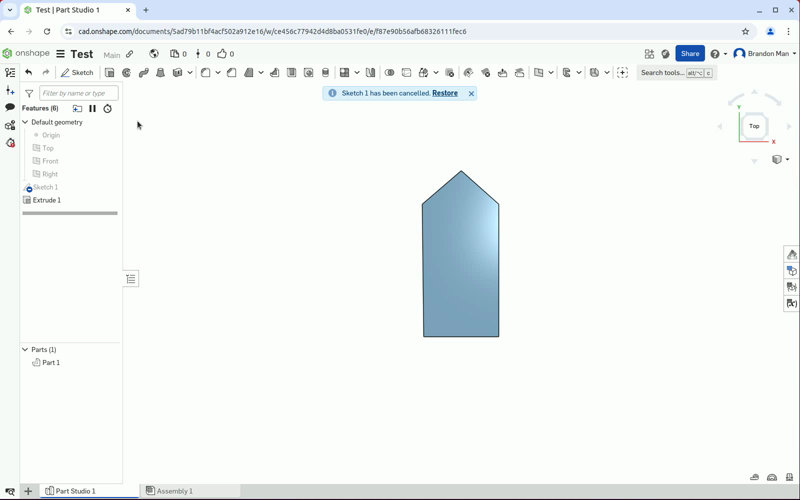
key(shift+h)
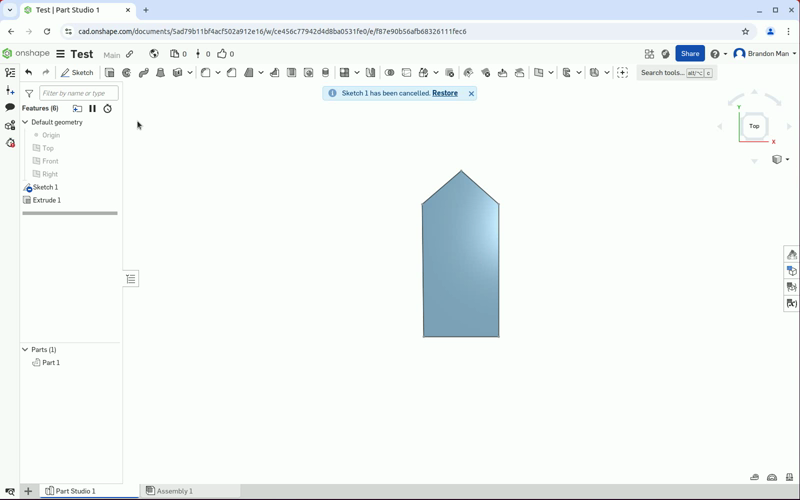
key(shift+h)
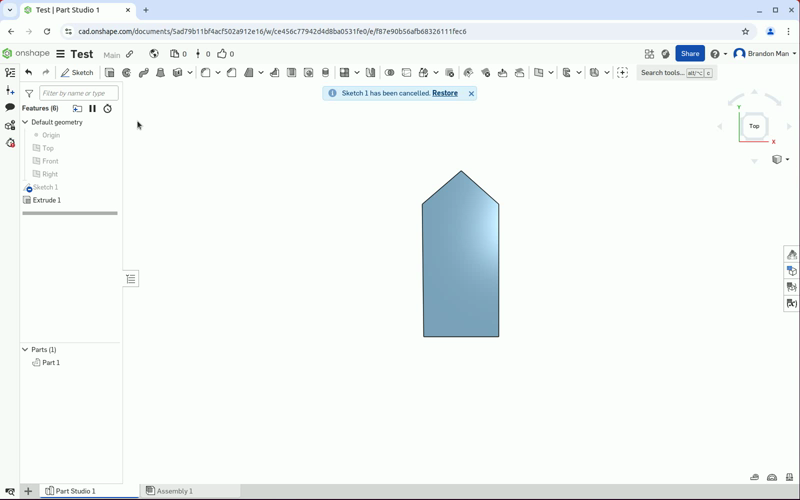
mouse_move(73, 189)
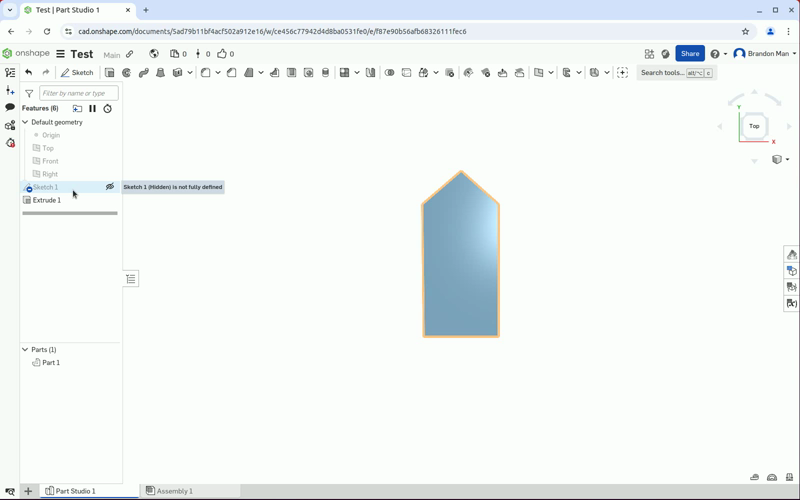
click(73, 189)
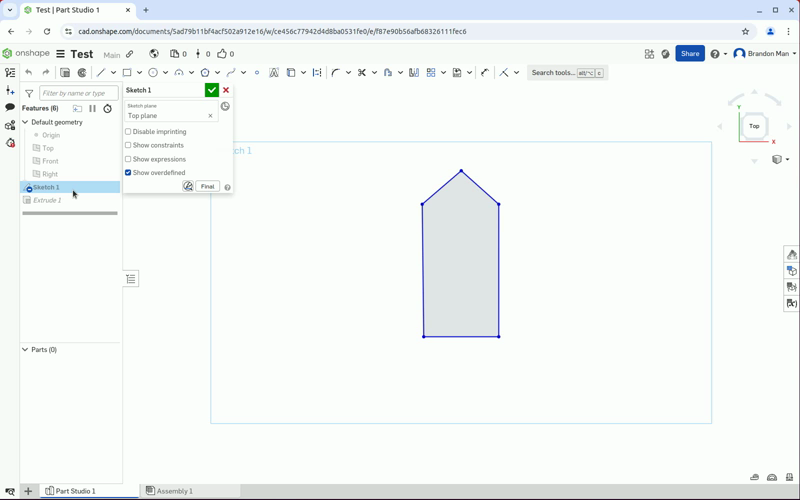
mouse_move(229, 92)
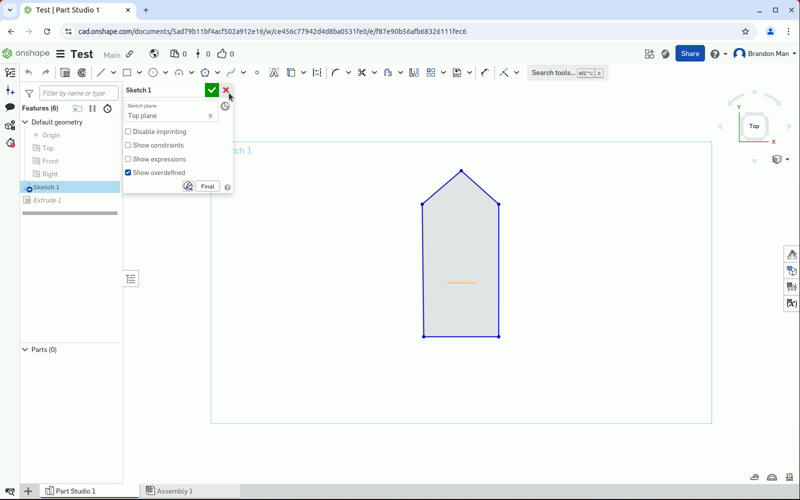
click(229, 92)
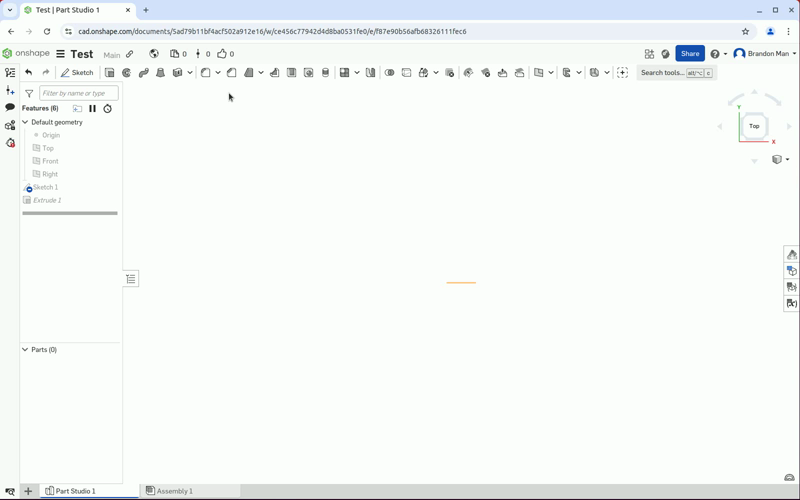
mouse_move(541, 75)
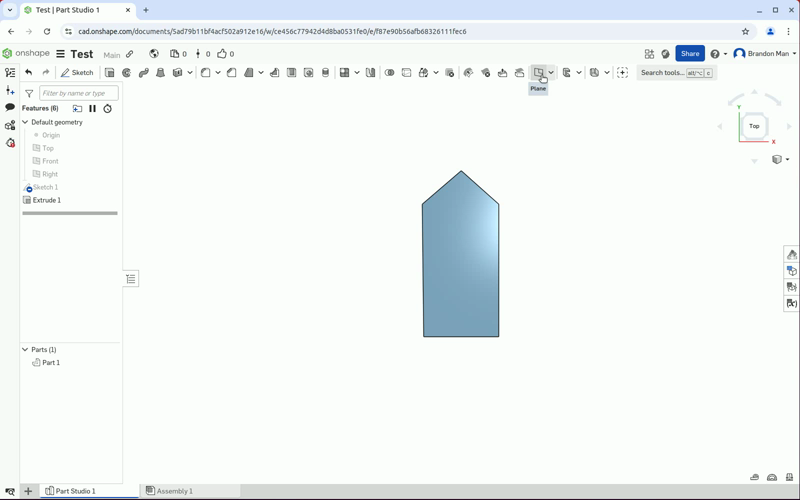
click(541, 75)
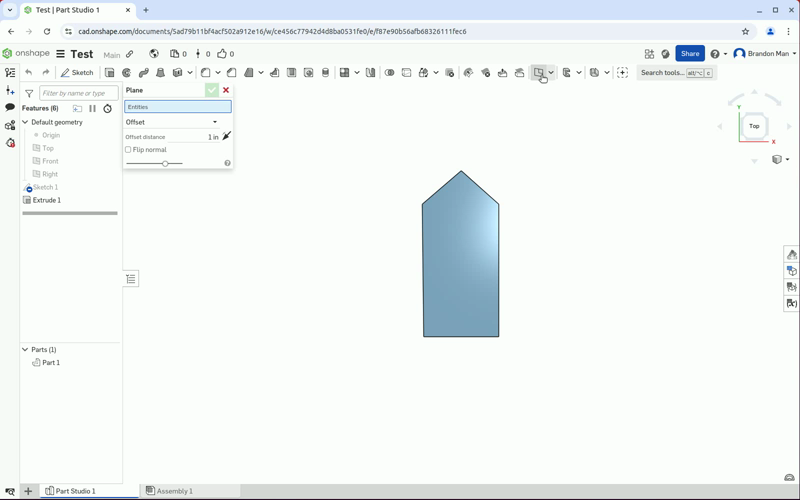
mouse_move(73, 150)
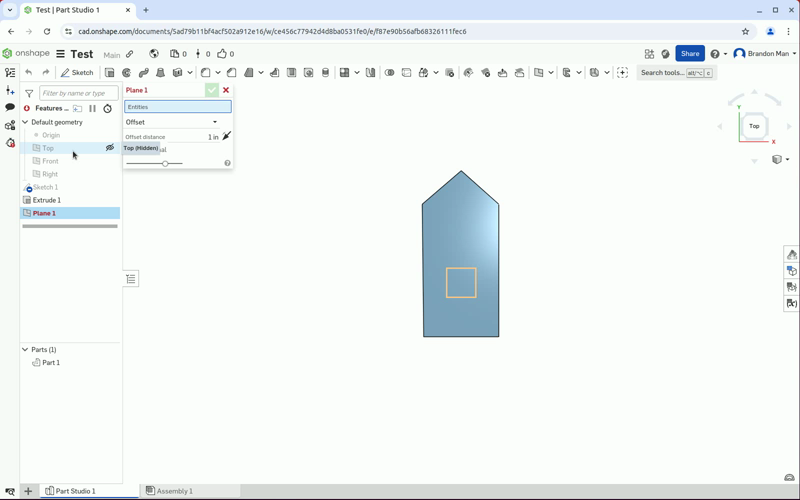
click(73, 150)
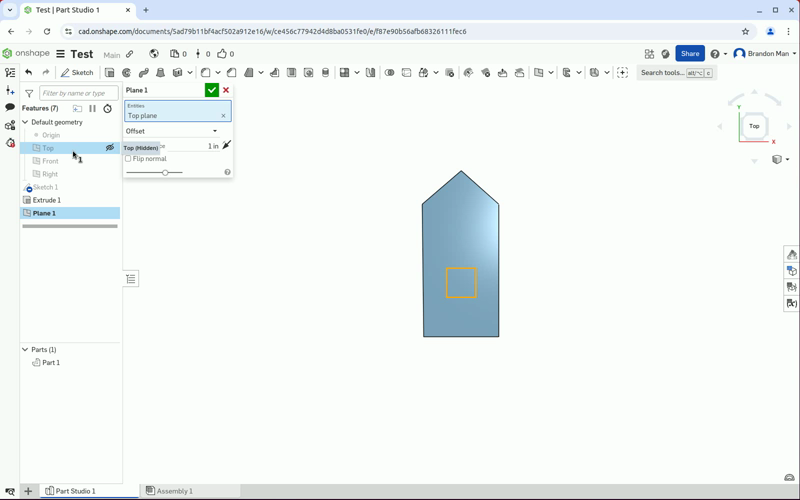
key(tab, 2)
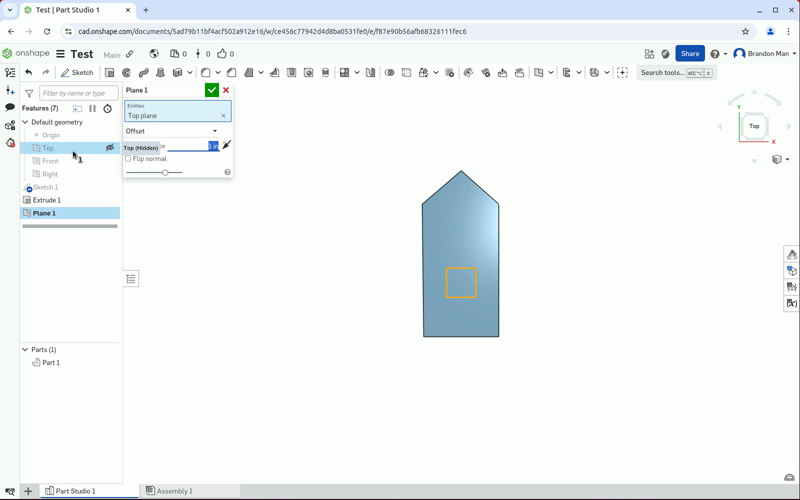
text(3.851)
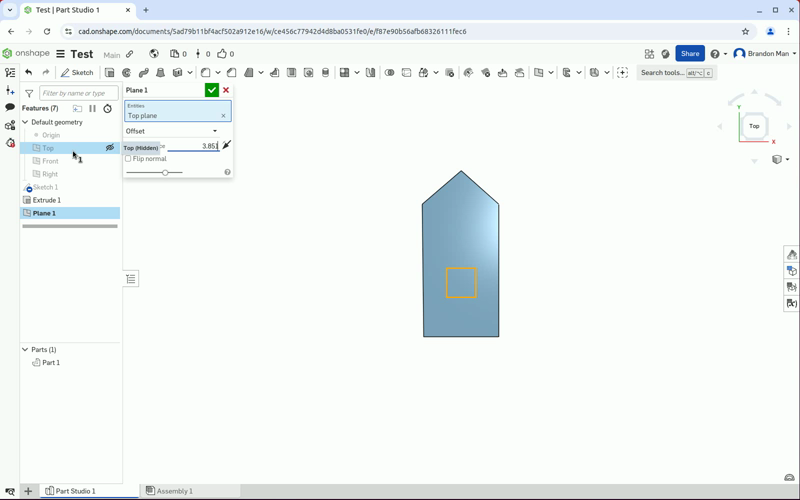
key(enter, 2)
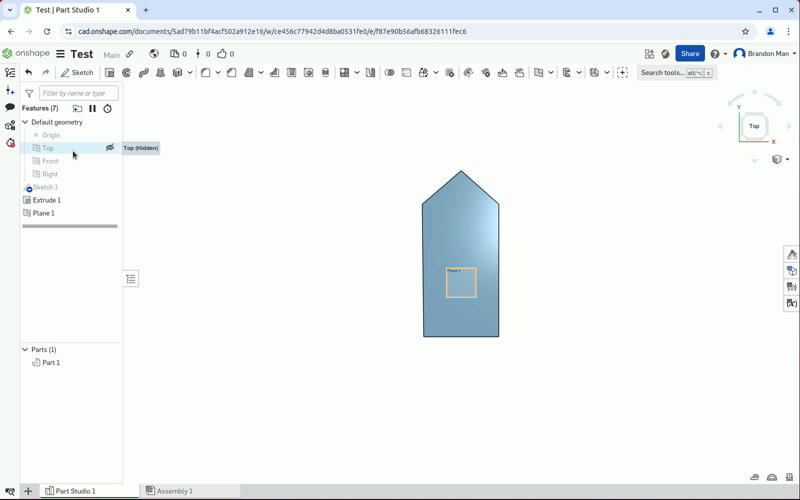
key(shift+s)
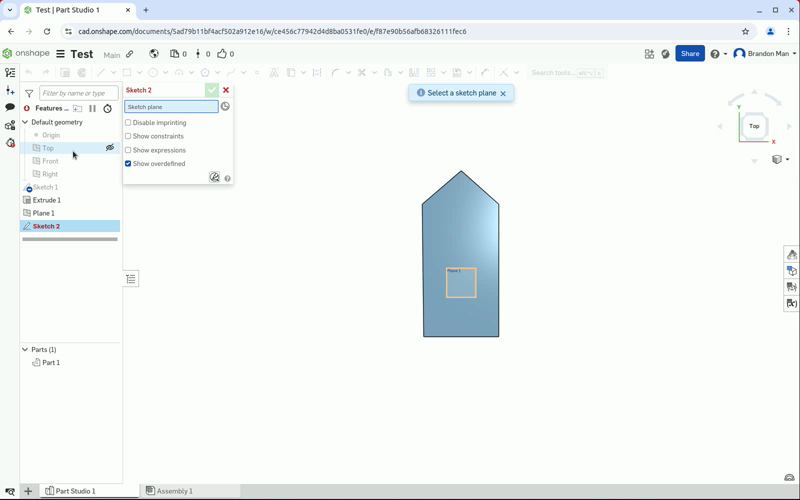
mouse_move(73, 215)
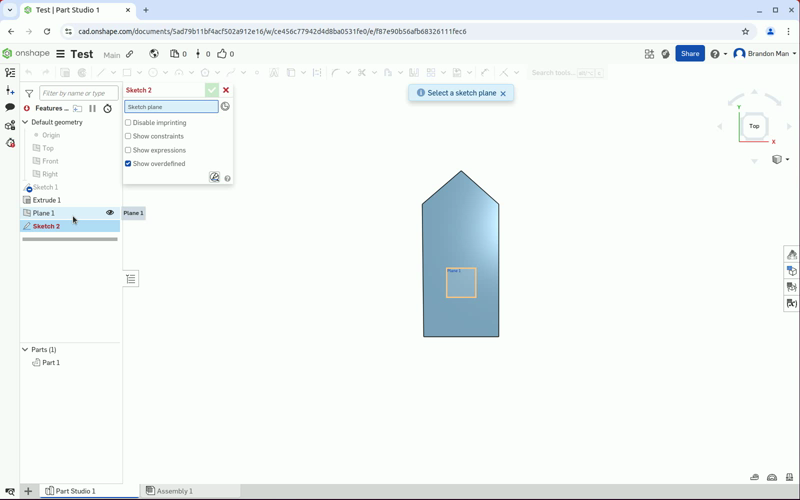
click(73, 215)
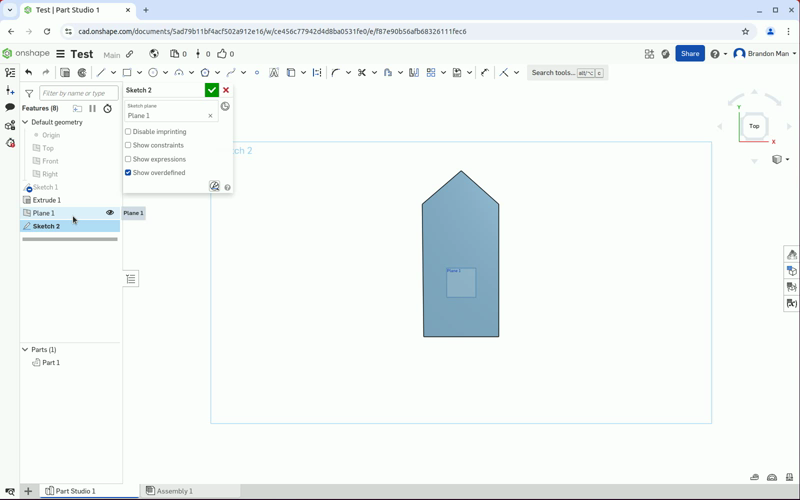
mouse_move(73, 352)
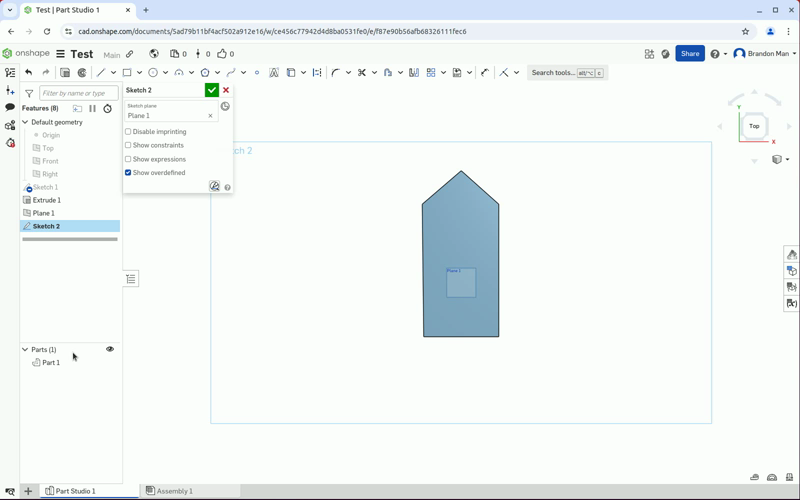
key(y)
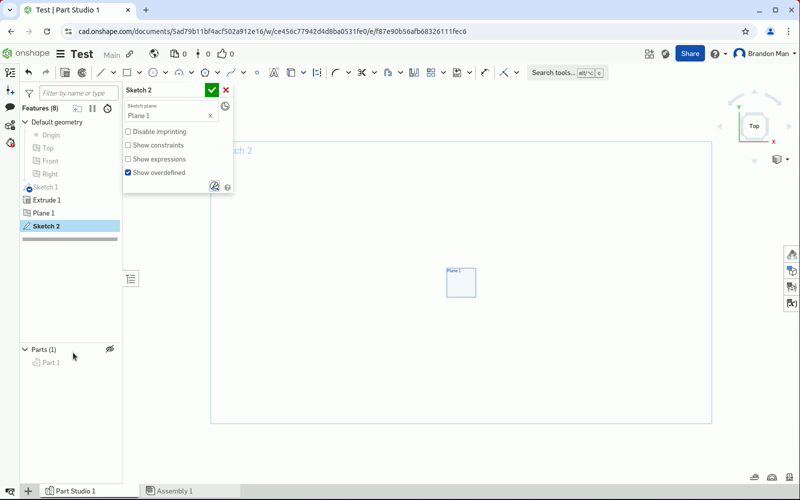
key(l)
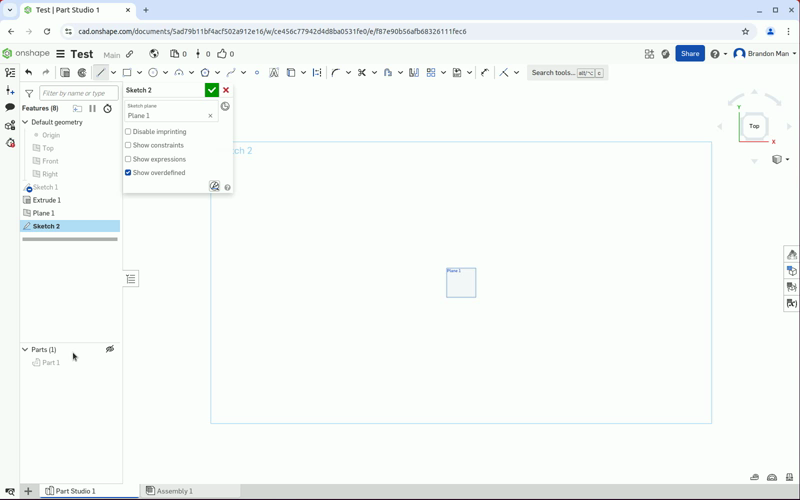
key_down(shift)
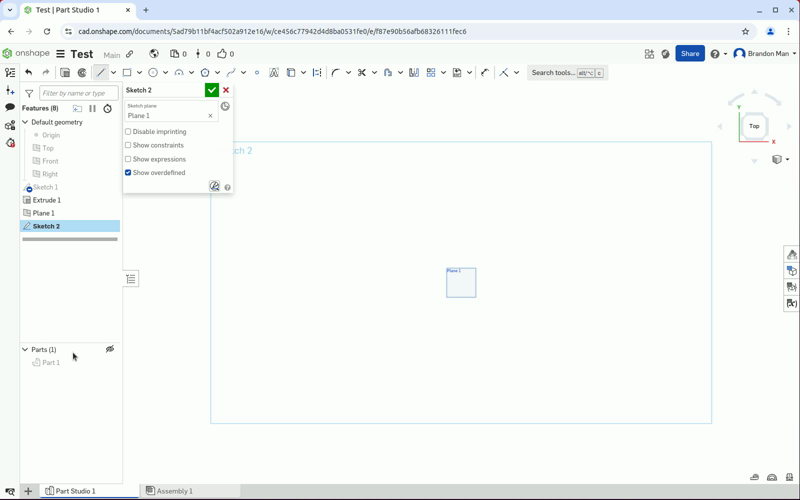
mouse_move(437, 321)
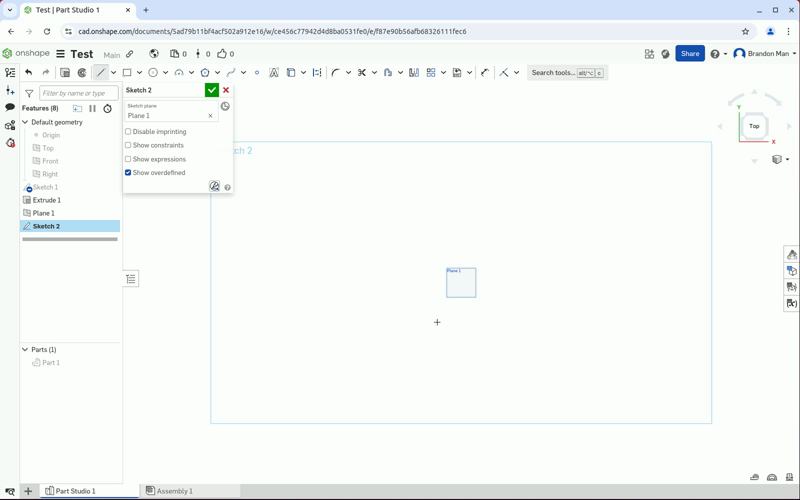
click(437, 321)
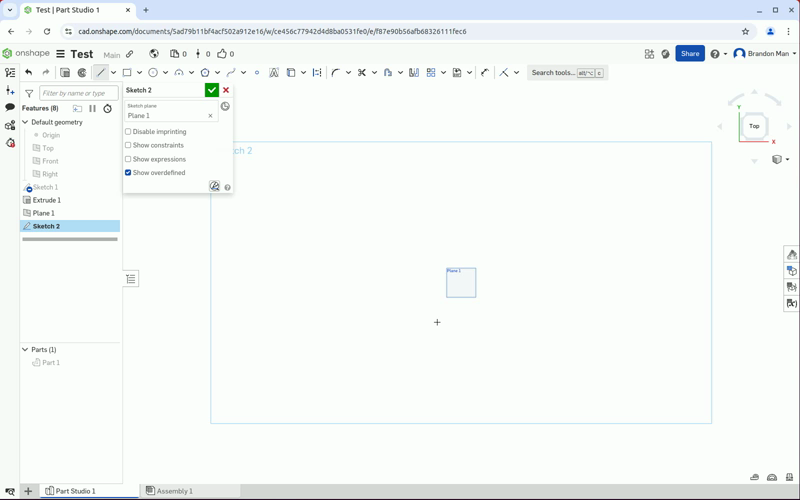
key_up(shift)
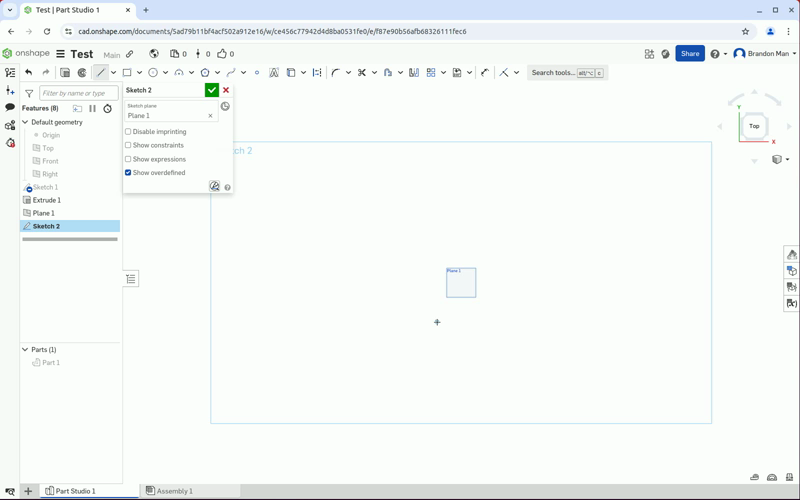
key_down(shift)
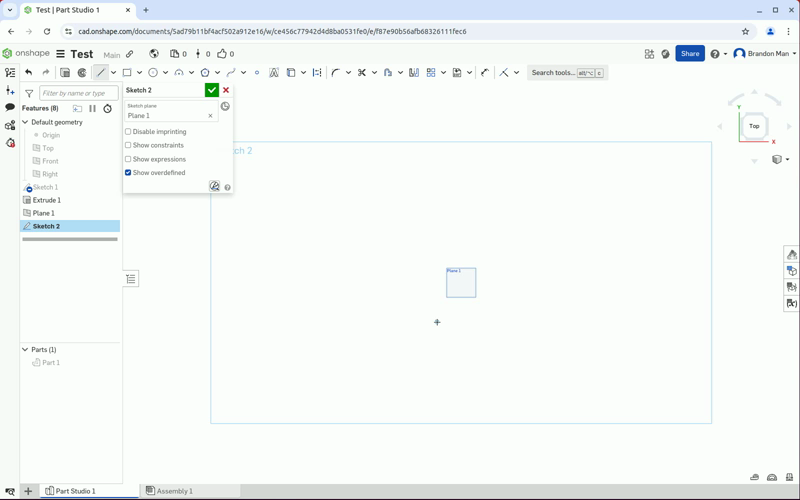
mouse_move(467, 321)
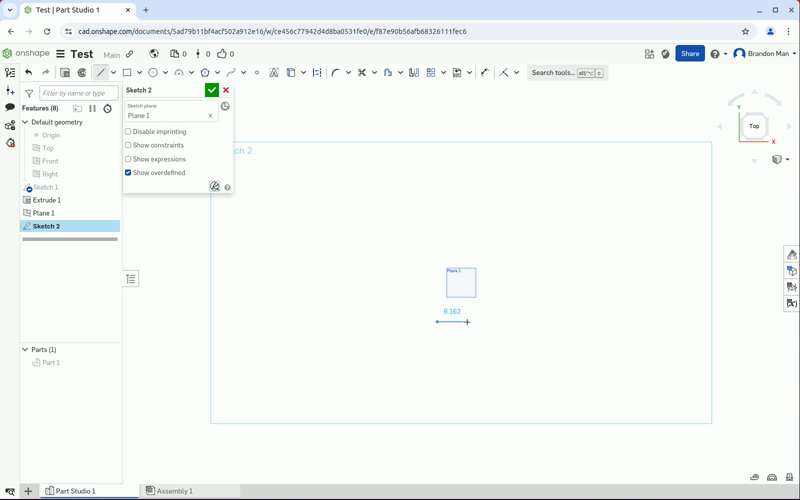
mouse_move(483, 321)
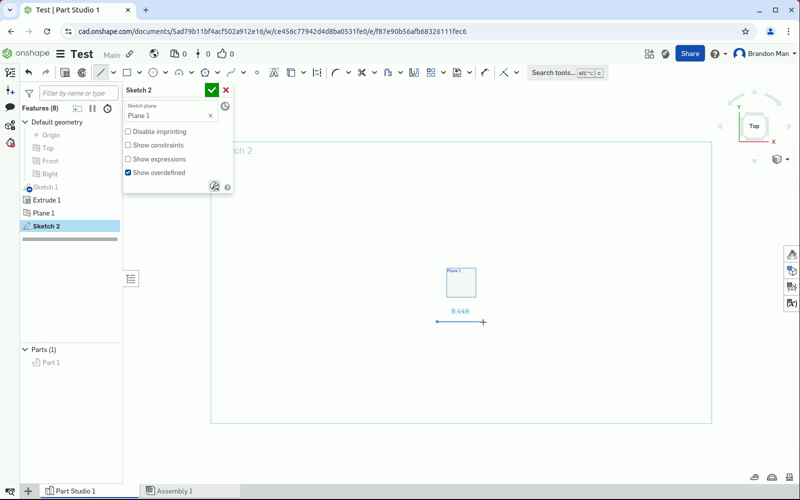
click(483, 321)
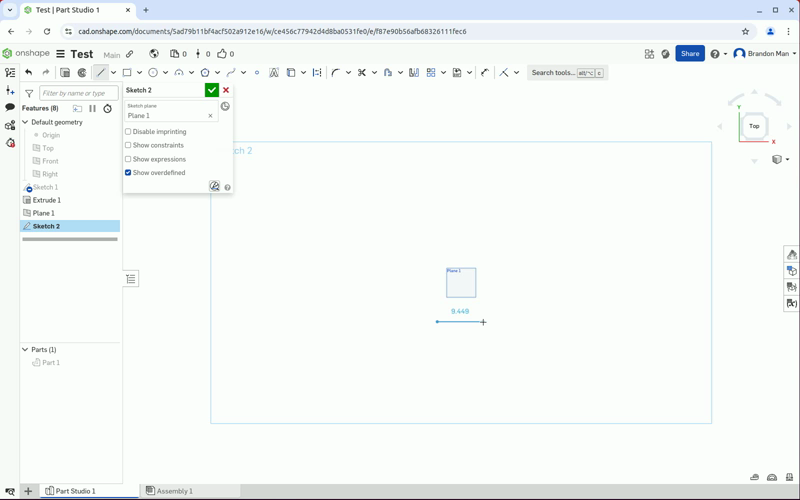
key_up(shift)
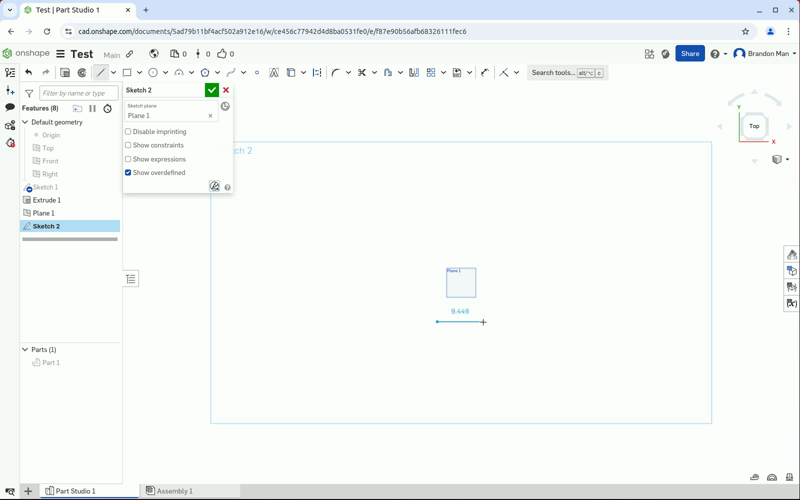
key_down(shift)
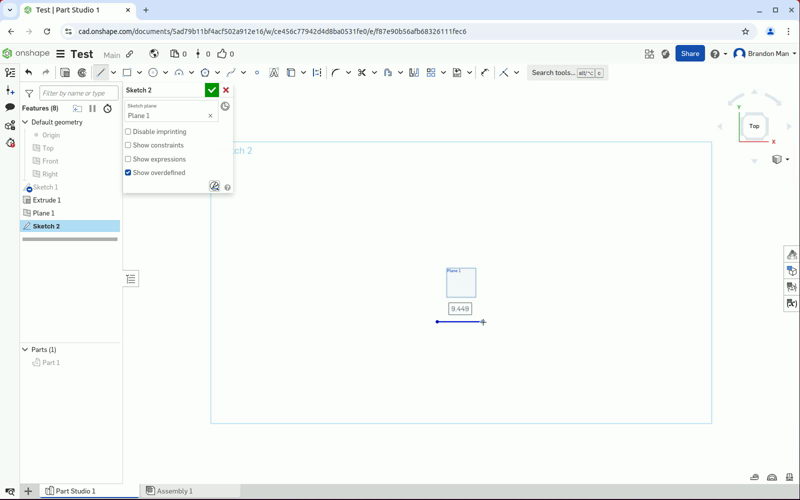
mouse_move(483, 207)
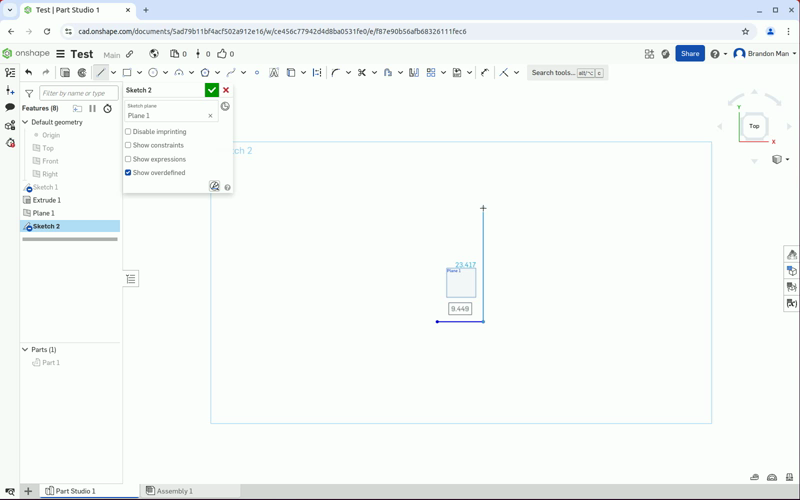
click(483, 207)
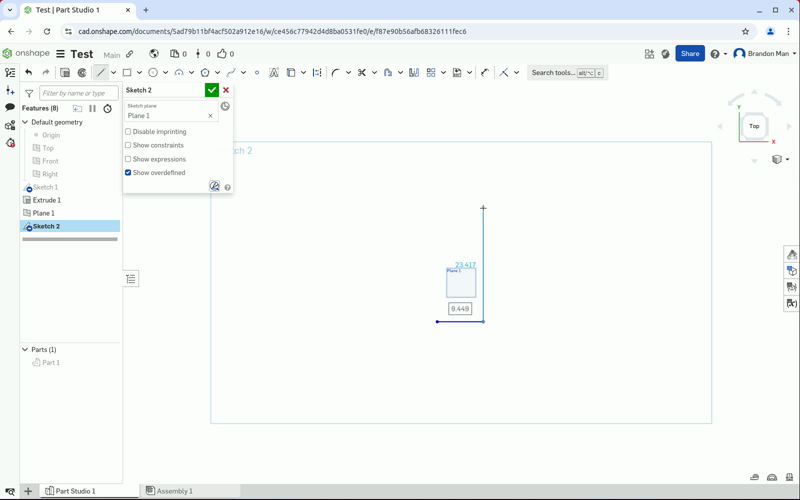
key_up(shift)
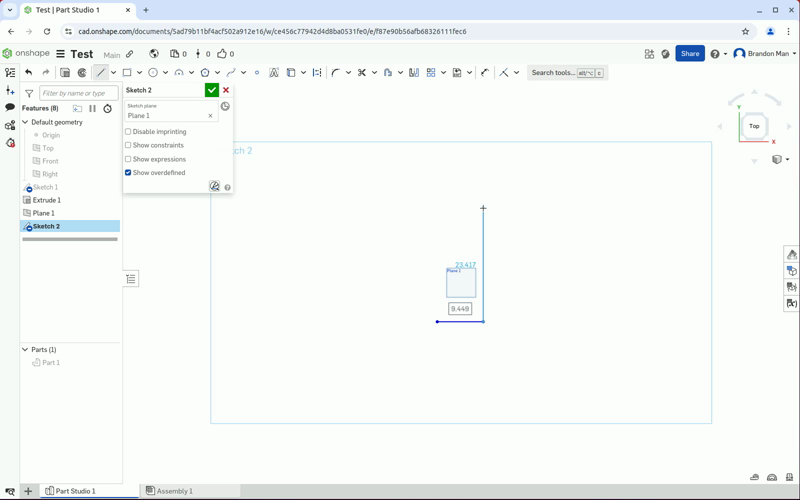
key_down(shift)
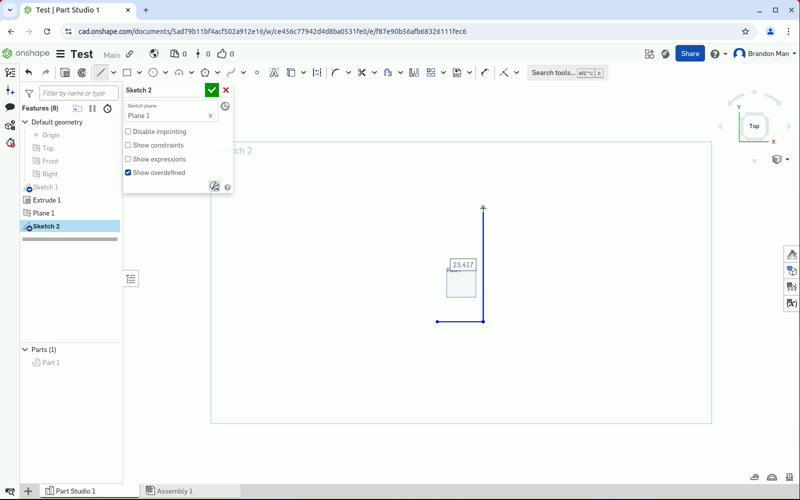
mouse_move(513, 207)
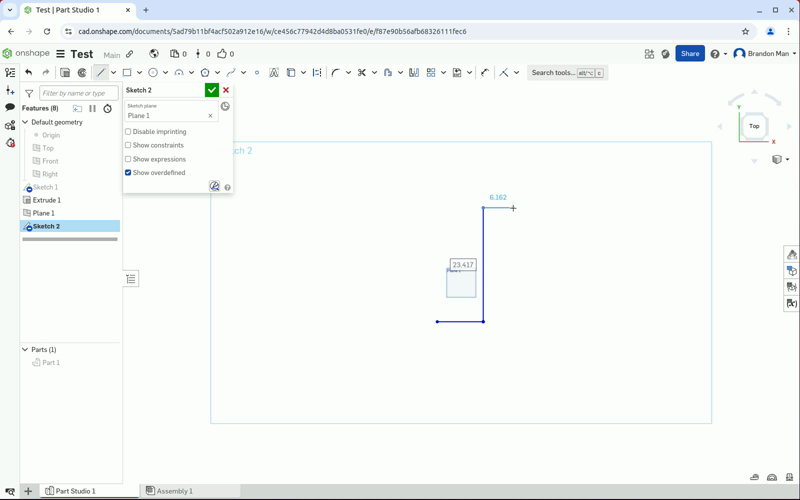
mouse_move(437, 207)
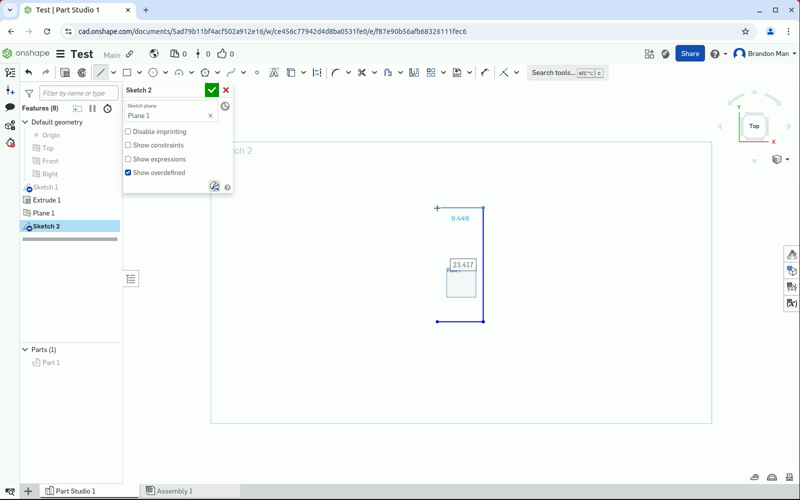
click(437, 207)
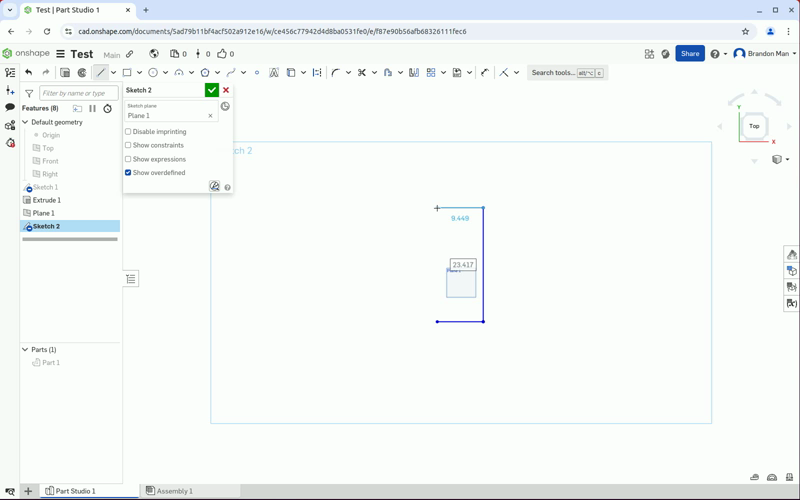
key_up(shift)
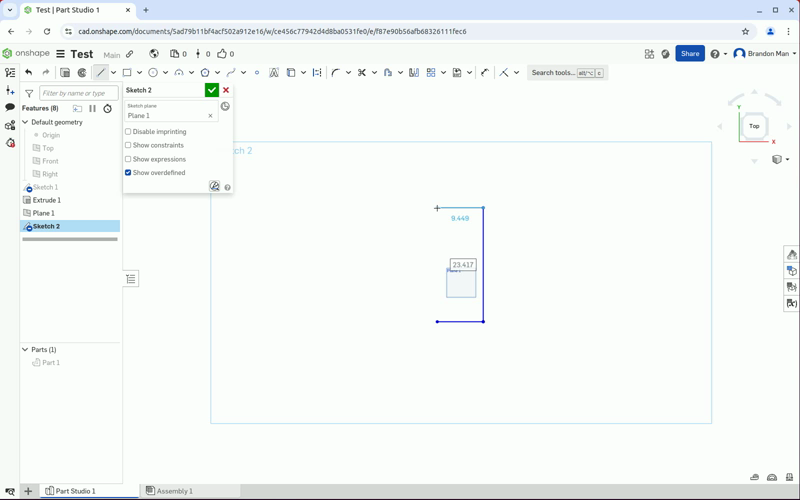
key_down(shift)
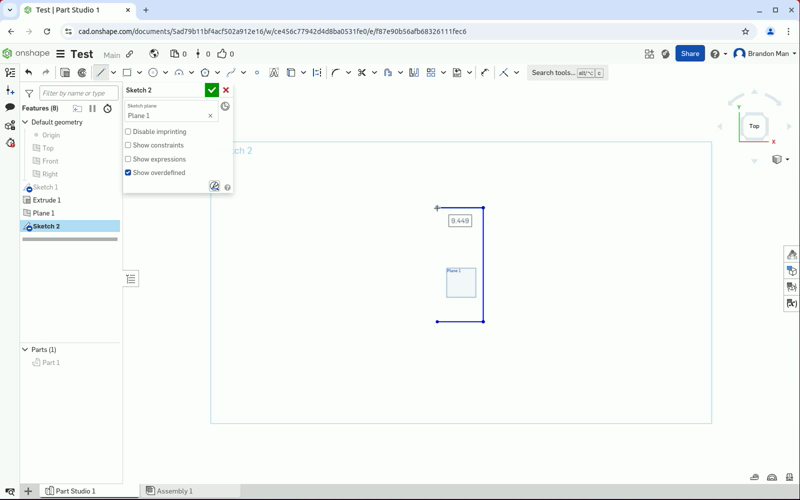
mouse_move(437, 321)
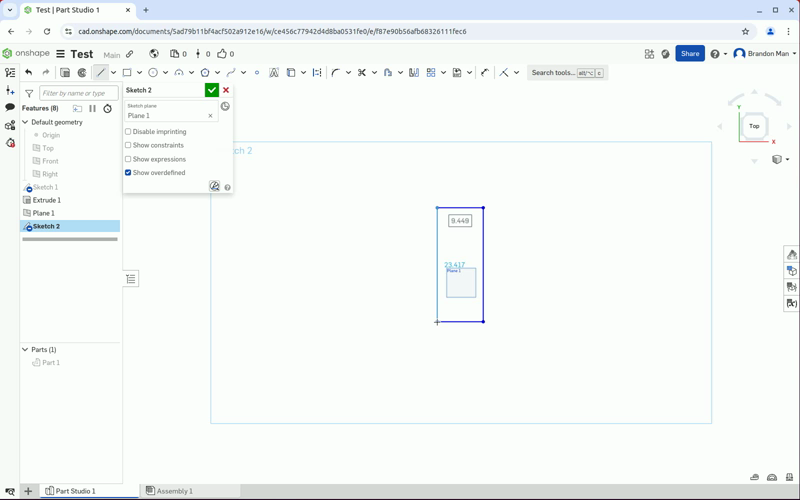
key_up(shift)
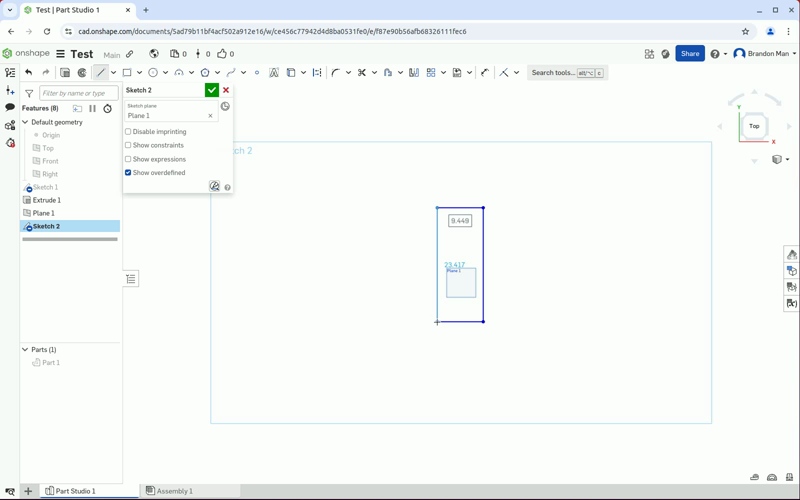
click(437, 321)
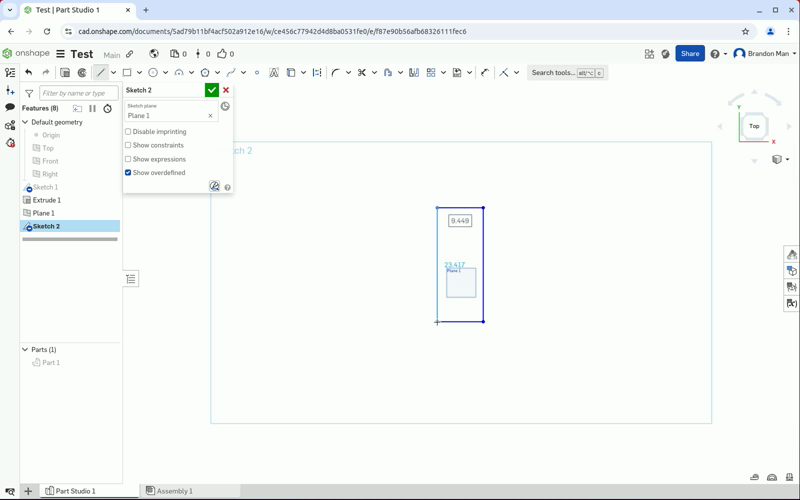
key(esc)
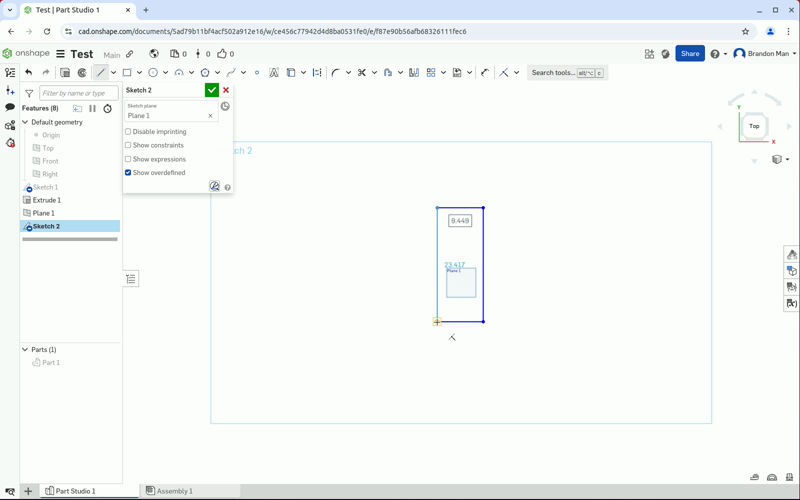
mouse_move(451, 301)
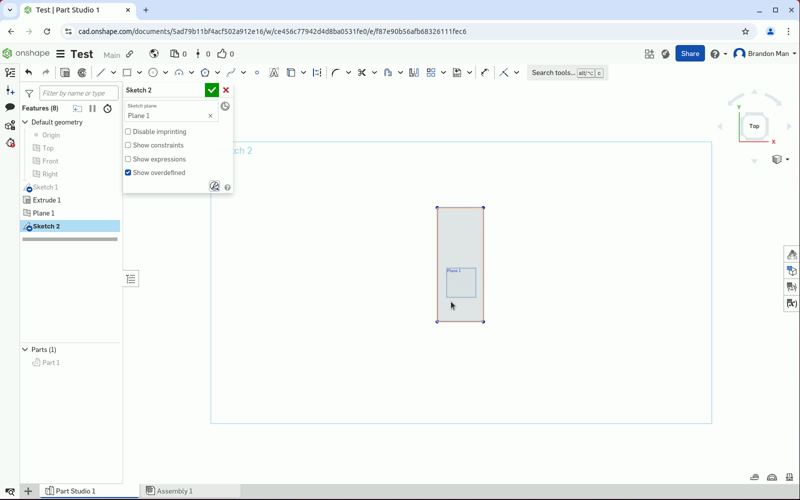
click(451, 301)
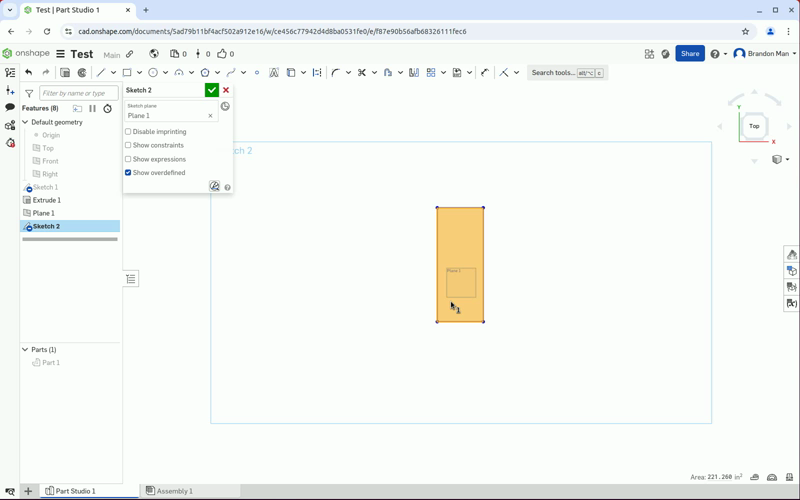
mouse_move(73, 352)
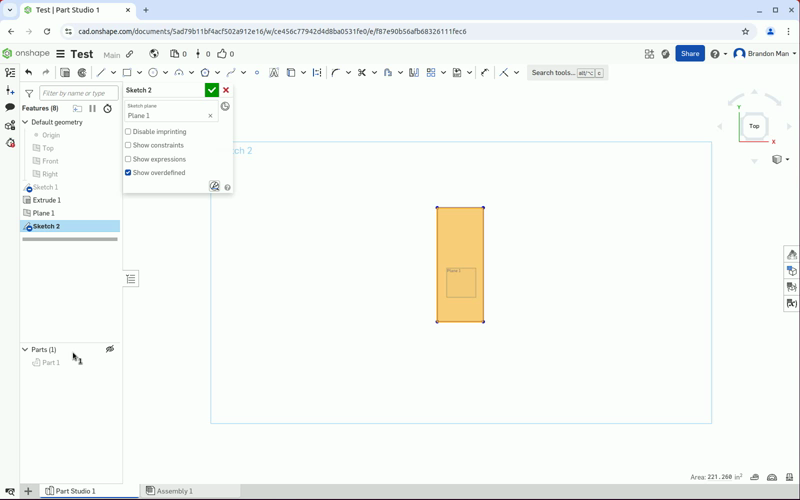
key(shift+y)
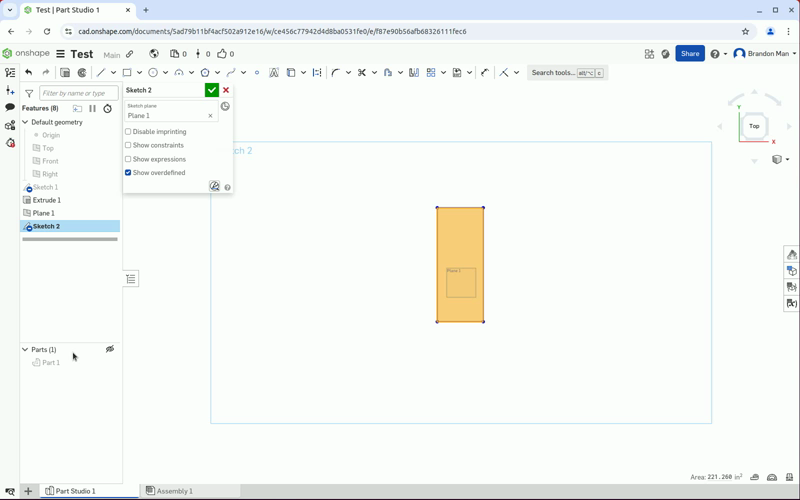
key(shift+e)
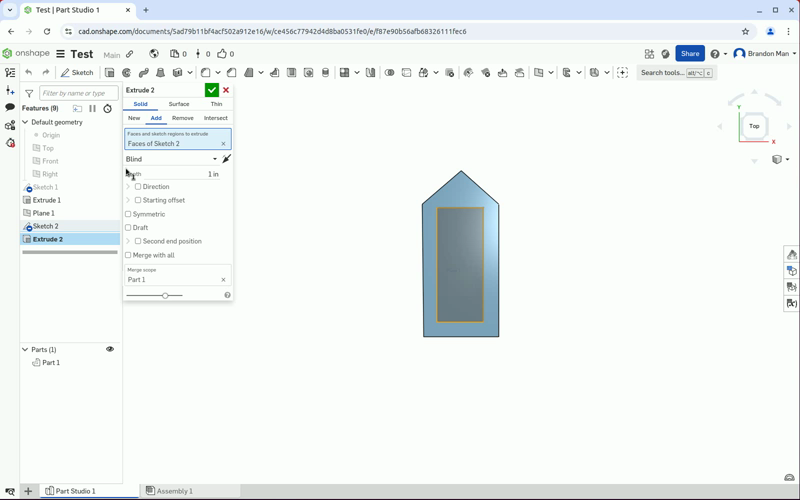
mouse_move(143, 106)
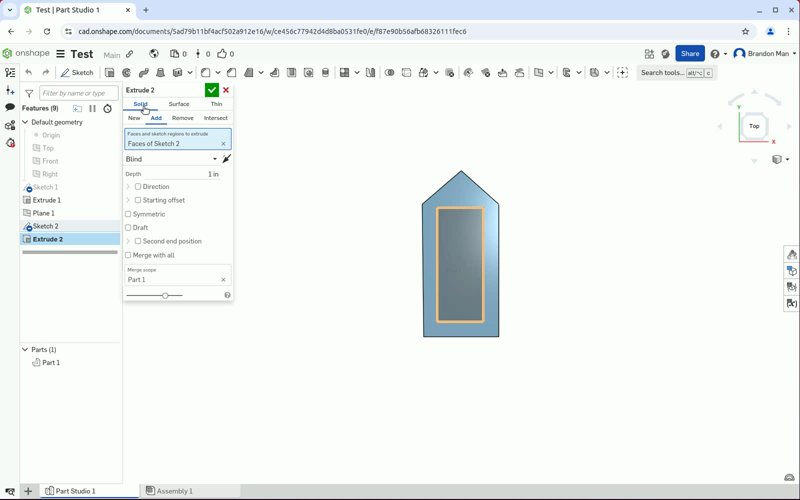
click(143, 106)
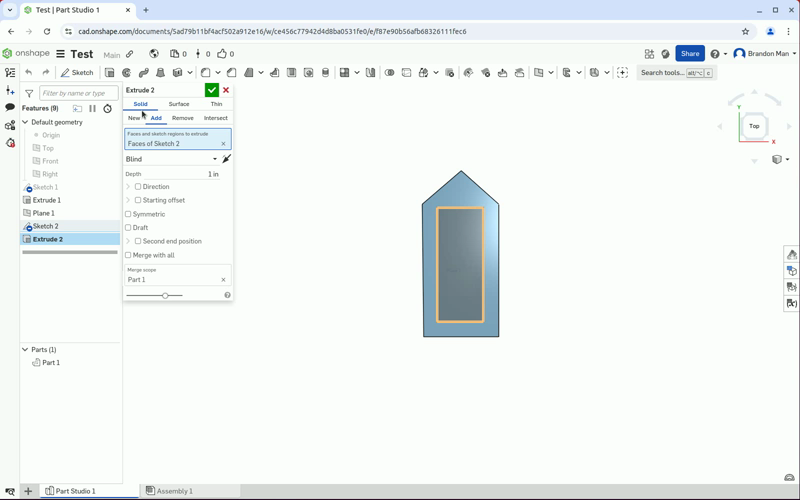
mouse_move(137, 120)
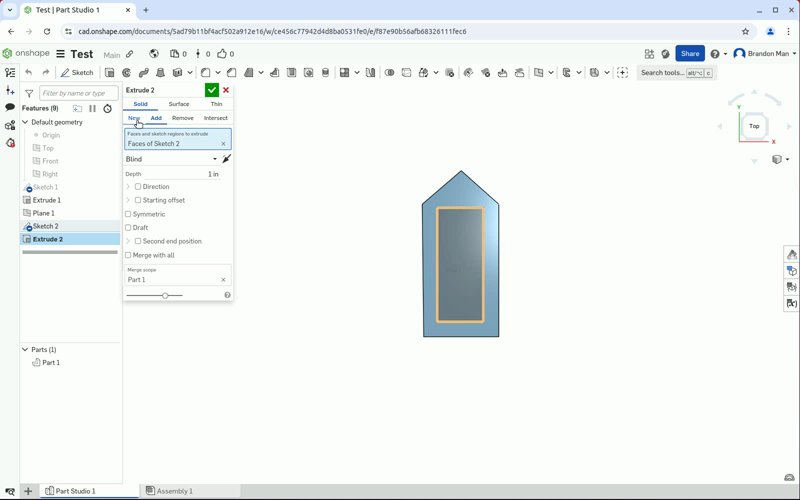
click(137, 120)
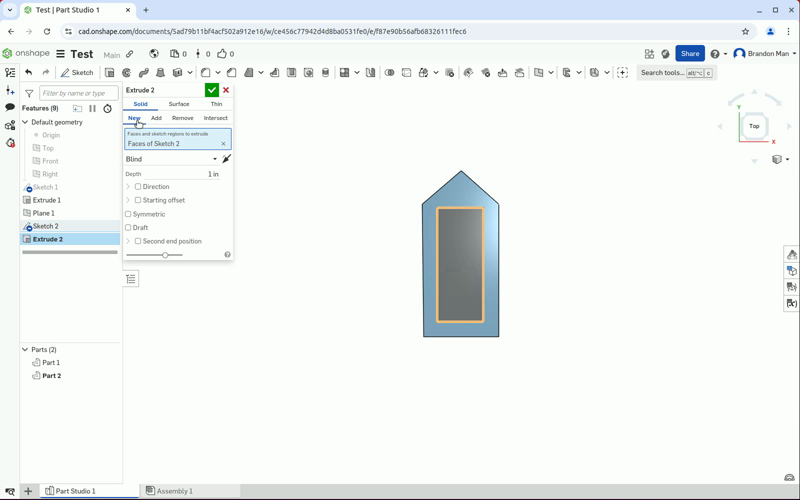
key(tab, 4)
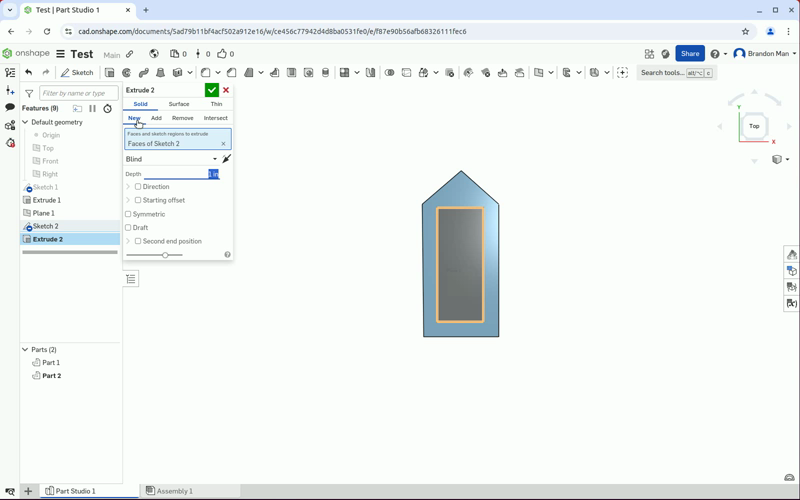
text(9.869)
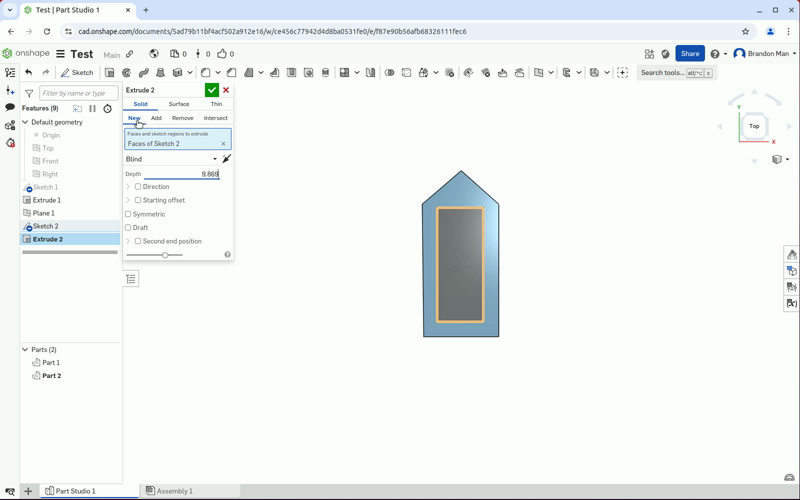
key(enter)
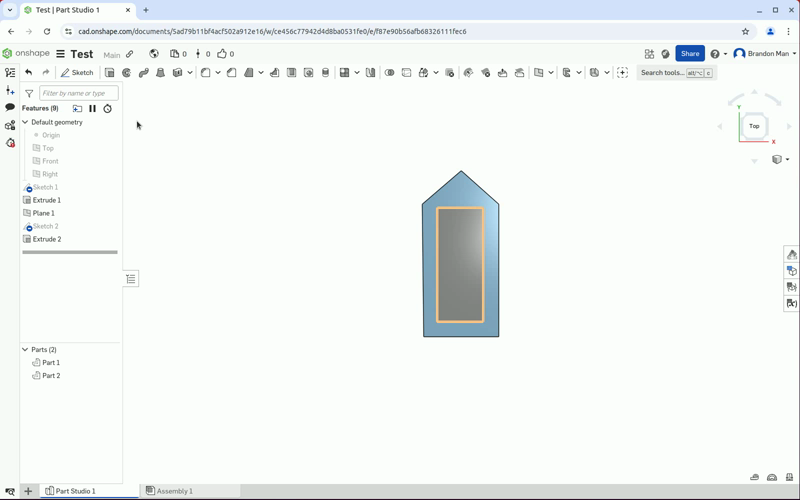
key(shift+h)
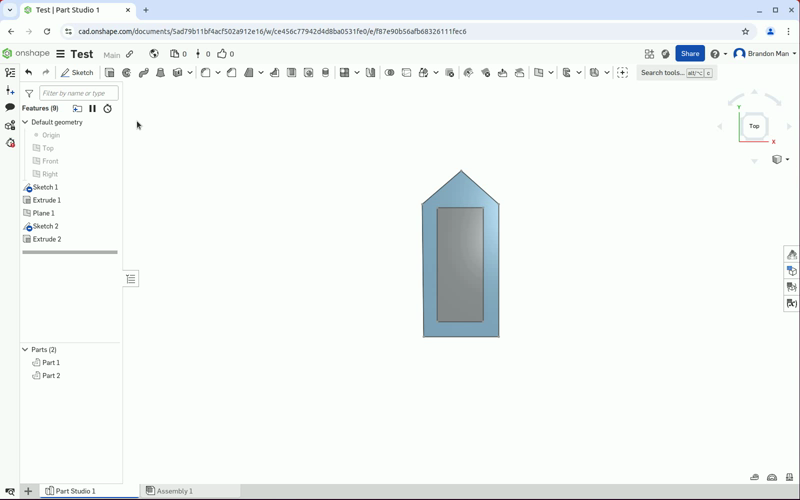
key(shift+h)
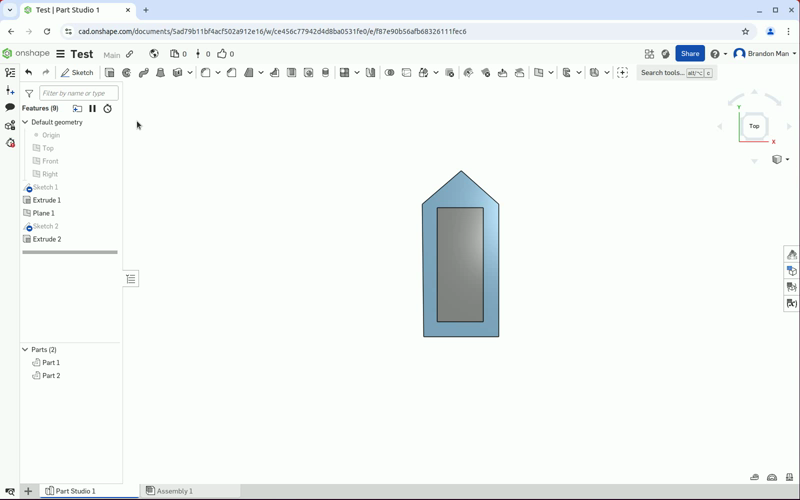
mouse_move(73, 189)
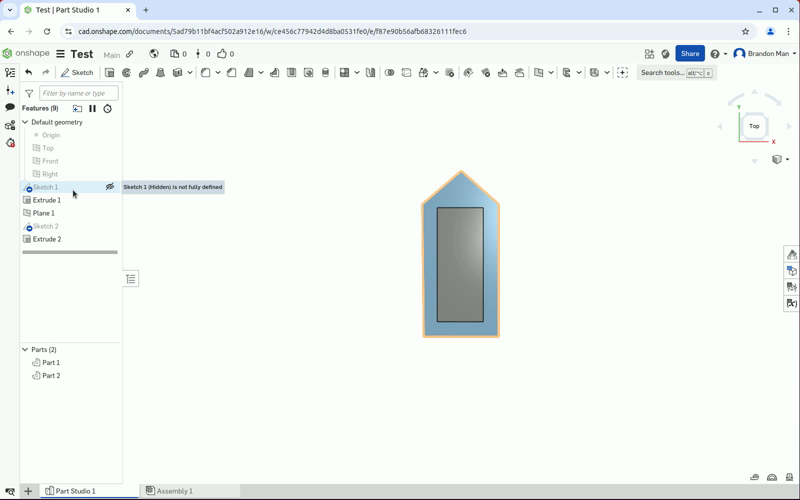
click(73, 189)
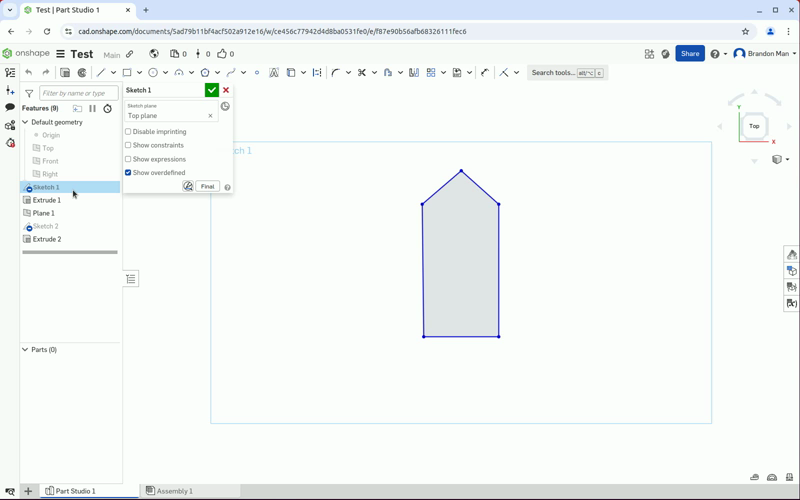
mouse_move(229, 92)
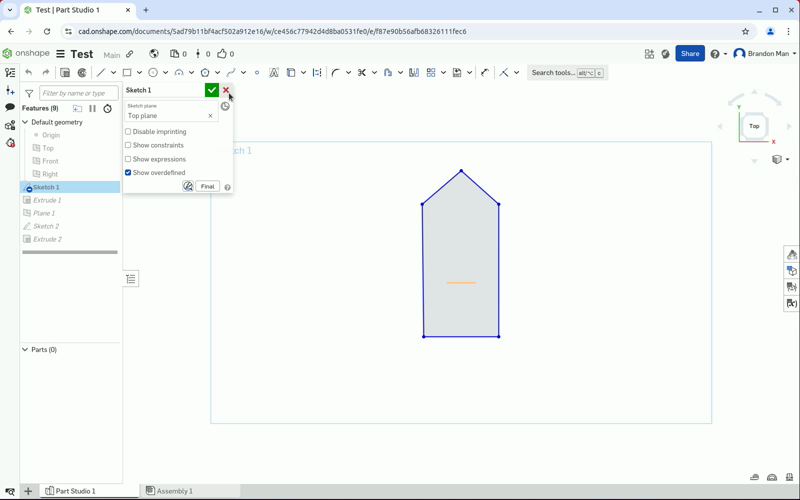
click(229, 92)
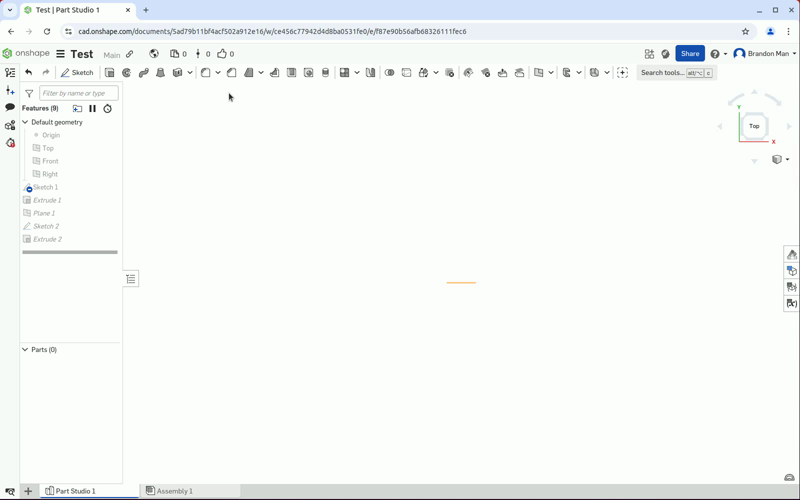
mouse_move(541, 75)
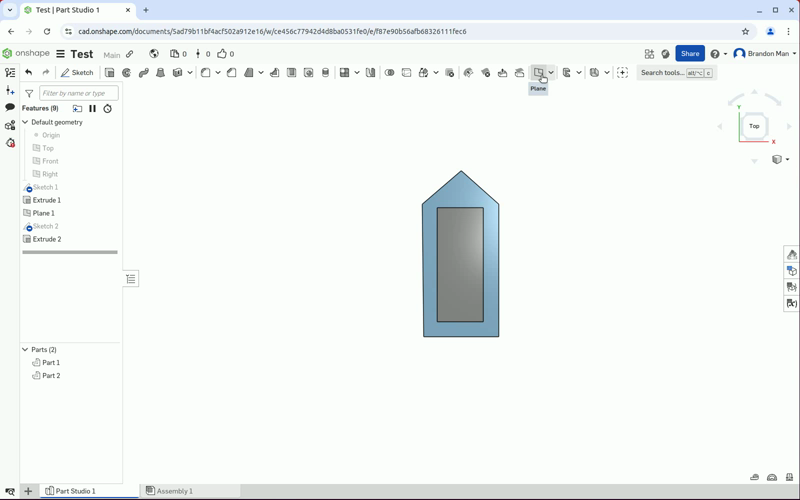
click(541, 75)
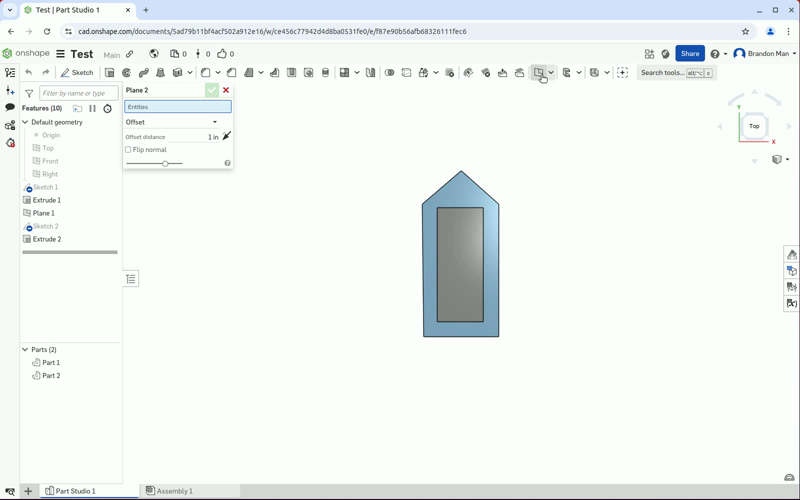
mouse_move(73, 150)
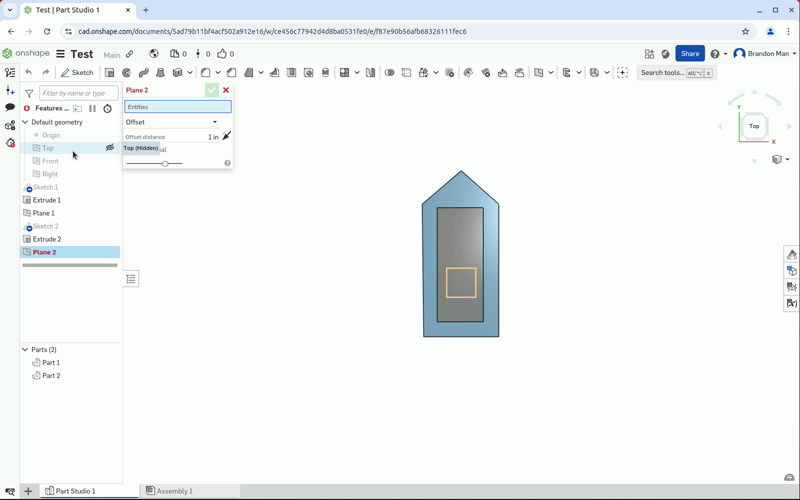
click(73, 150)
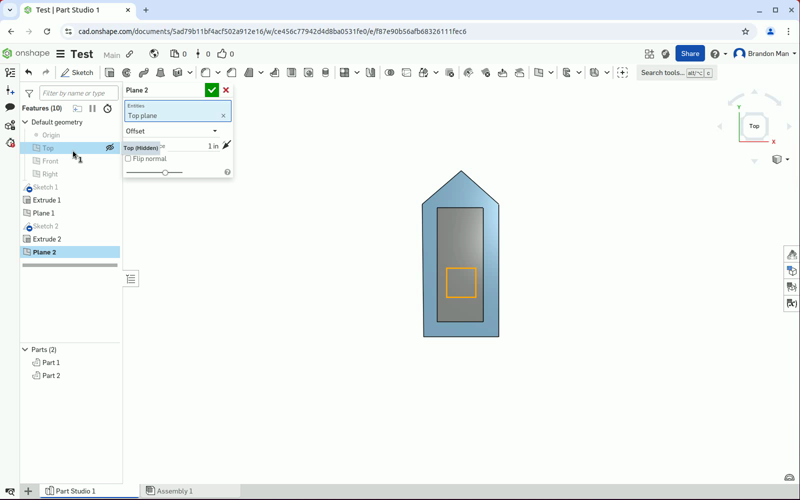
key(tab, 2)
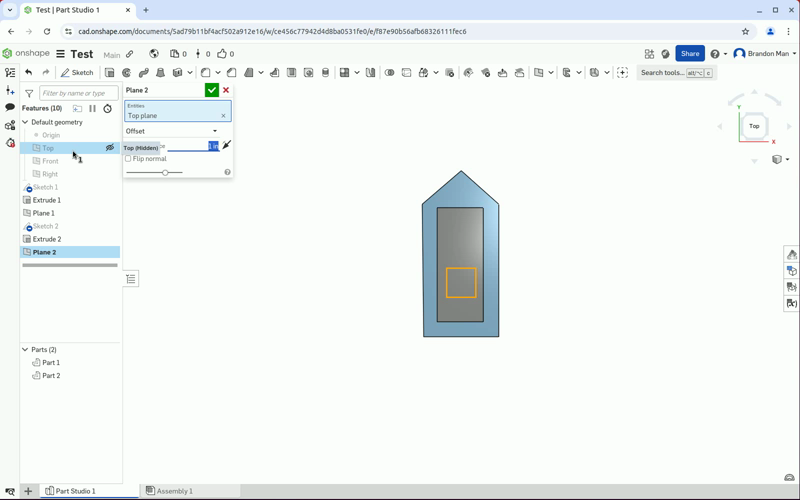
text(13.711)
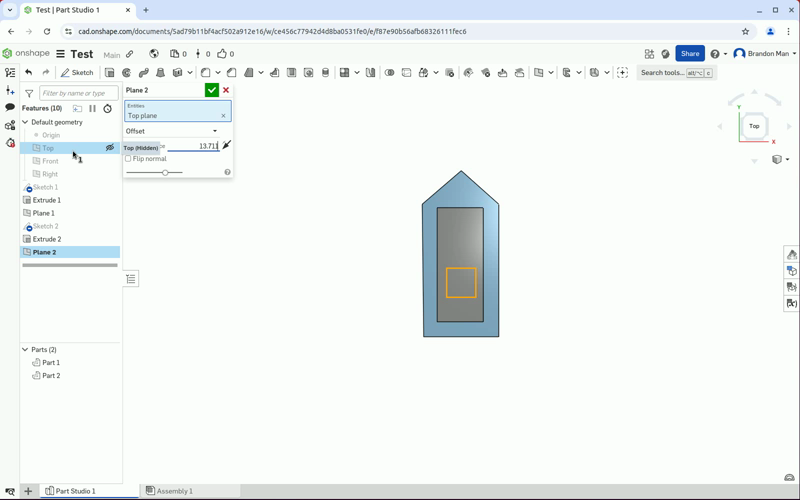
key(enter, 2)
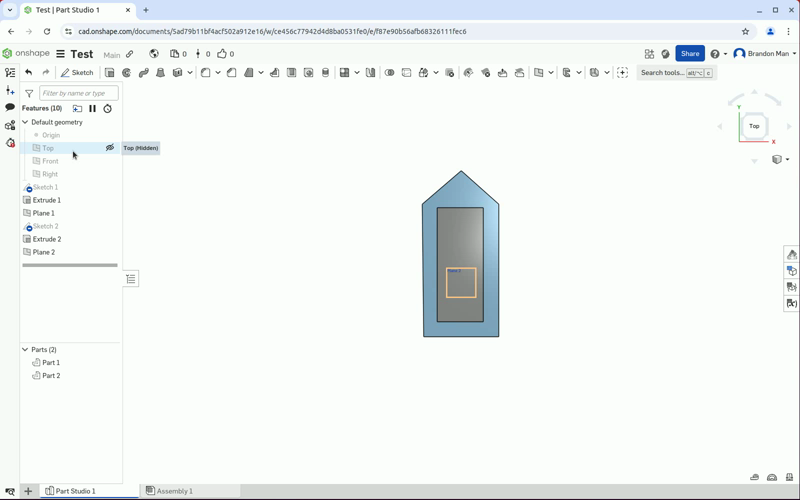
key(shift+s)
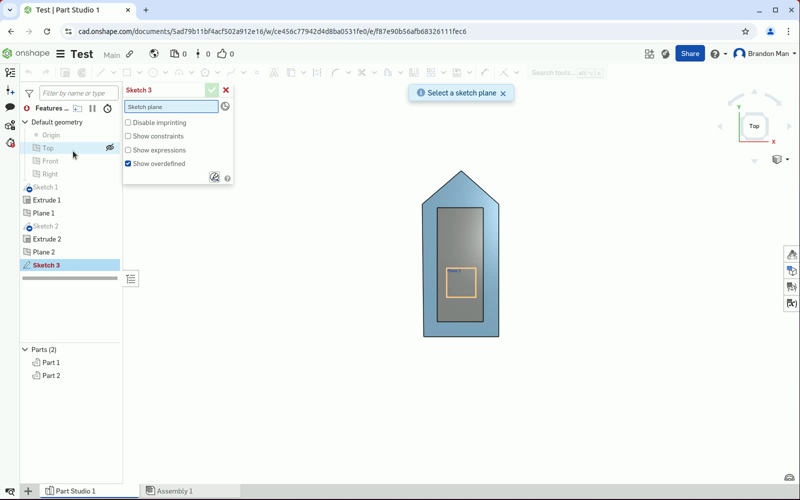
mouse_move(73, 254)
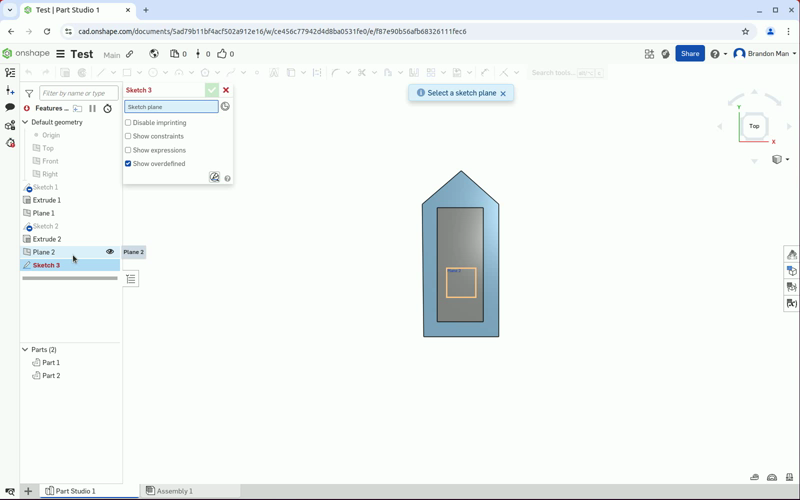
click(73, 254)
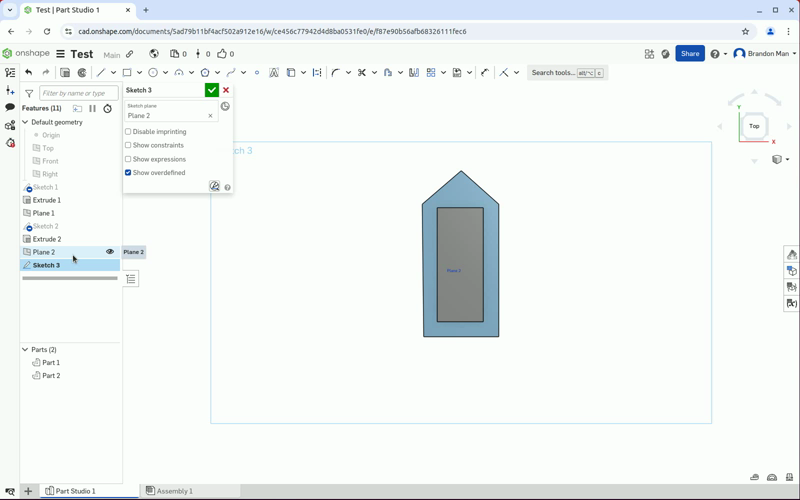
mouse_move(73, 352)
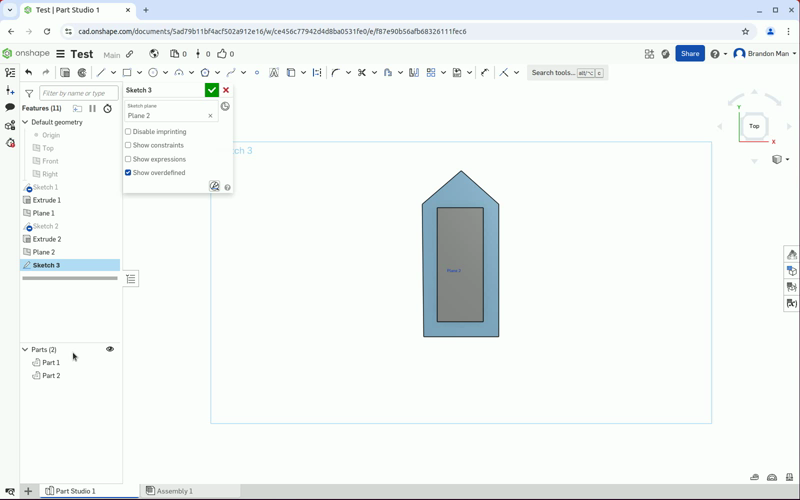
key(y)
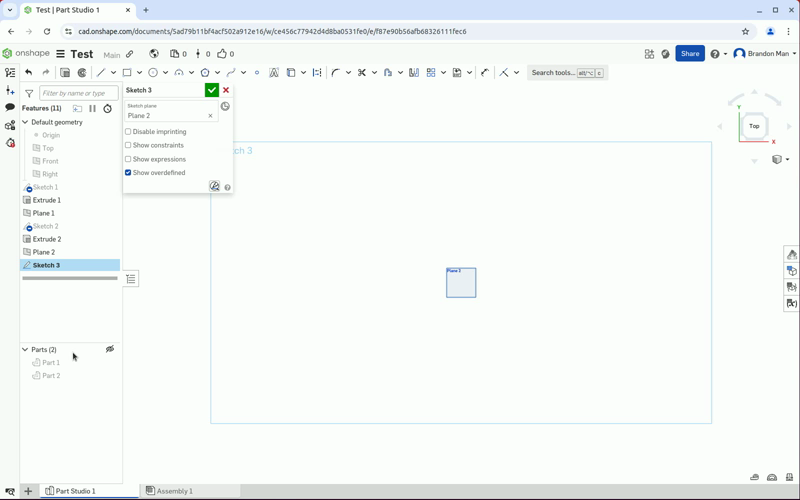
key(c)
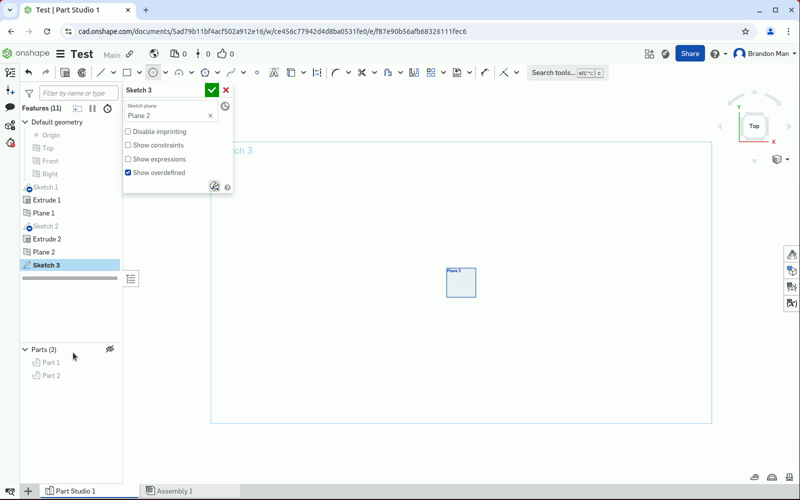
key_down(shift)
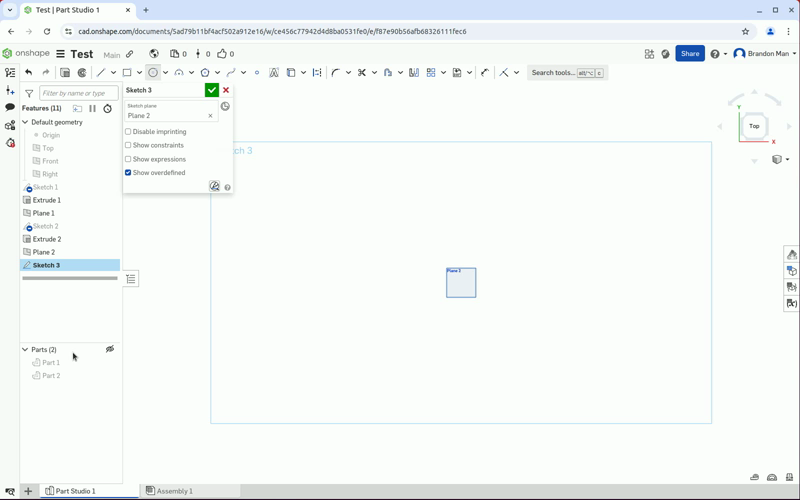
mouse_move(461, 230)
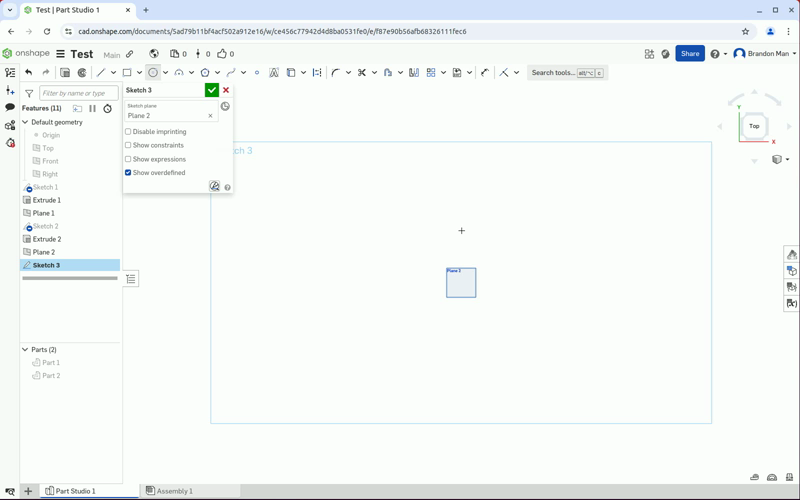
click(461, 230)
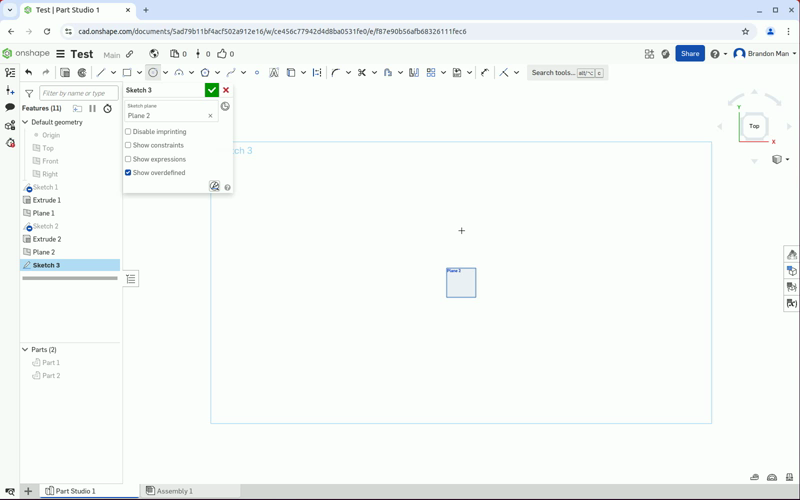
key_up(shift)
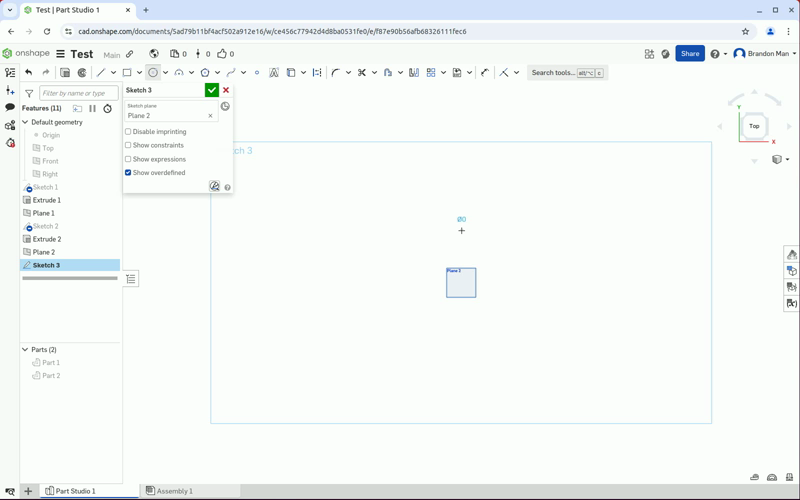
mouse_move(471, 230)
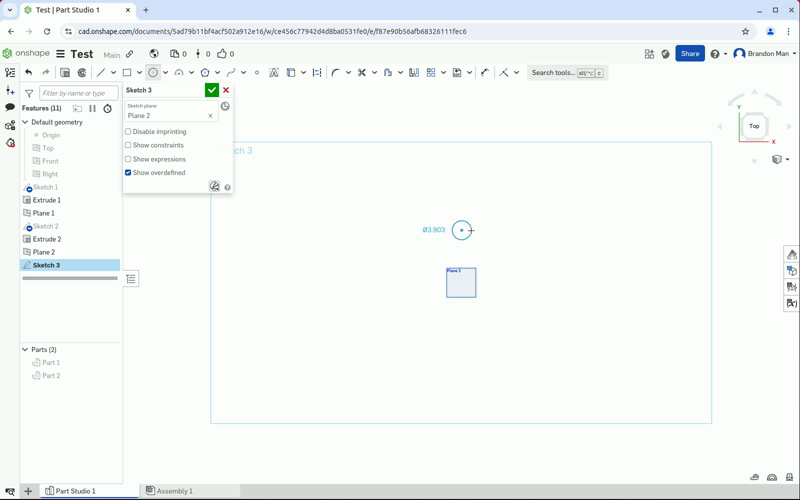
click(471, 230)
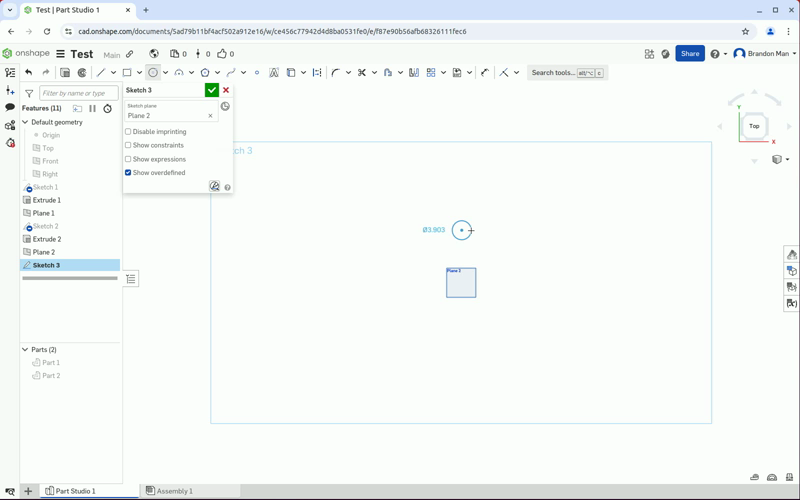
key(esc)
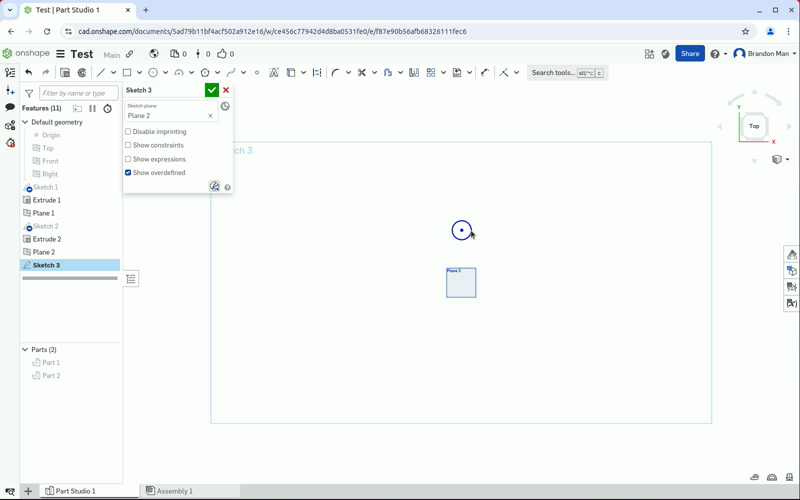
mouse_move(454, 225)
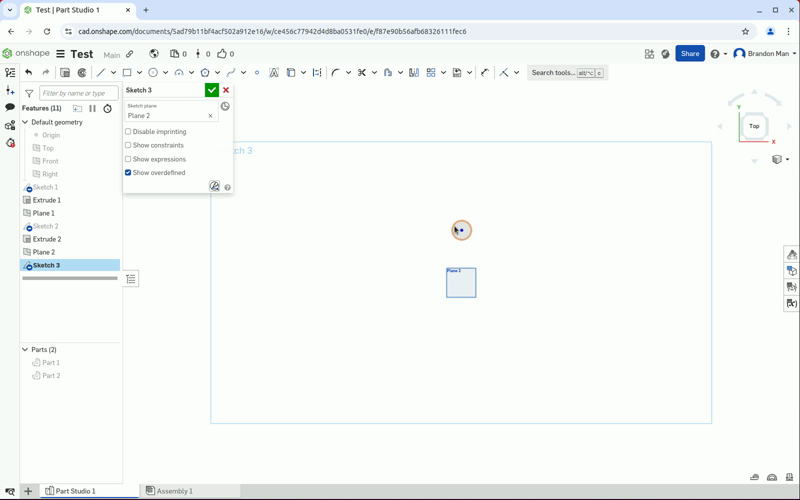
scroll(6)
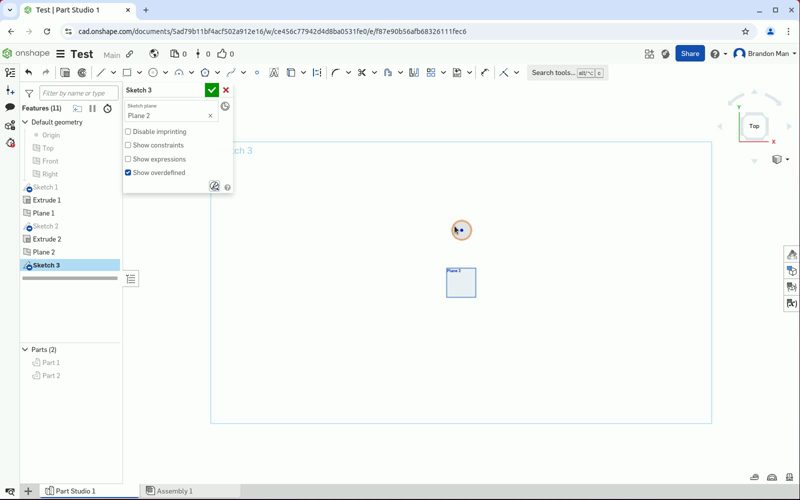
scroll(6)
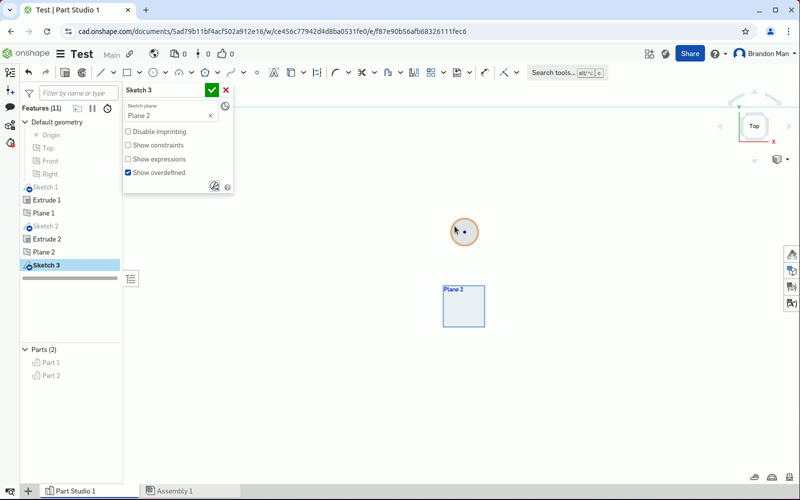
scroll(6)
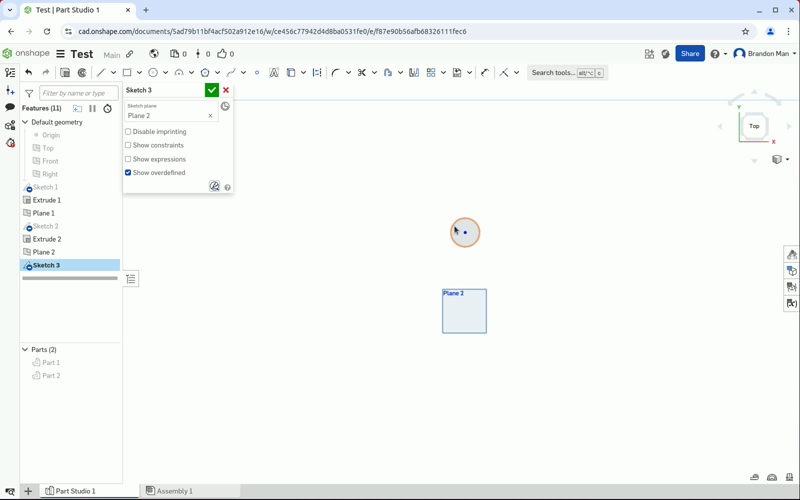
scroll(6)
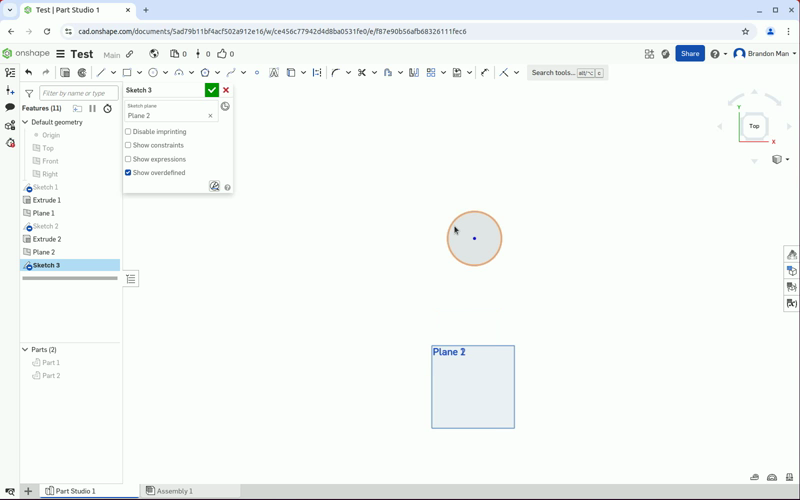
scroll(6)
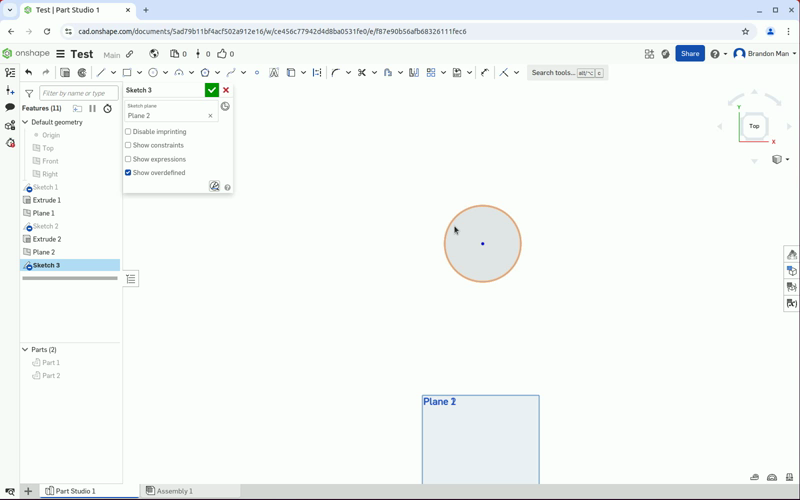
scroll(6)
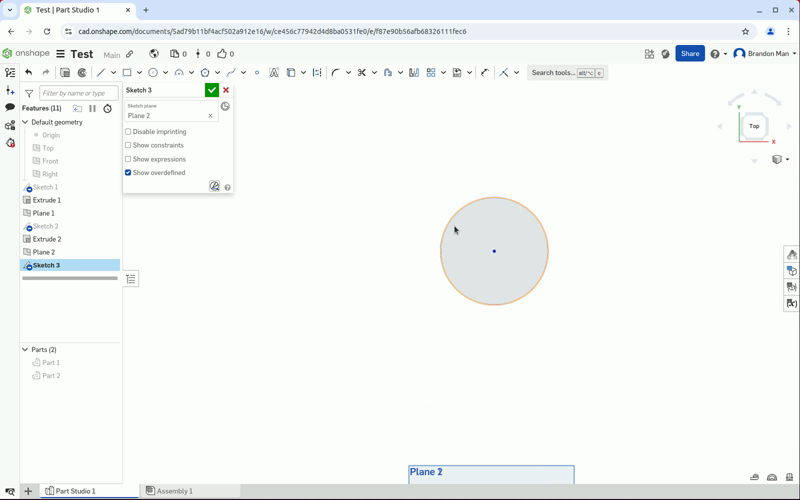
scroll(6)
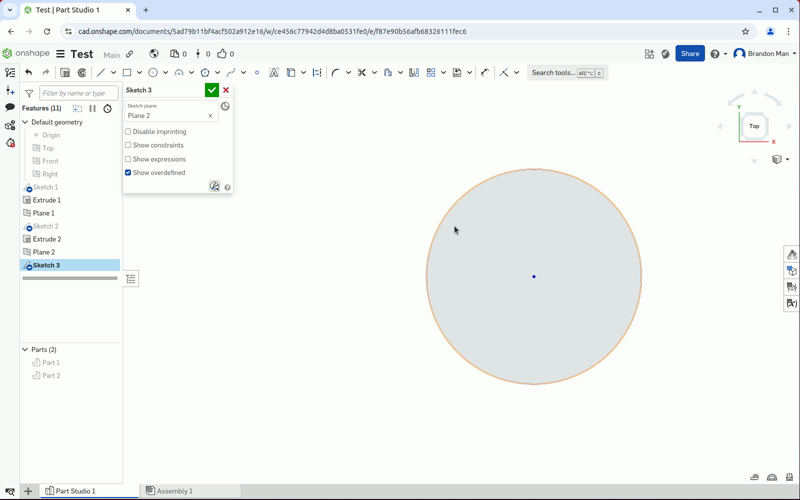
click(454, 225)
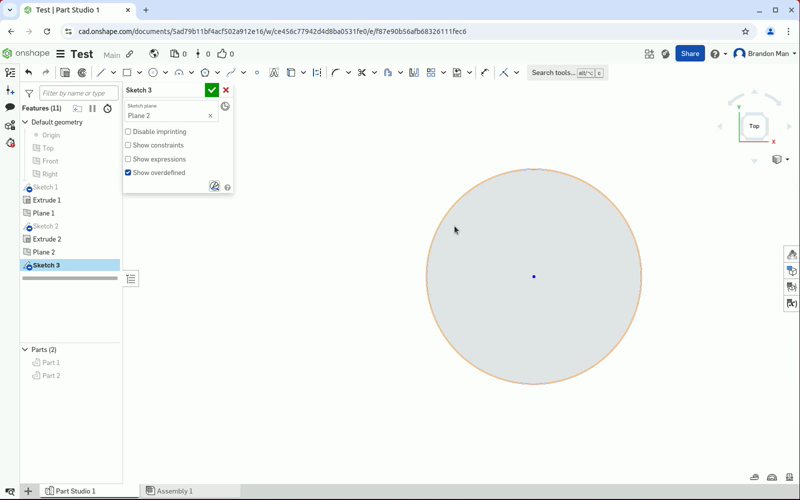
scroll(-6)
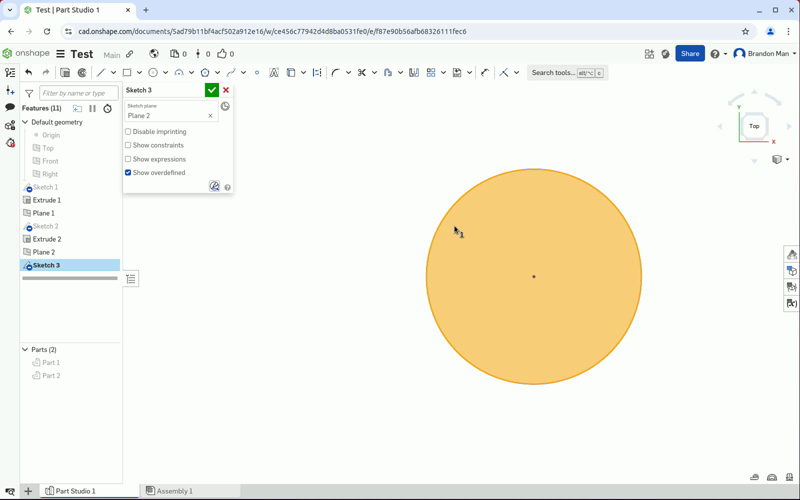
scroll(-6)
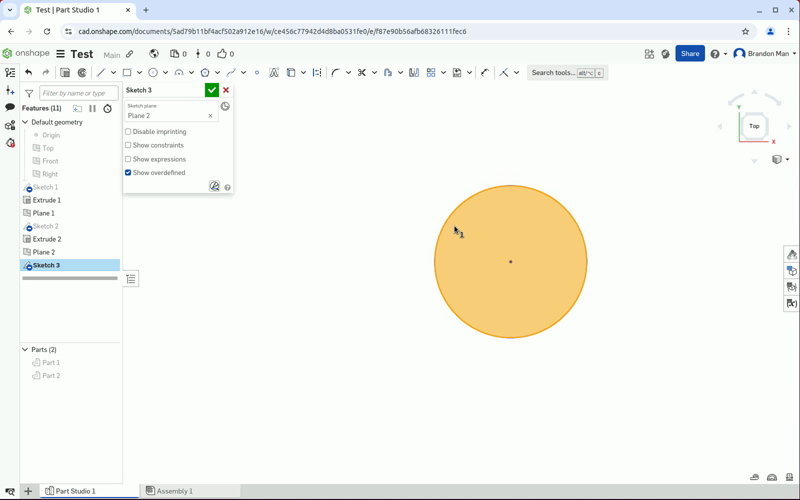
scroll(-6)
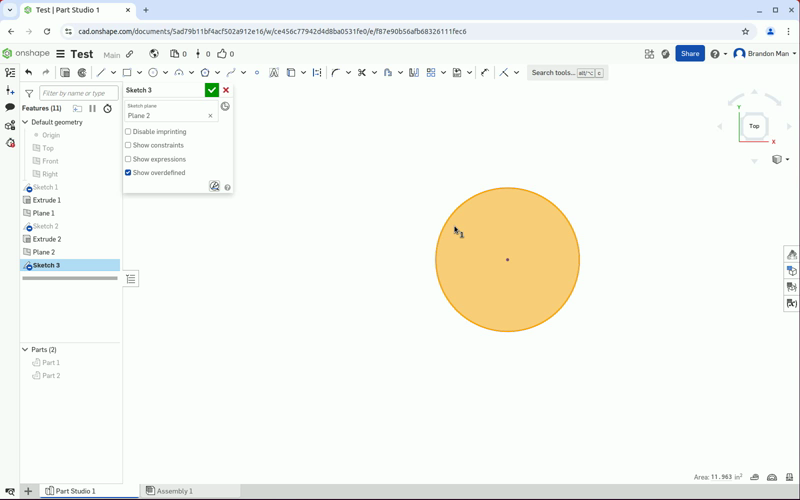
scroll(-6)
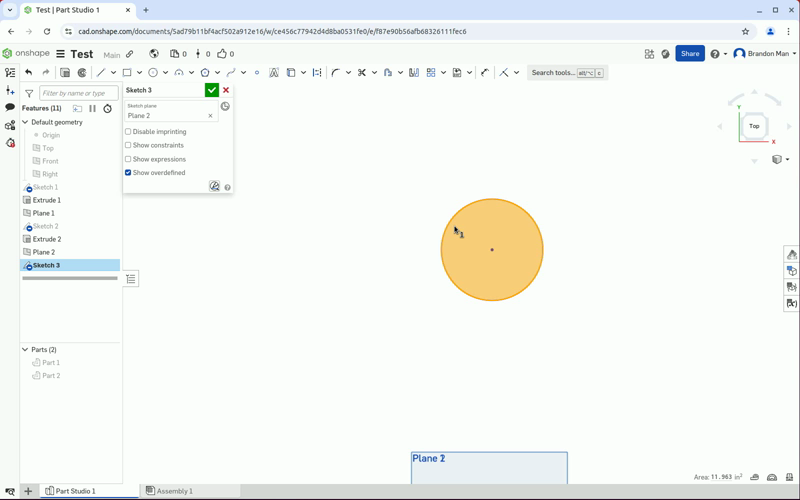
scroll(-6)
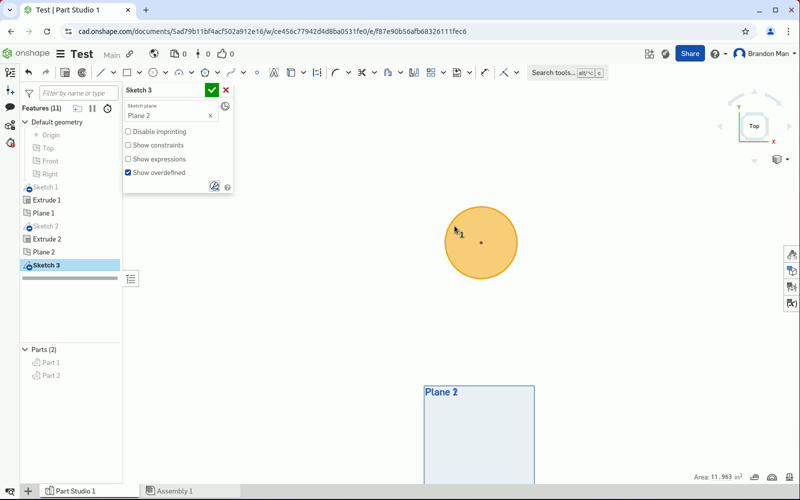
scroll(-6)
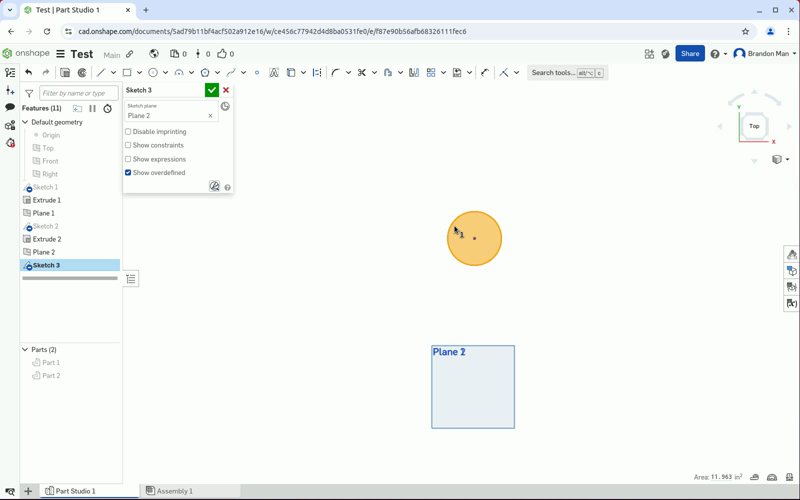
scroll(-6)
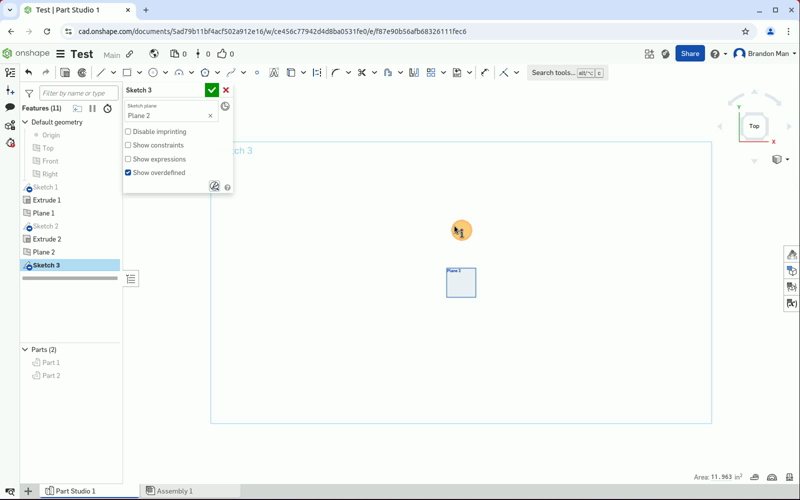
mouse_move(73, 352)
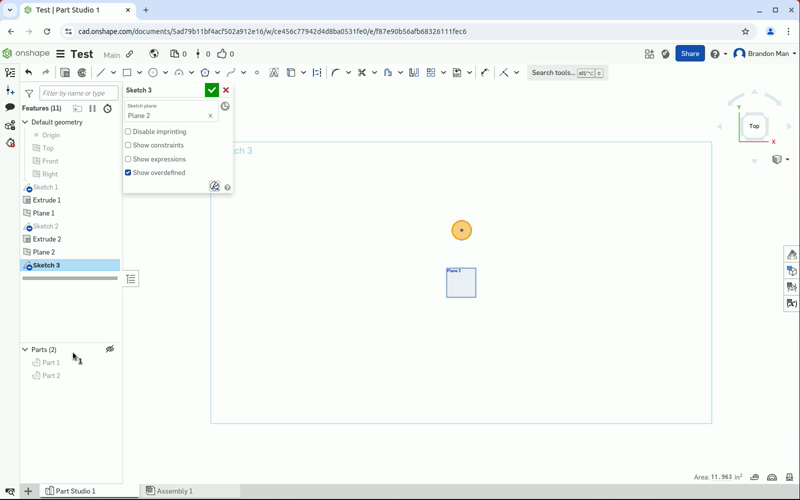
key(shift+y)
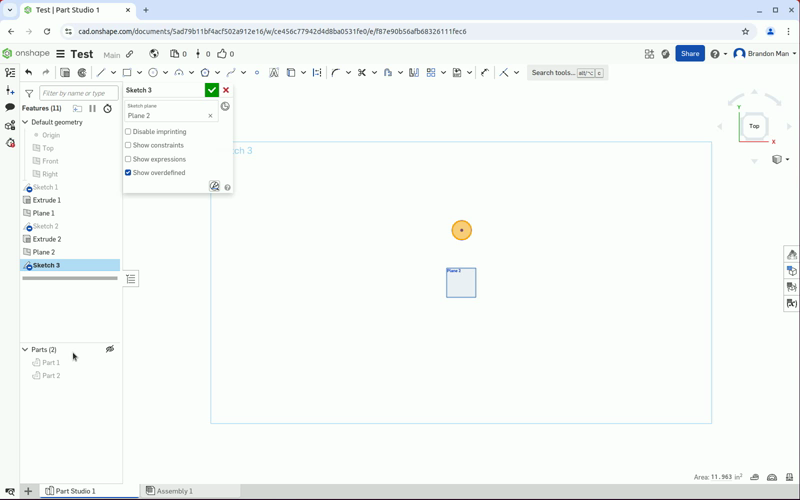
key(shift+e)
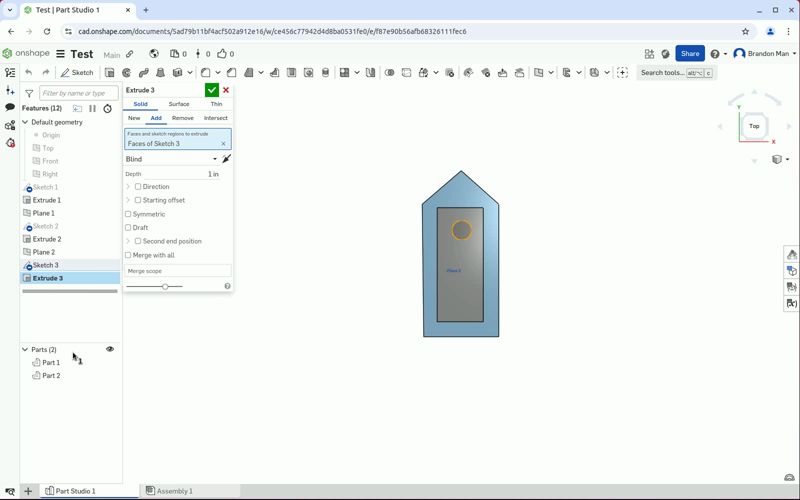
mouse_move(143, 106)
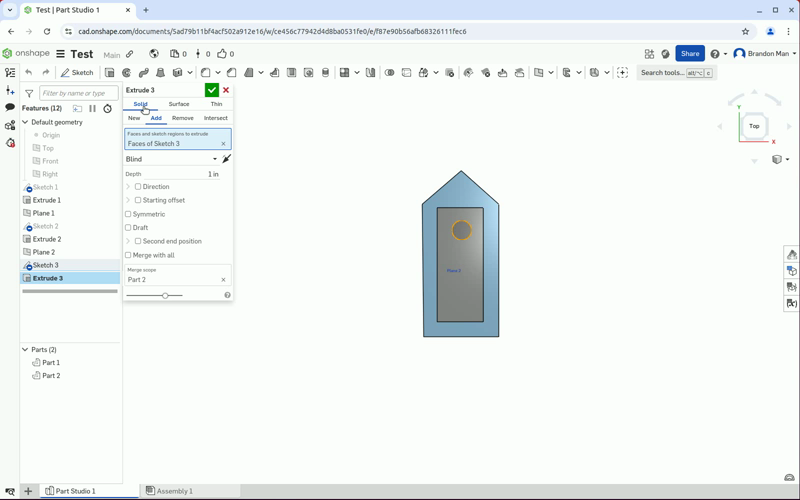
click(143, 106)
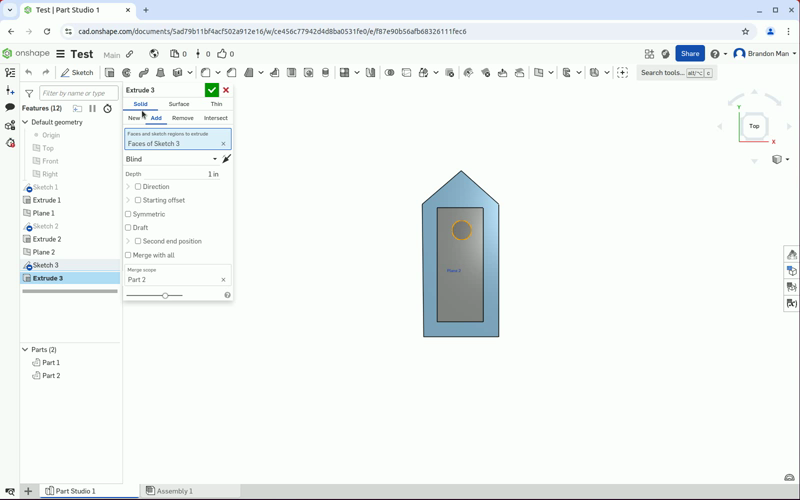
mouse_move(137, 120)
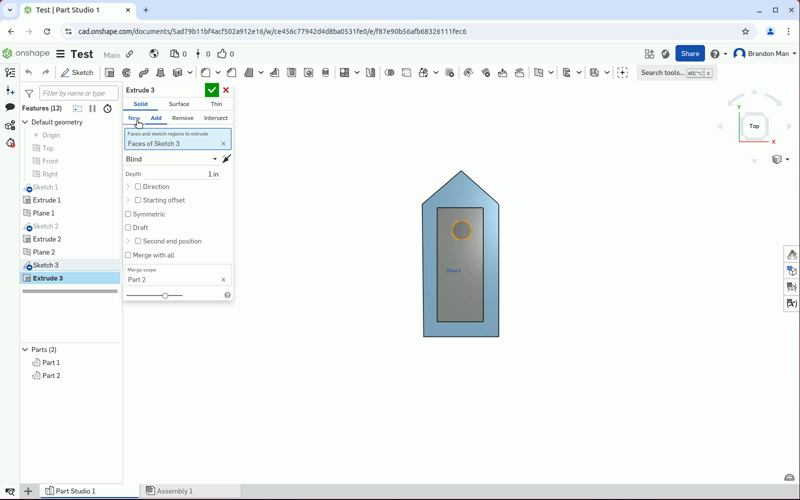
click(137, 120)
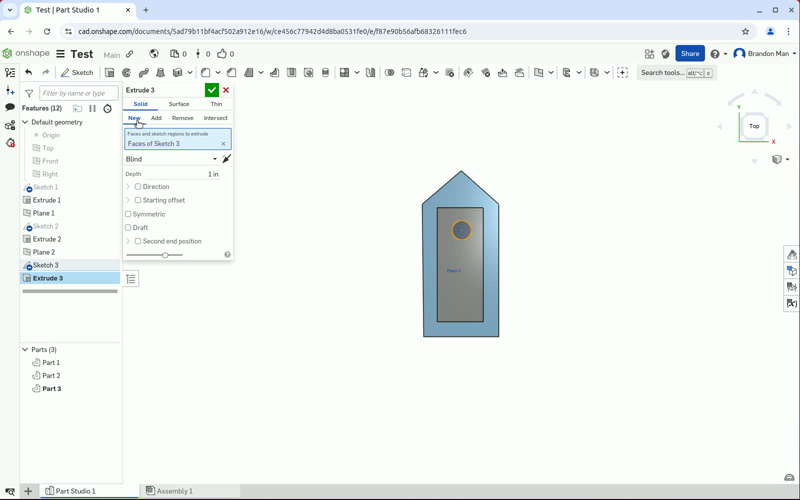
key(tab, 4)
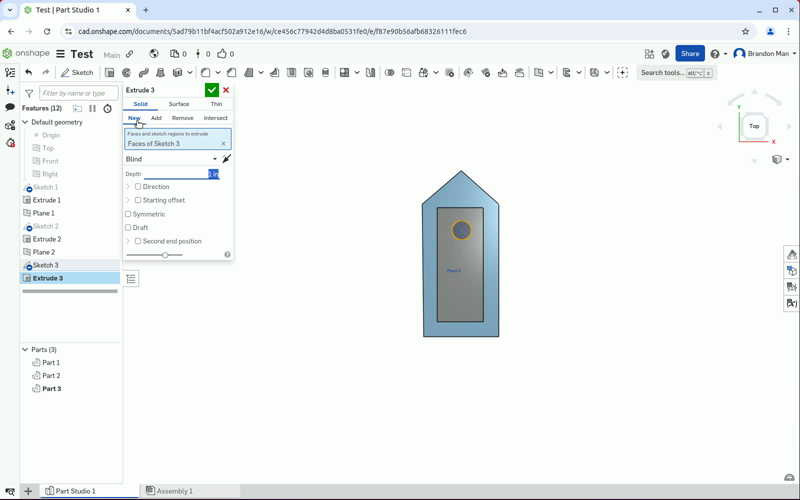
text(6.981)
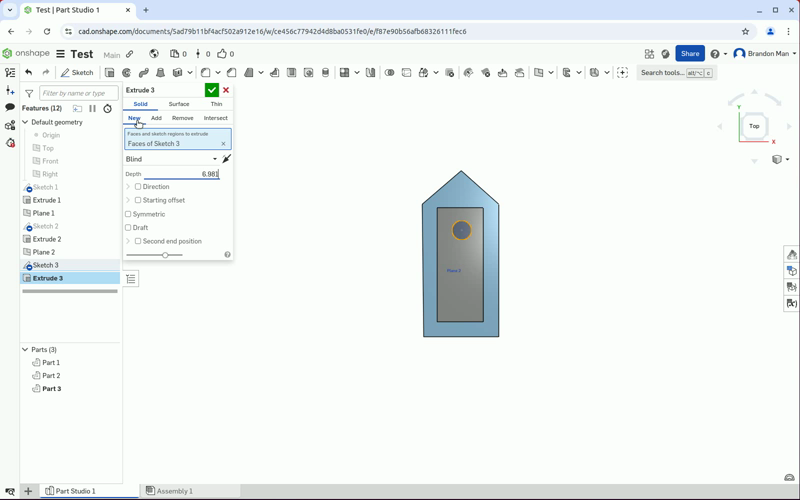
key(enter)
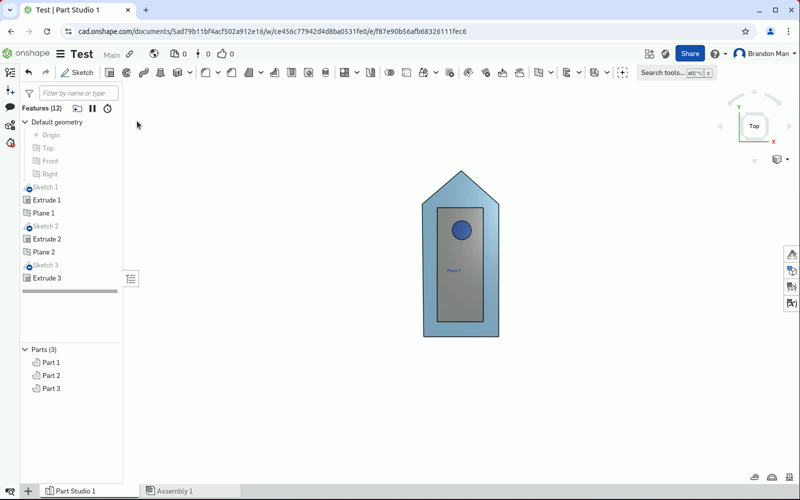
key(shift+h)
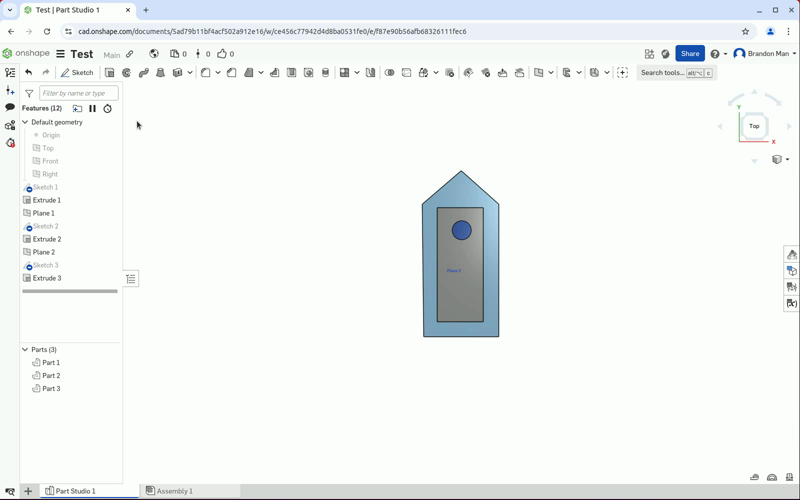
key(shift+h)
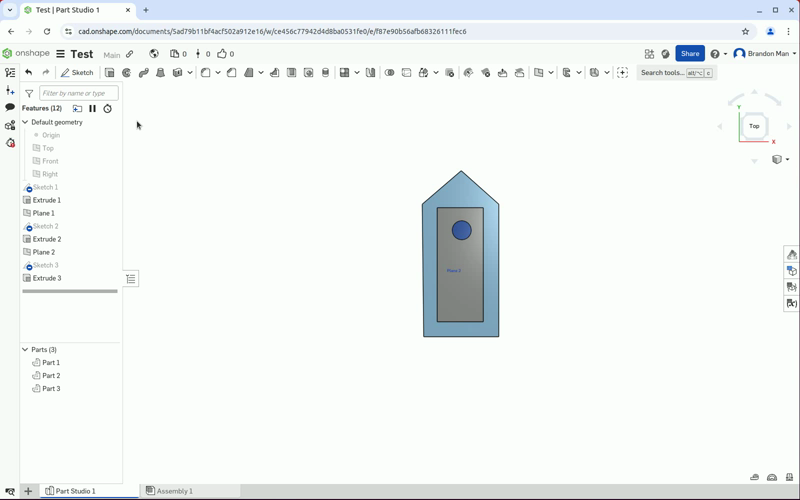
mouse_move(73, 189)
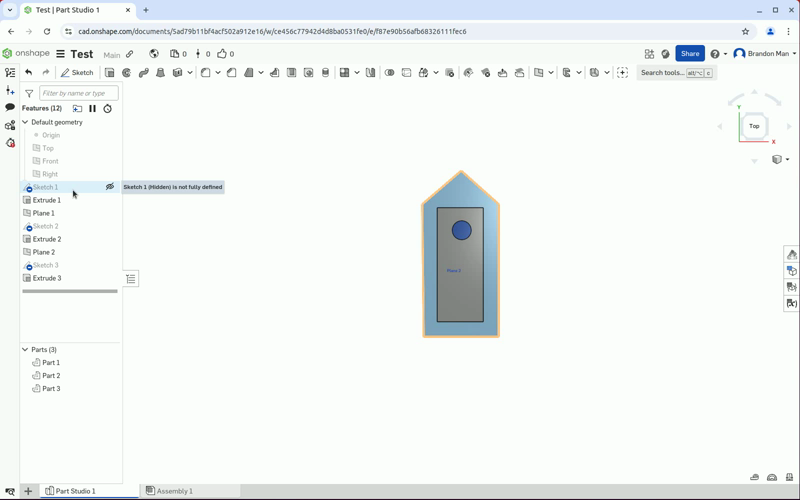
click(73, 189)
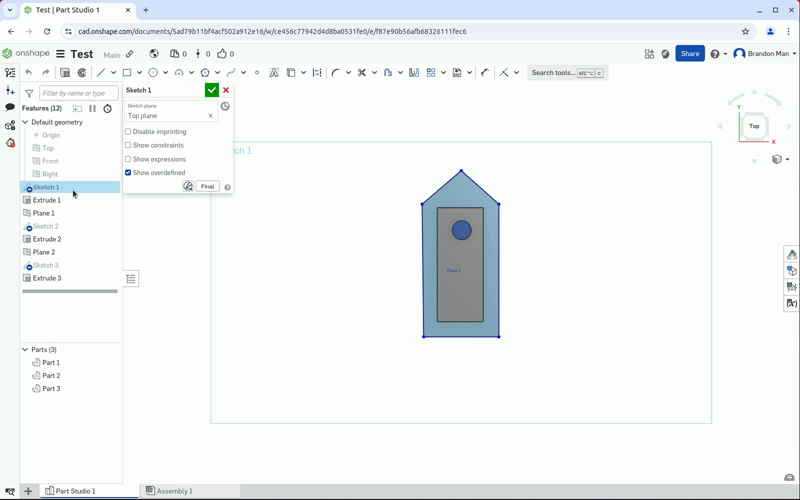
mouse_move(229, 92)
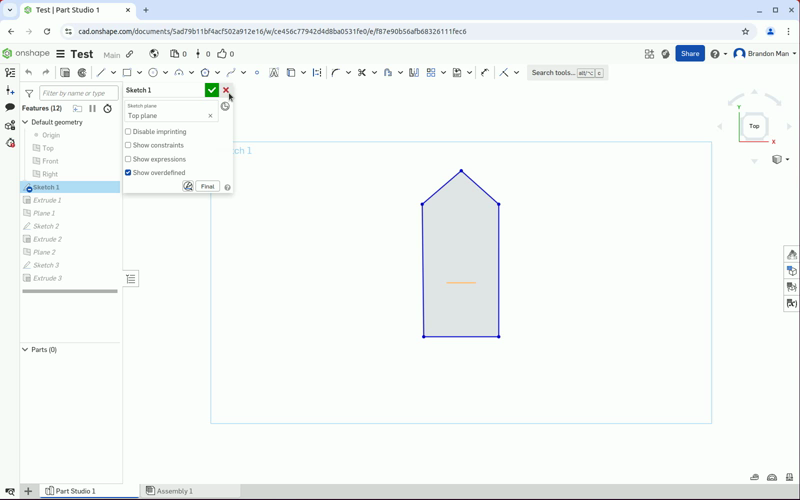
click(229, 92)
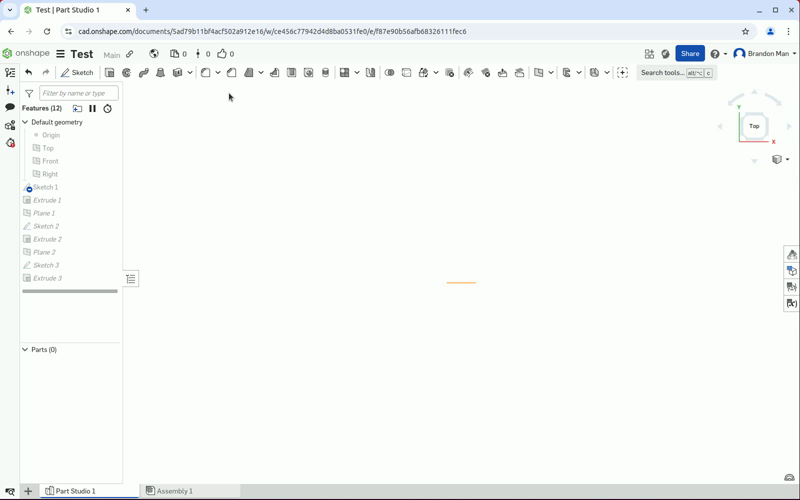
key(shift+s)
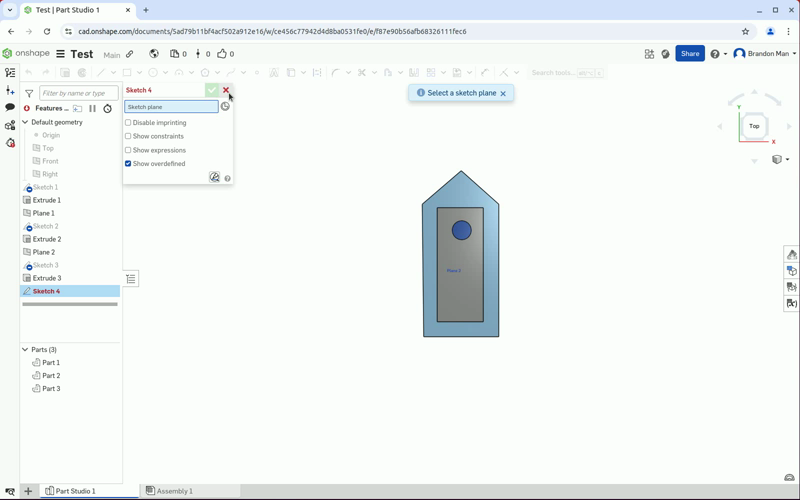
mouse_move(73, 254)
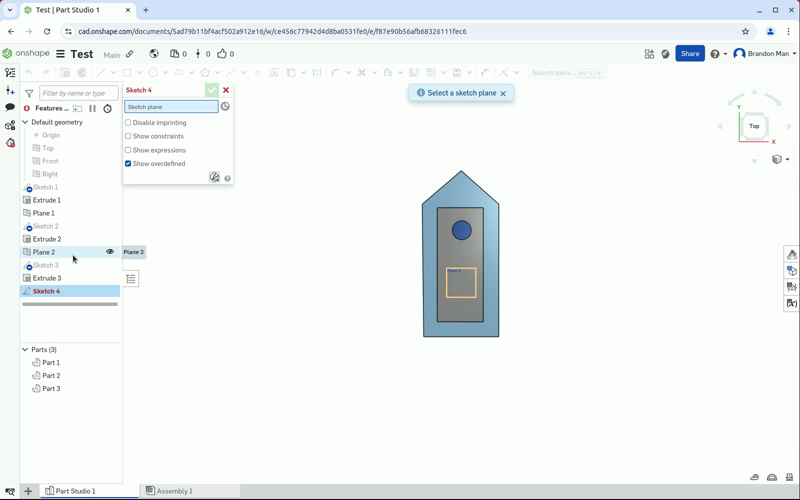
click(73, 254)
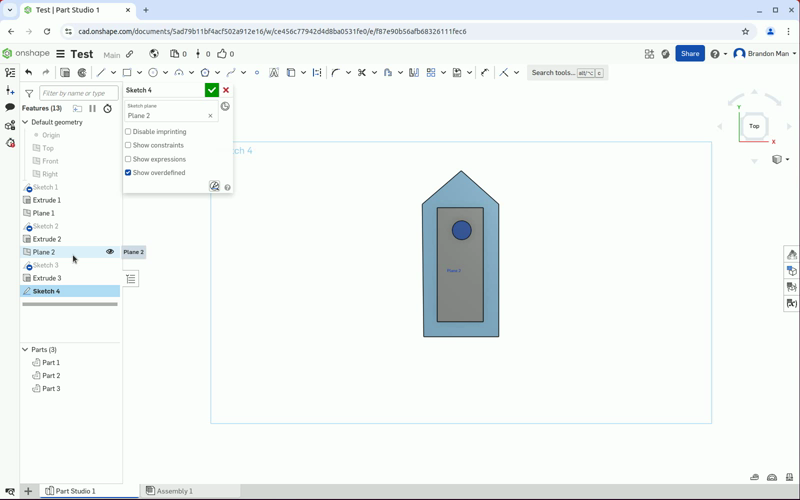
mouse_move(73, 352)
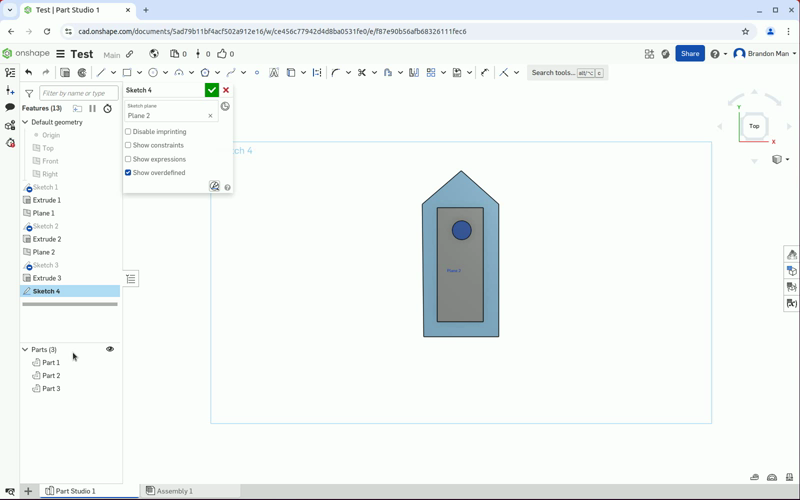
key(y)
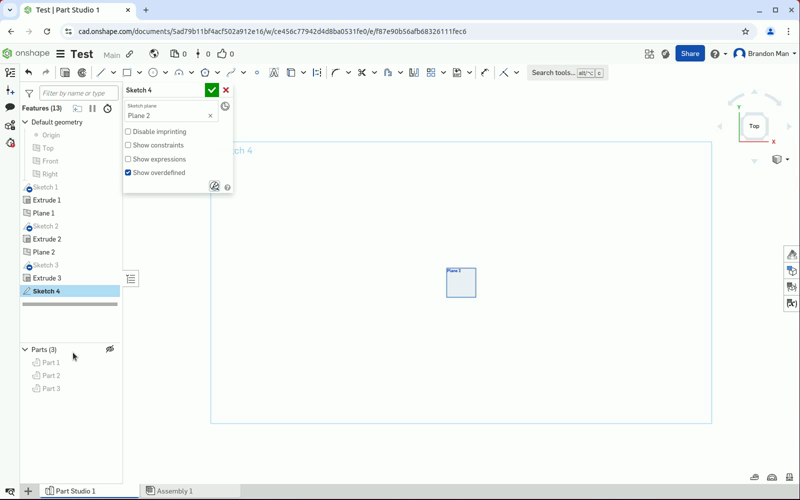
key(c)
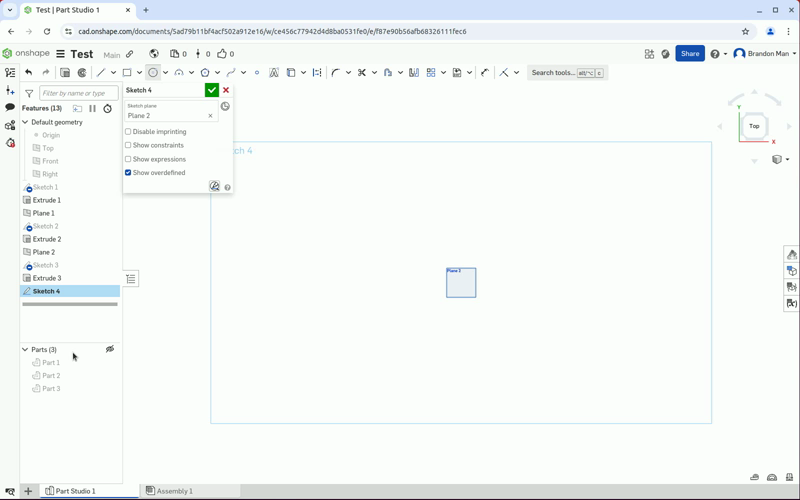
key_down(shift)
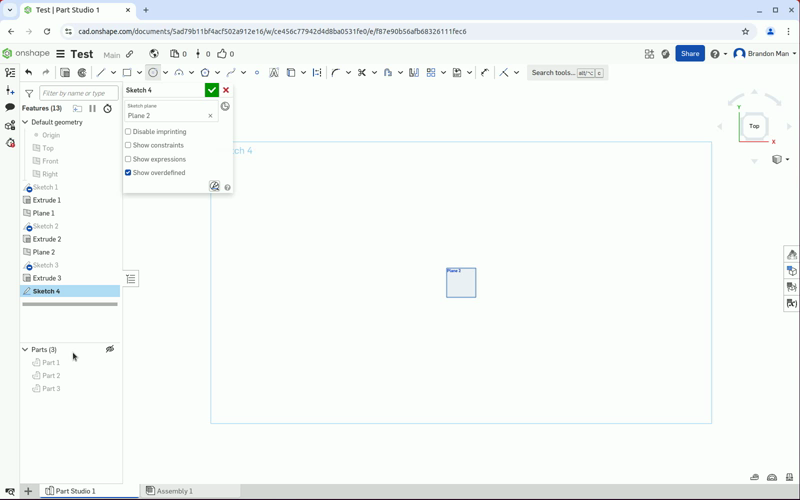
mouse_move(461, 265)
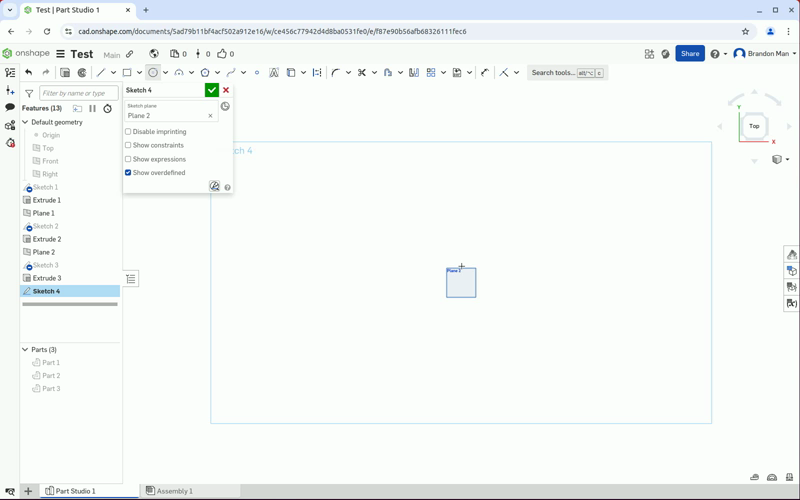
click(461, 265)
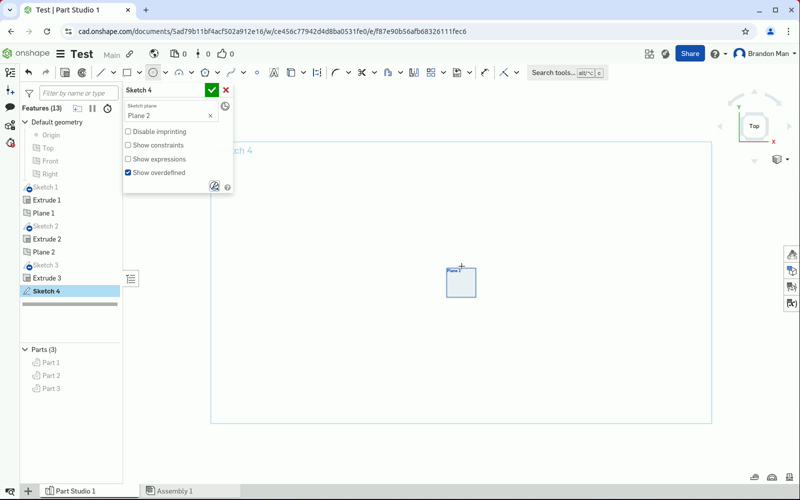
key_up(shift)
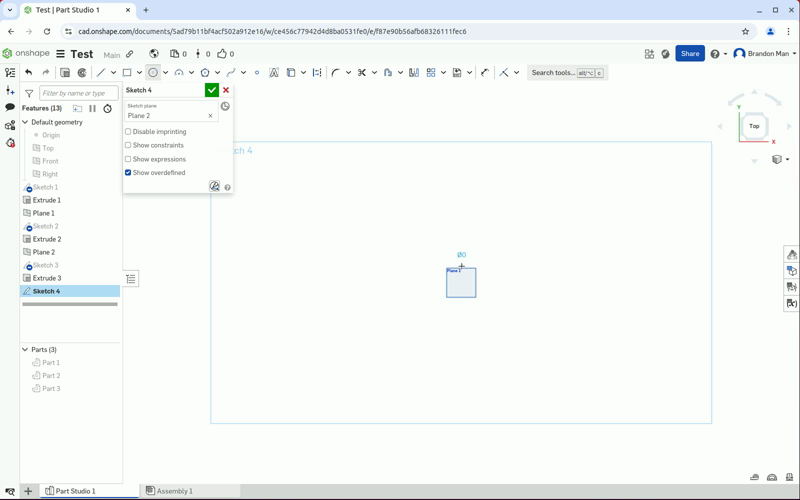
mouse_move(471, 265)
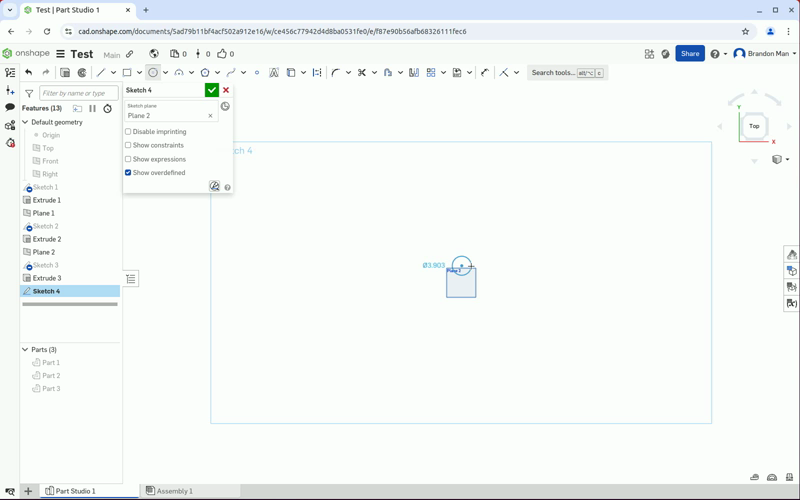
click(471, 265)
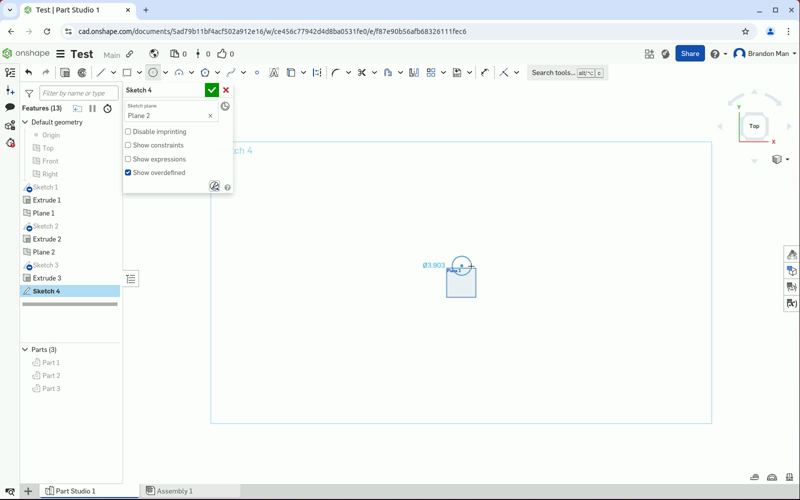
key(esc)
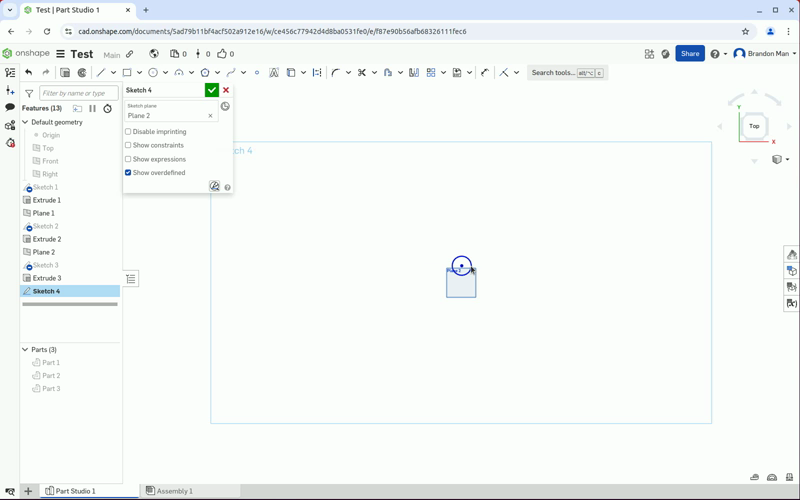
mouse_move(462, 272)
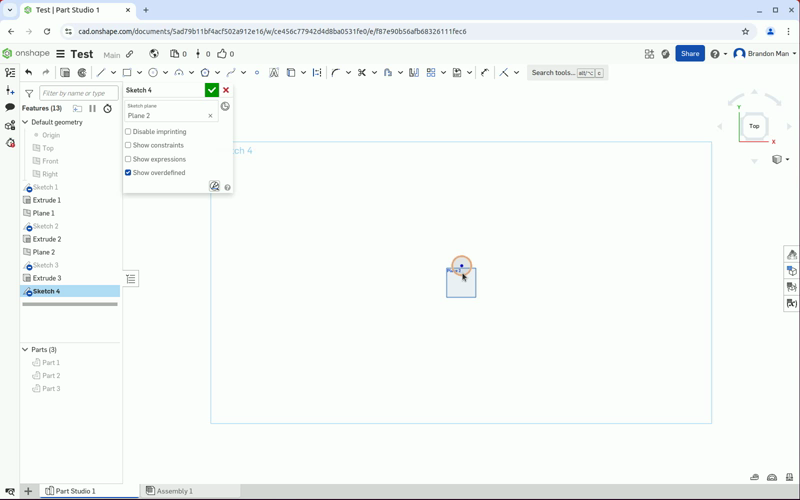
scroll(6)
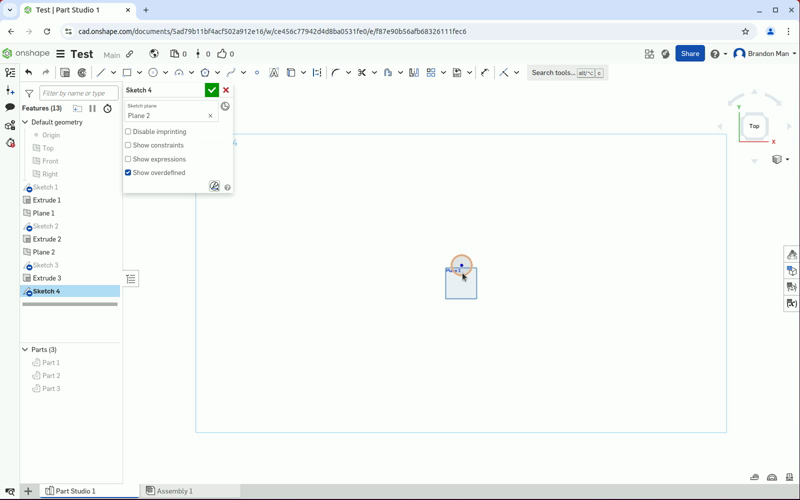
scroll(6)
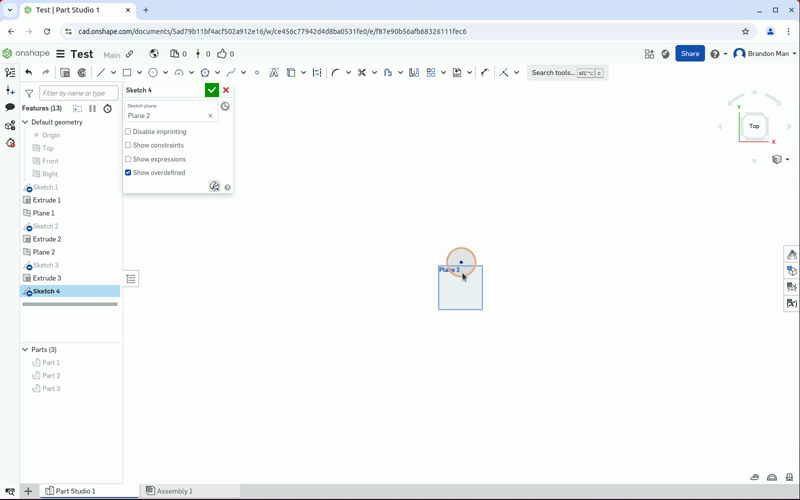
scroll(6)
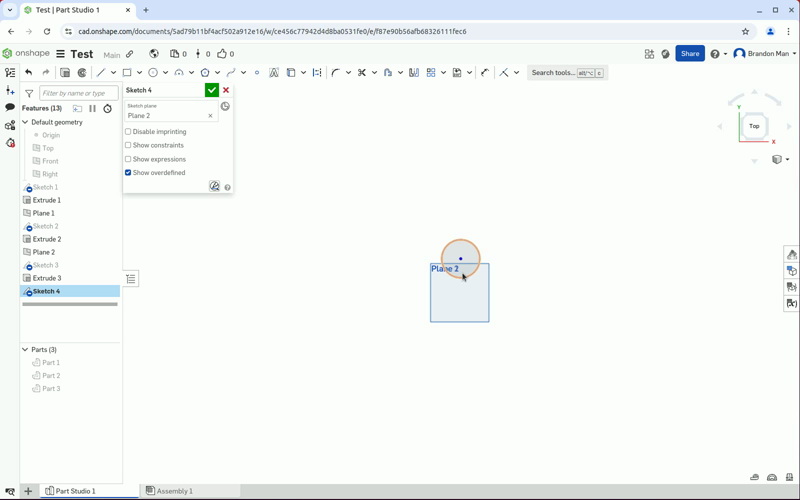
scroll(6)
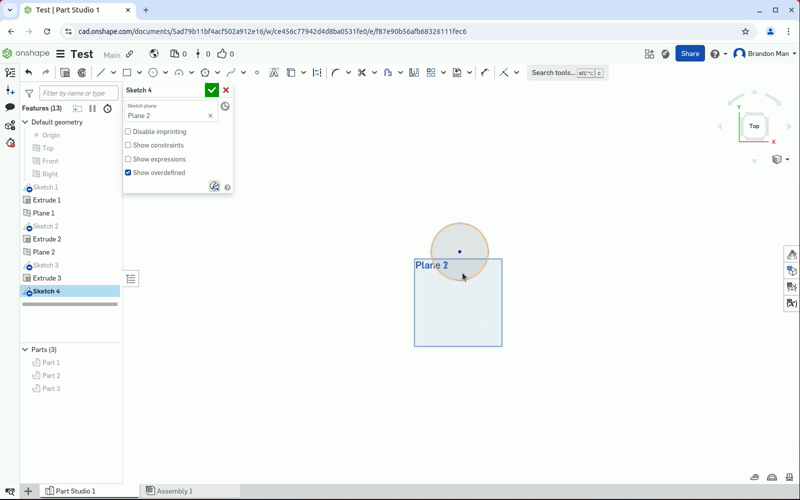
scroll(6)
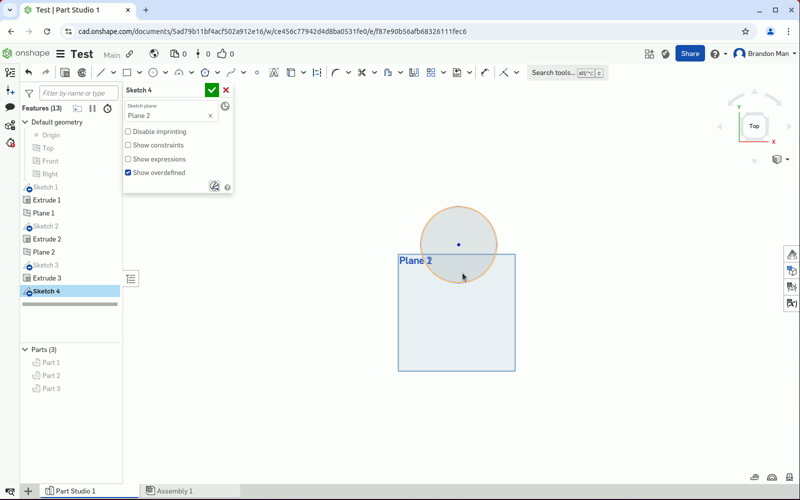
scroll(6)
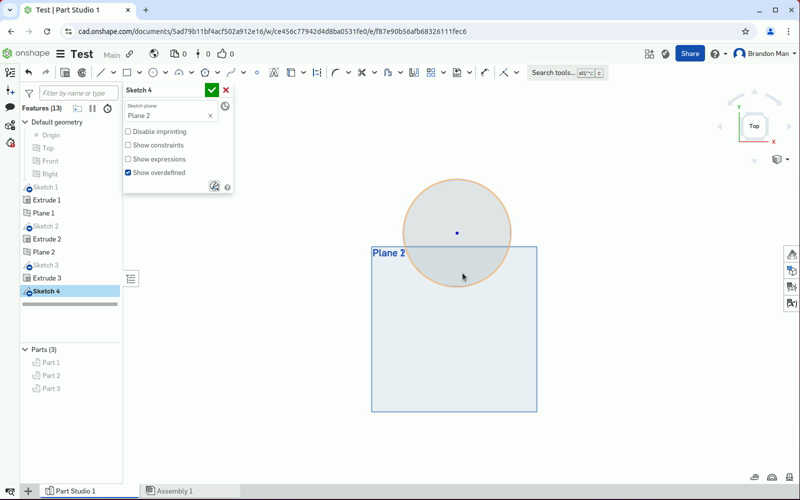
scroll(6)
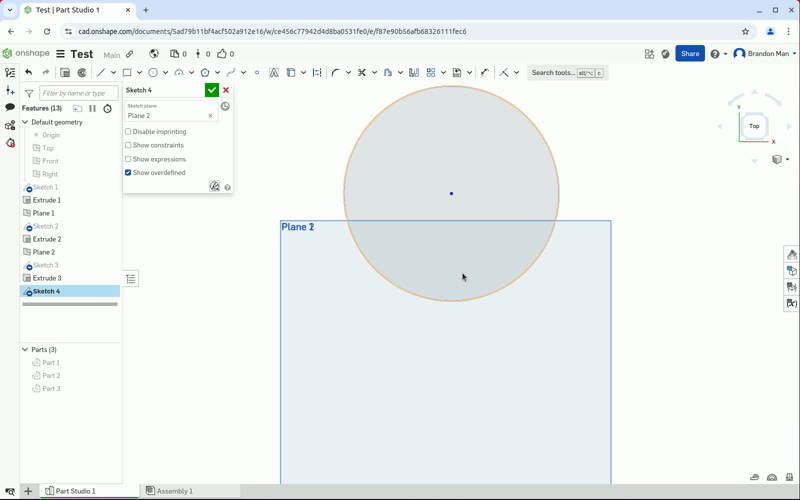
click(462, 272)
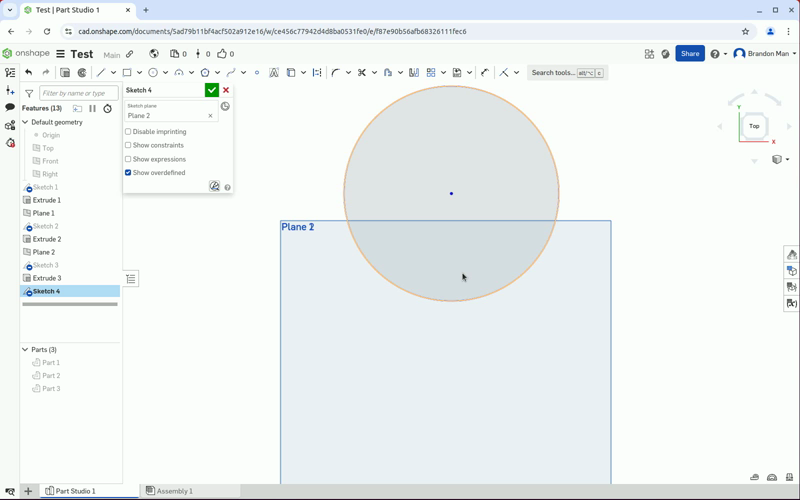
scroll(-6)
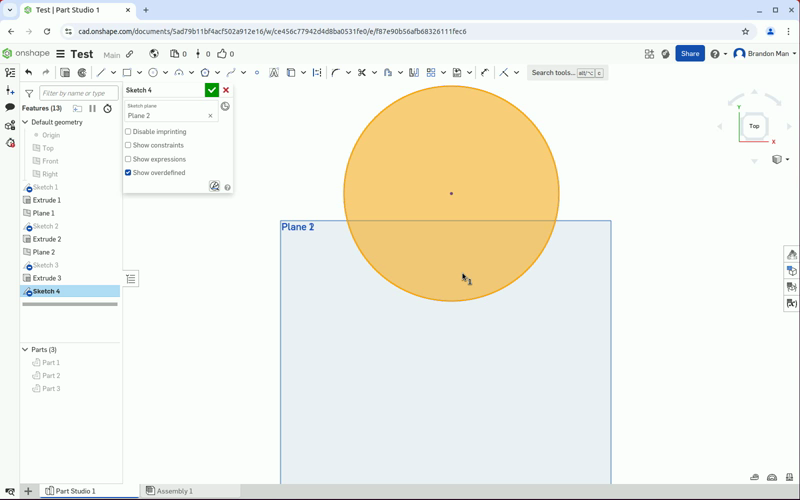
scroll(-6)
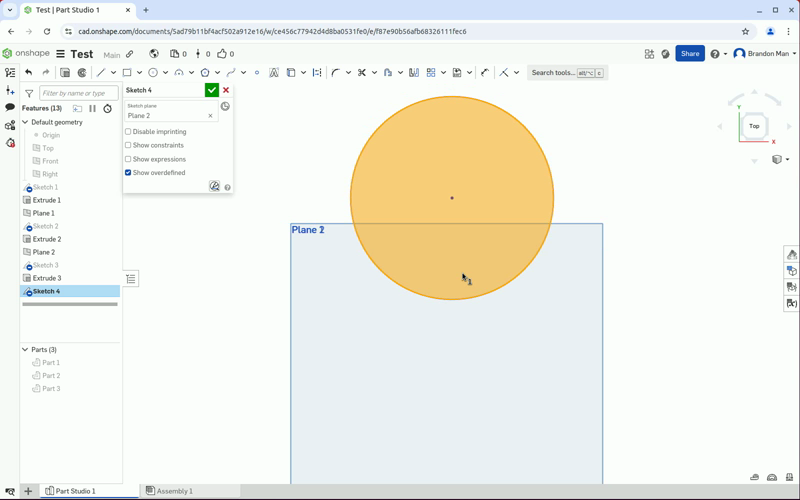
scroll(-6)
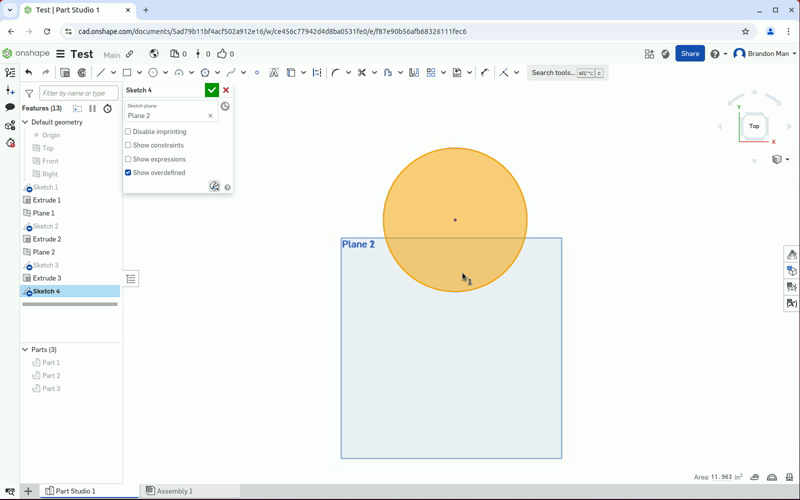
scroll(-6)
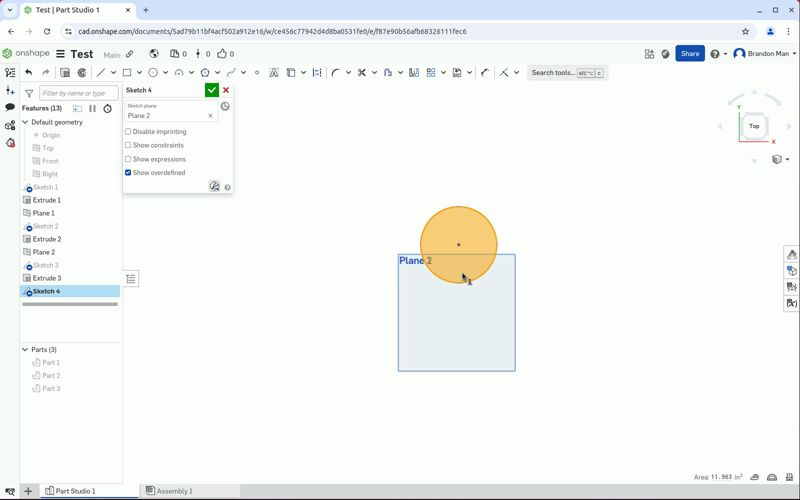
scroll(-6)
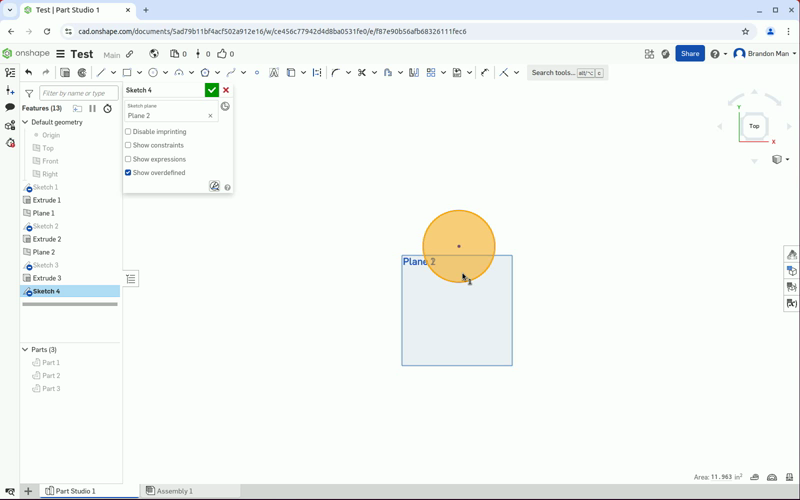
scroll(-6)
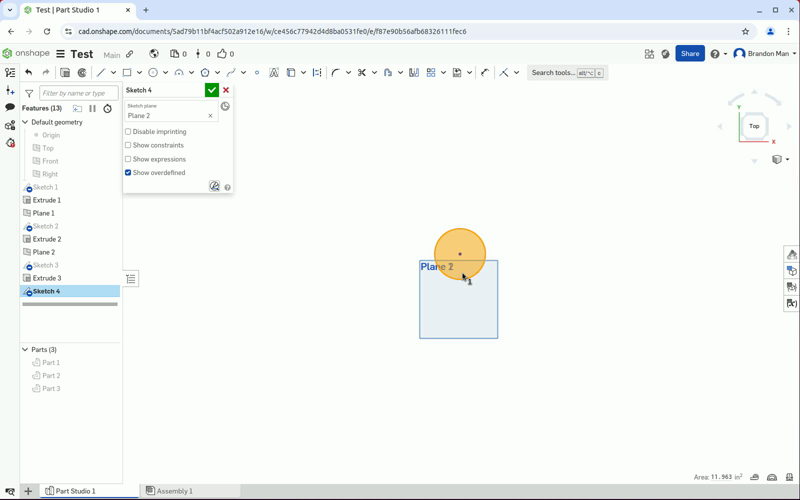
scroll(-6)
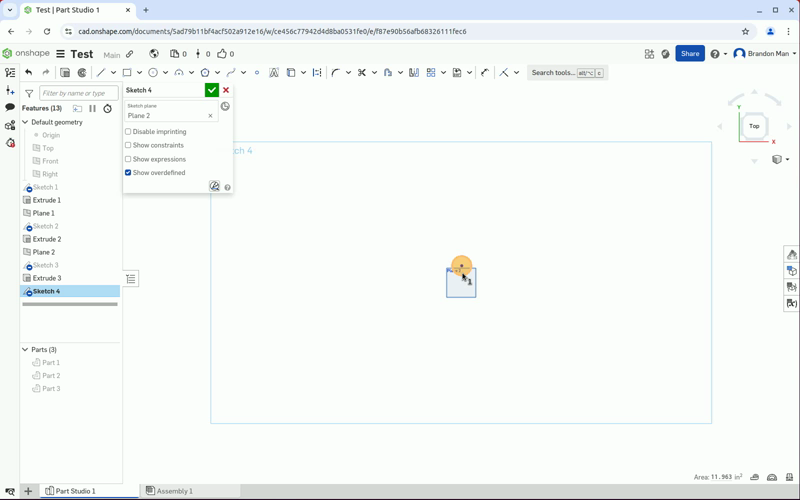
mouse_move(73, 352)
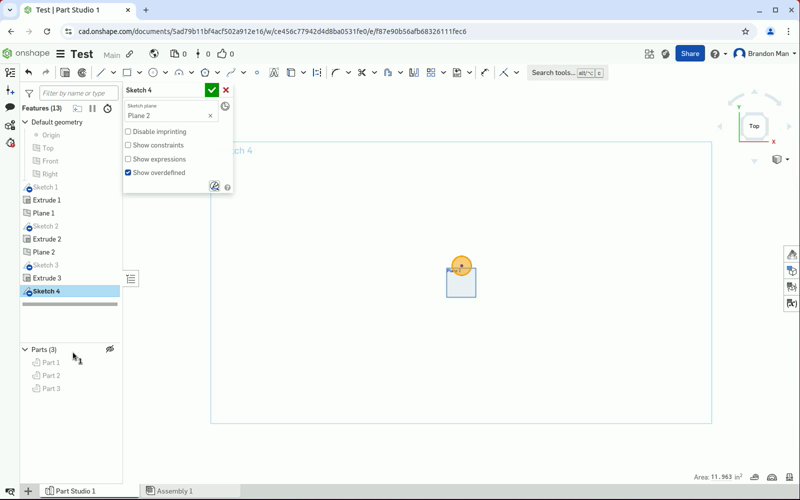
key(shift+y)
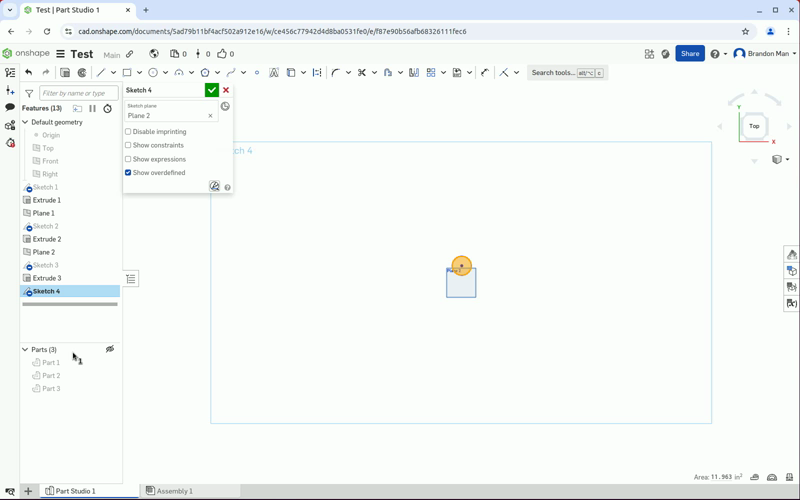
key(shift+e)
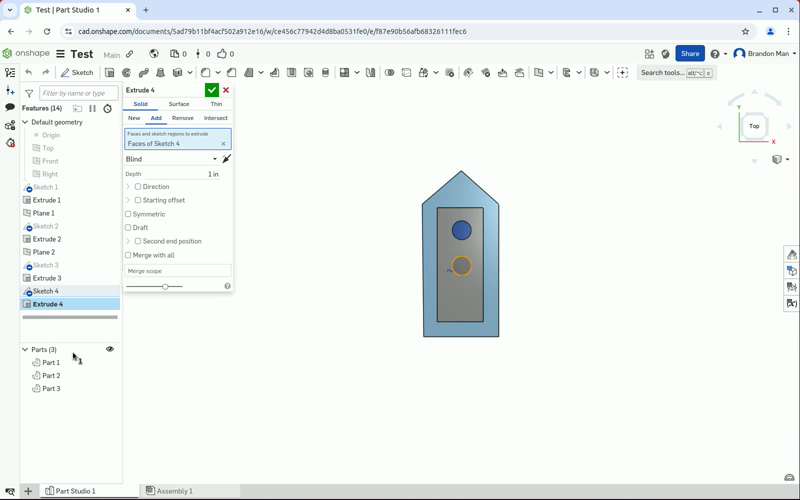
mouse_move(143, 106)
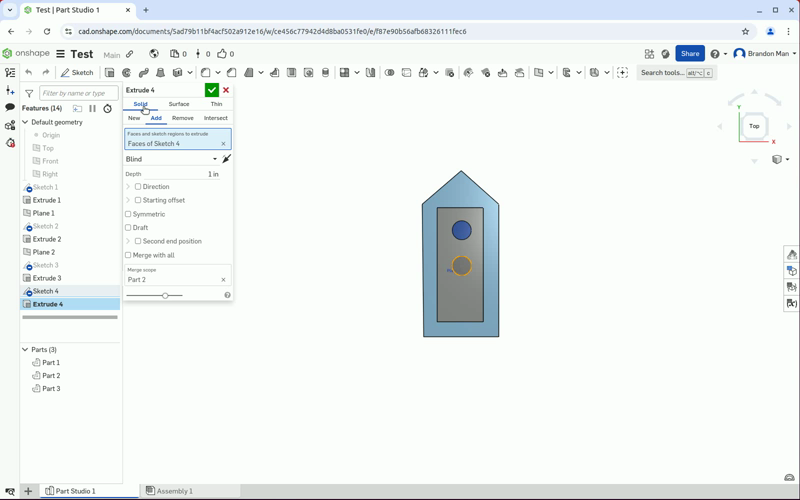
click(143, 106)
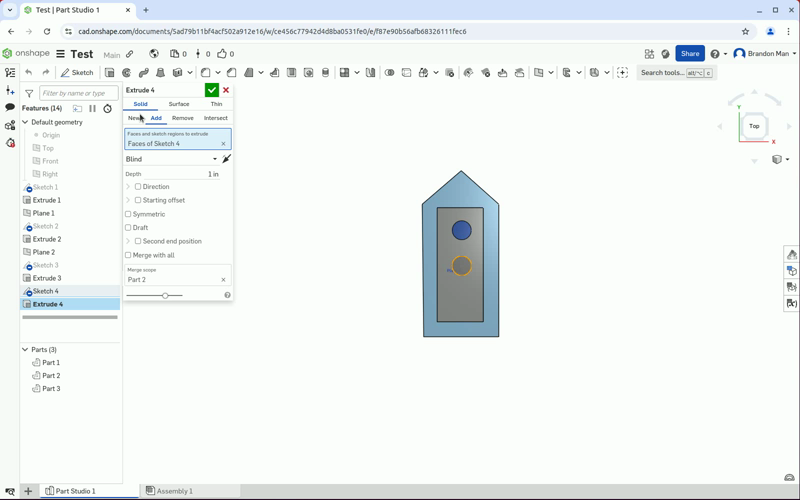
mouse_move(137, 120)
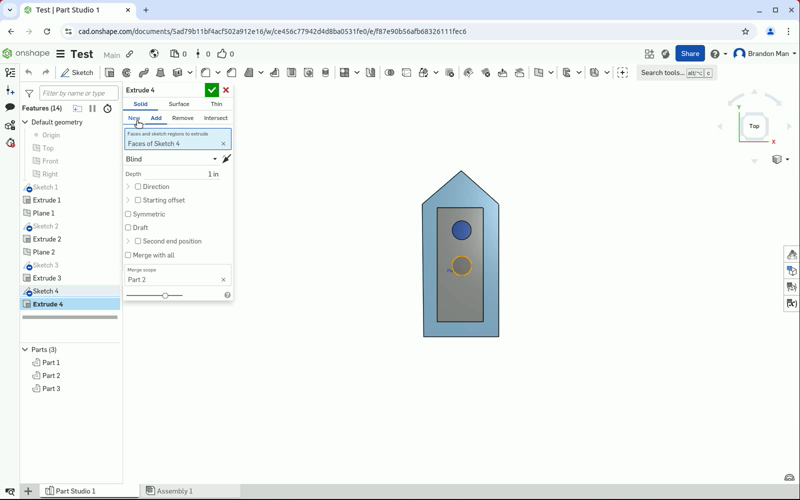
click(137, 120)
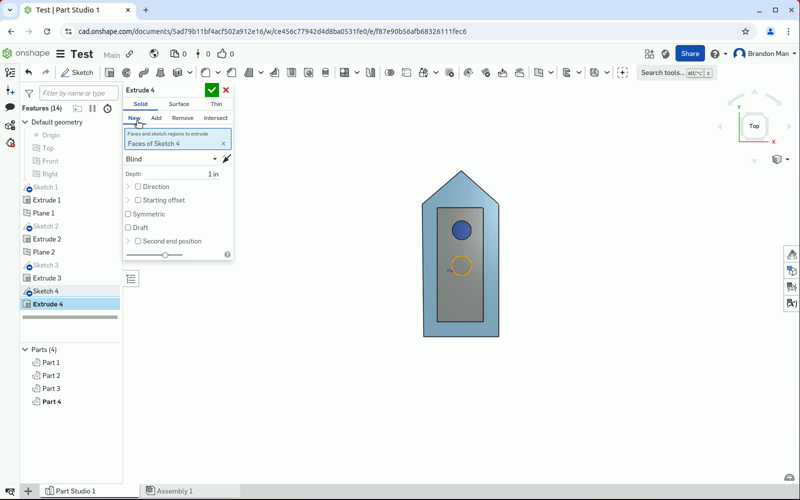
key(tab, 4)
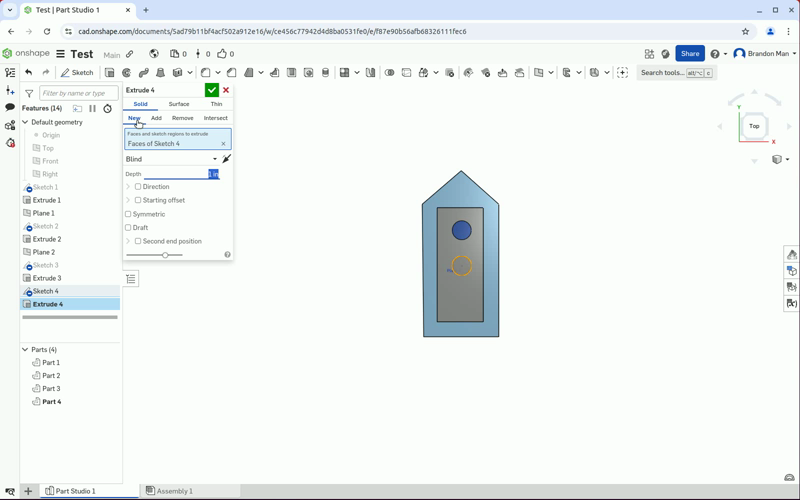
text(6.981)
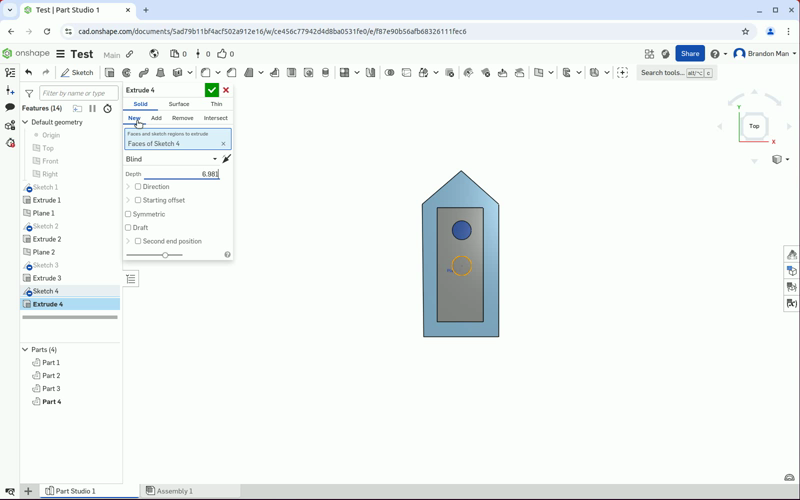
key(enter)
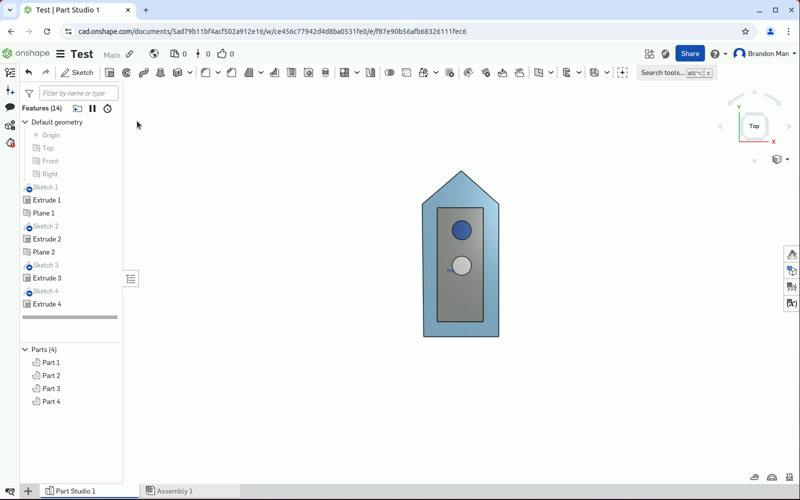
key(shift+h)
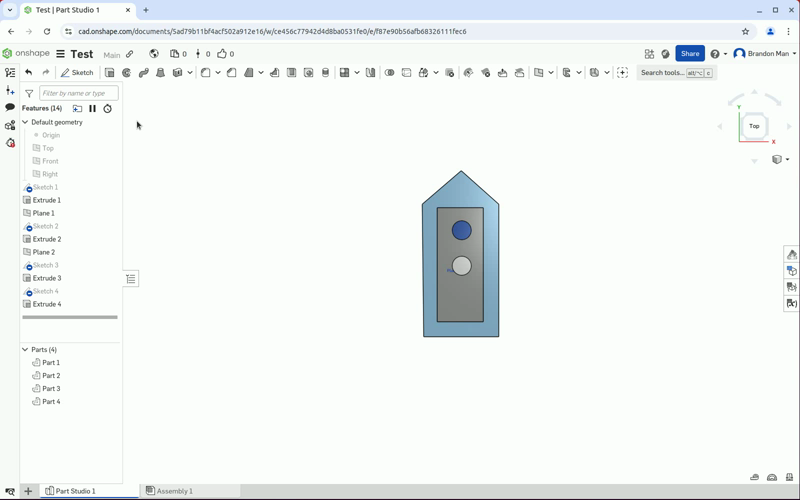
key(shift+h)
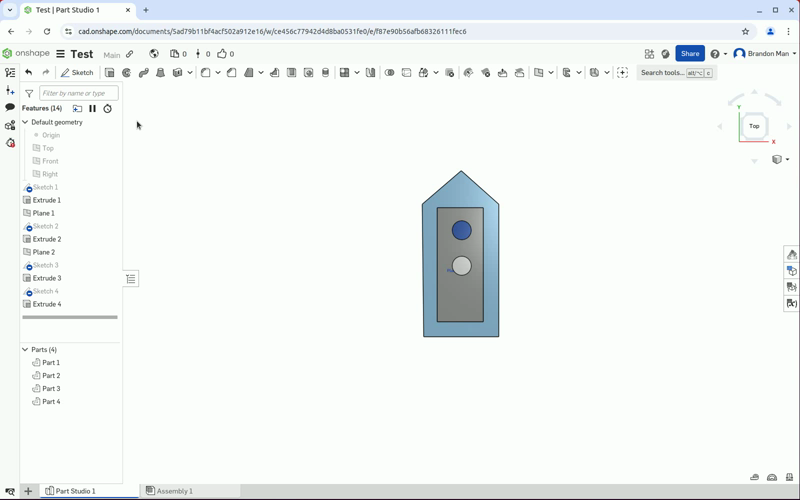
mouse_move(73, 189)
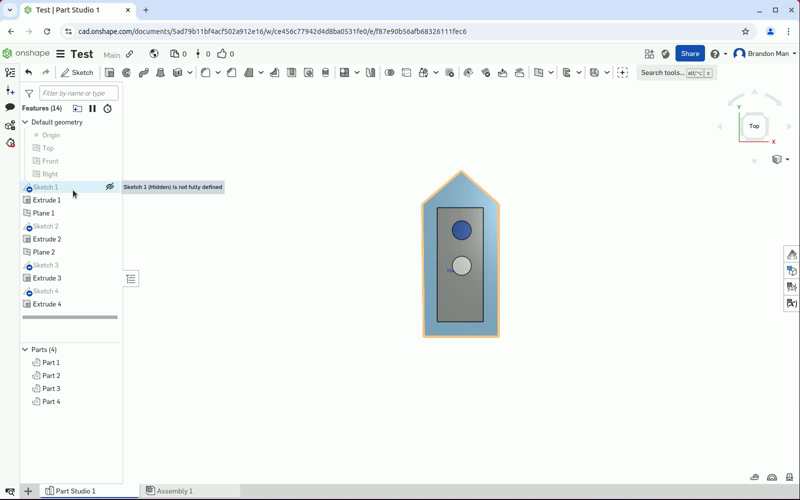
click(73, 189)
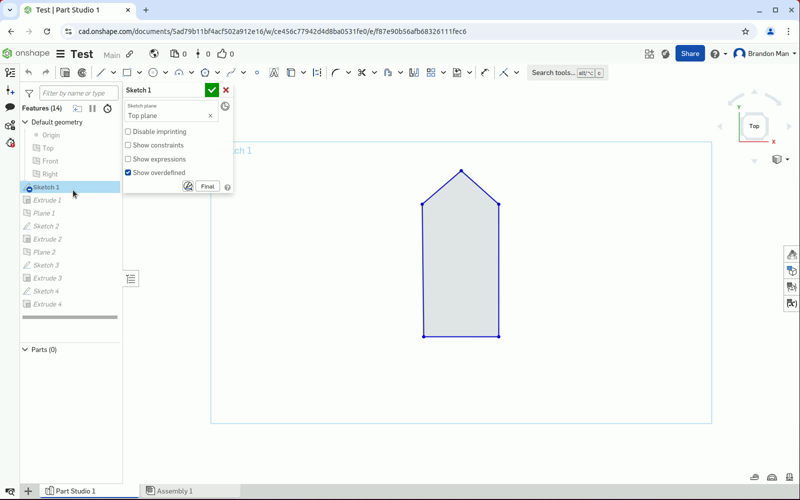
mouse_move(229, 92)
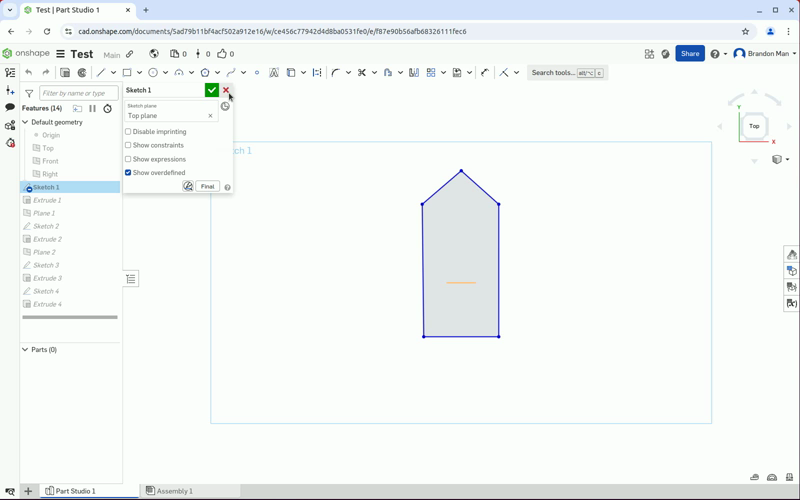
click(229, 92)
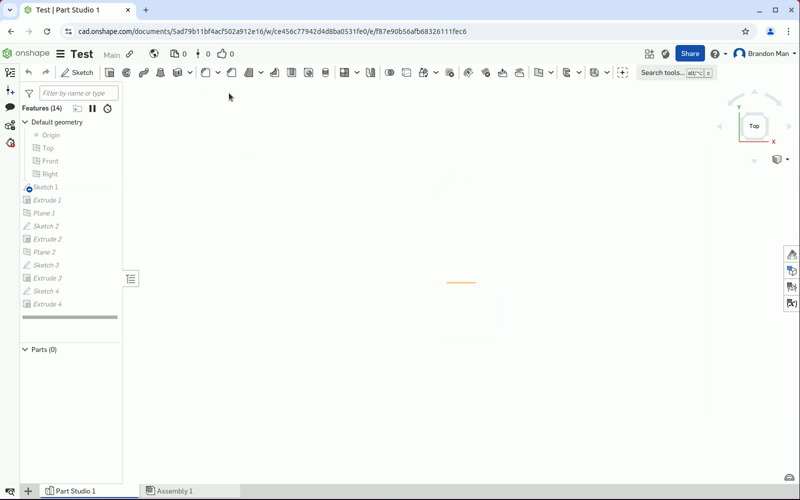
key(shift+s)
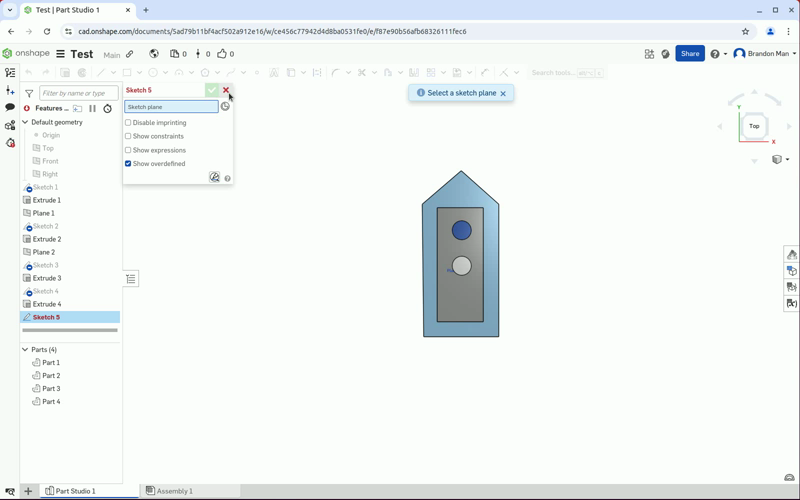
mouse_move(73, 254)
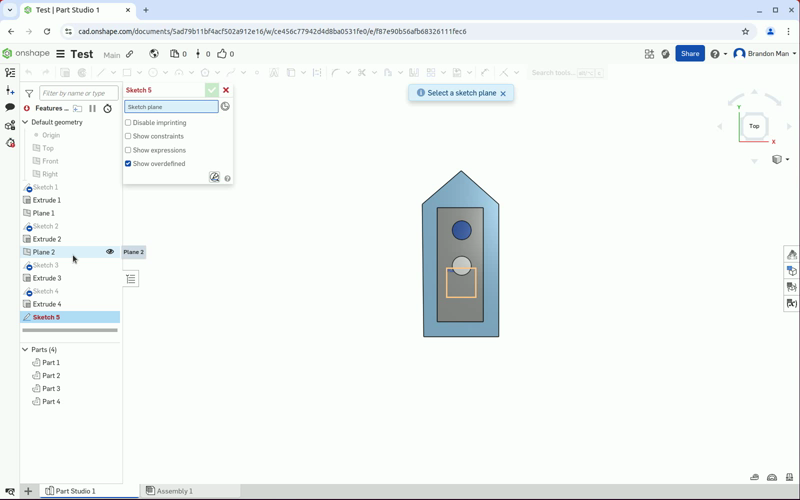
click(73, 254)
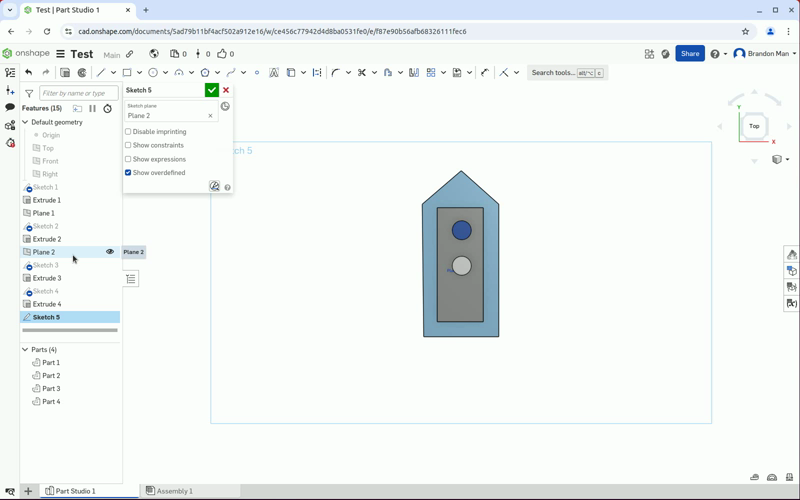
mouse_move(73, 352)
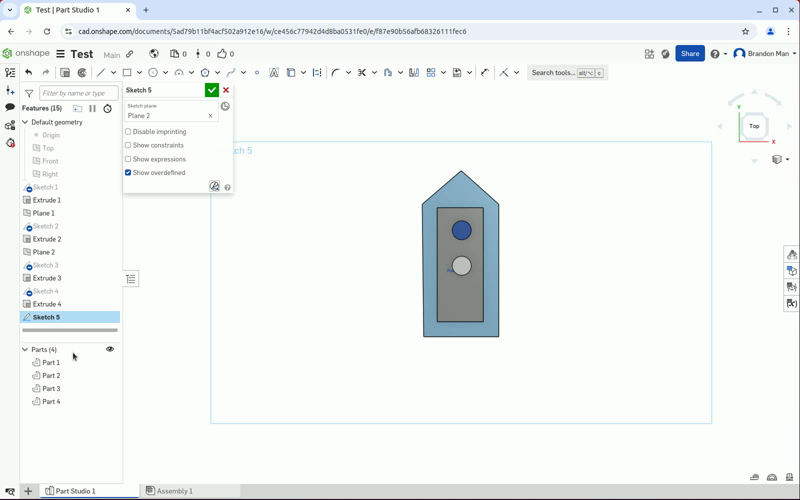
key(y)
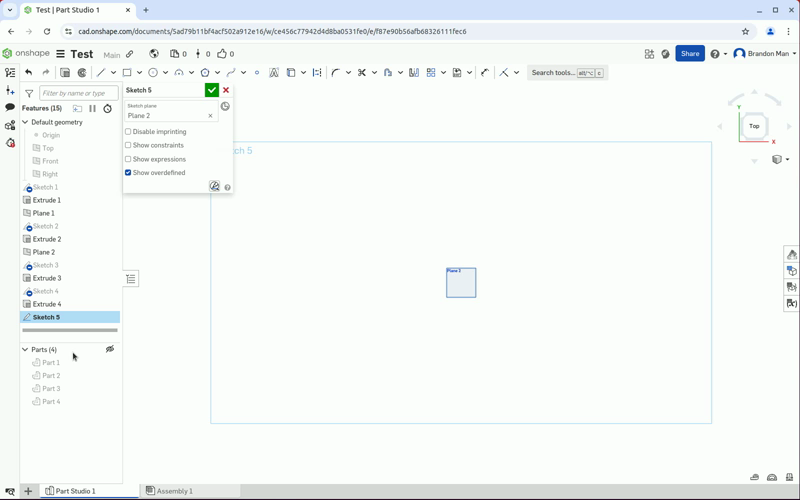
key(c)
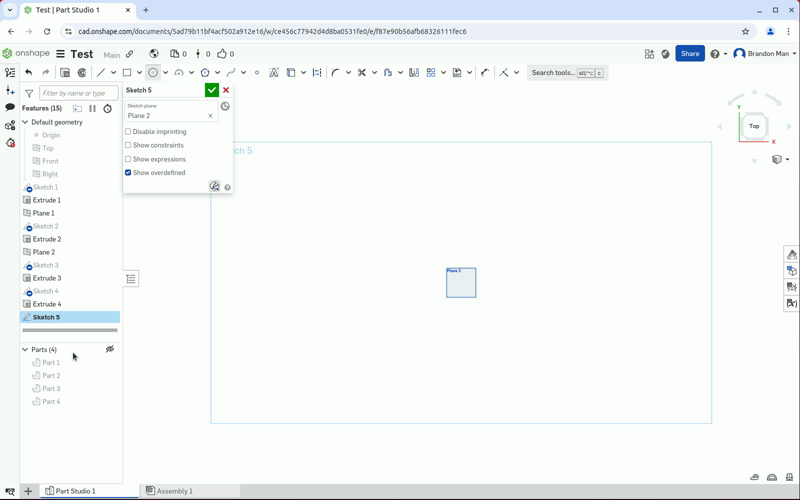
key_down(shift)
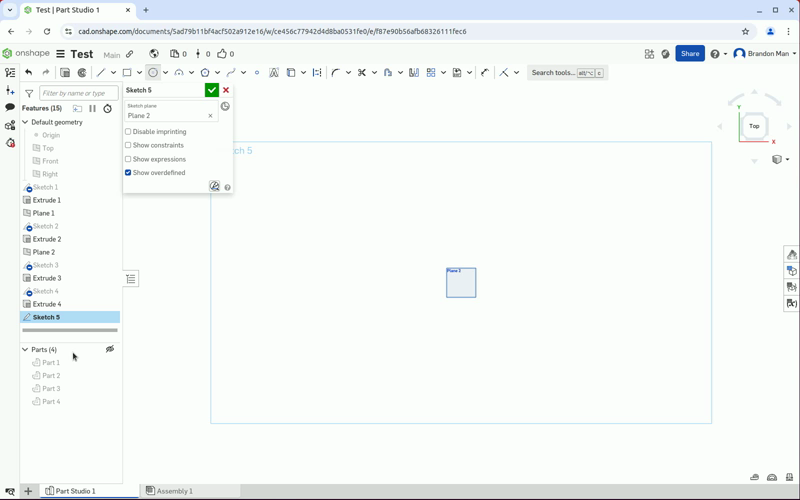
mouse_move(461, 299)
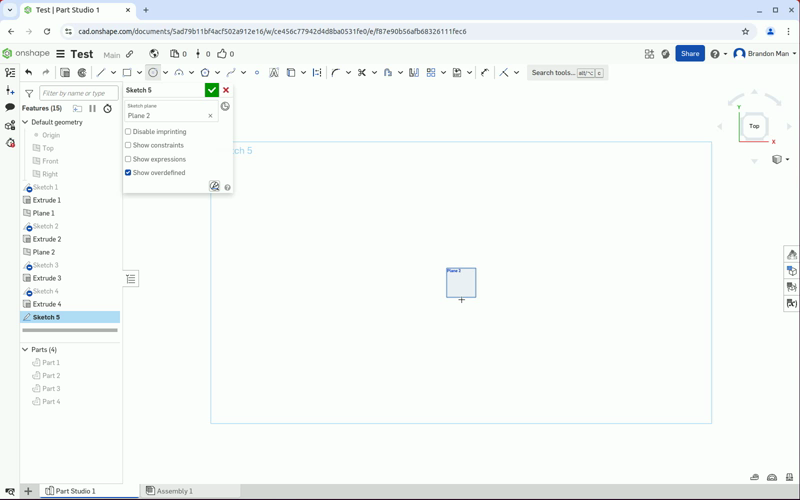
click(461, 299)
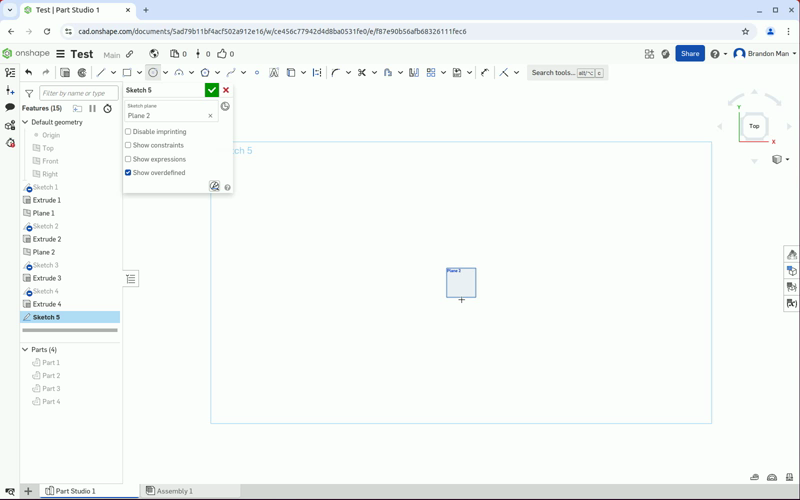
key_up(shift)
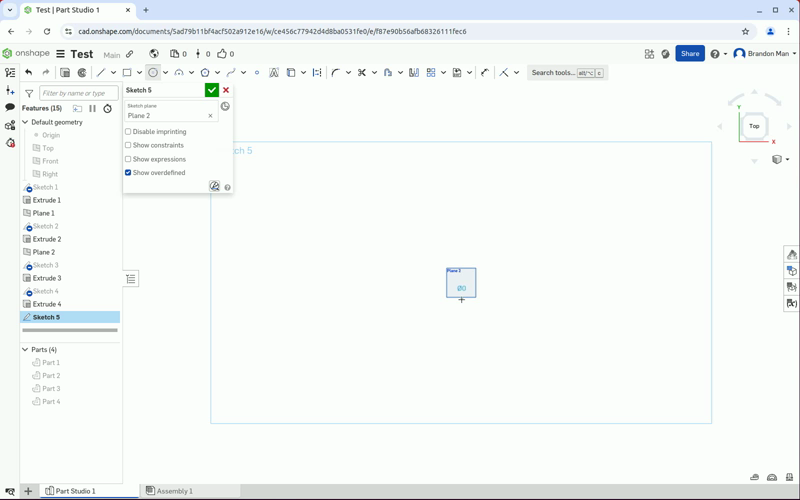
mouse_move(471, 299)
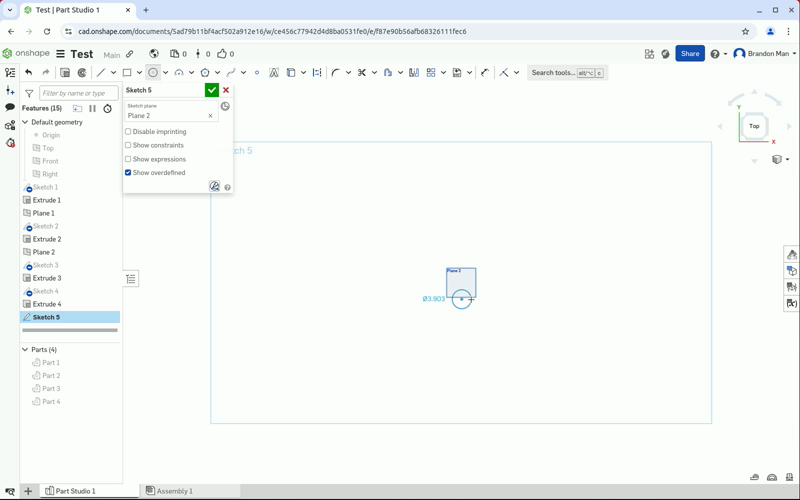
click(471, 299)
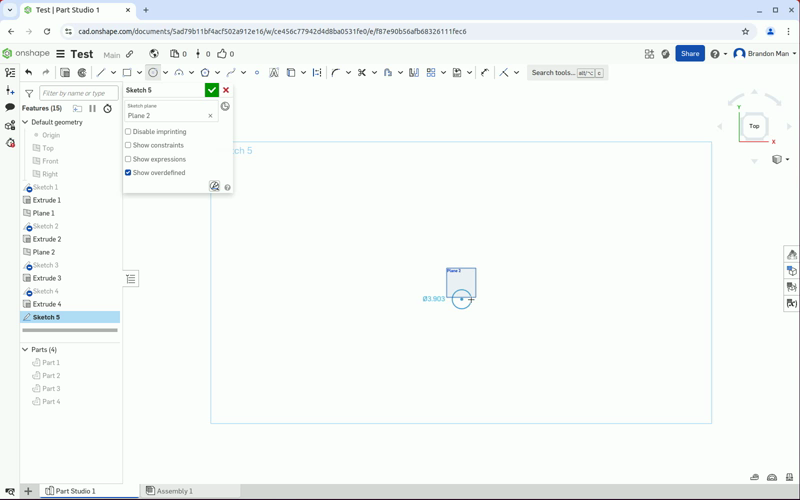
key(esc)
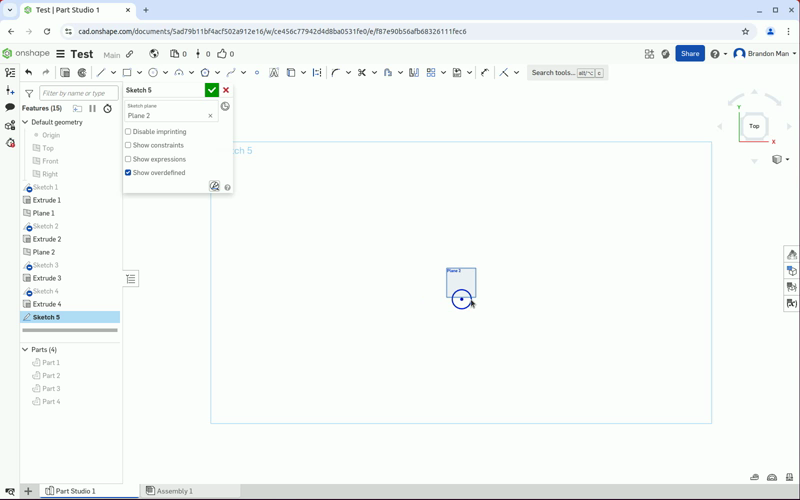
mouse_move(466, 300)
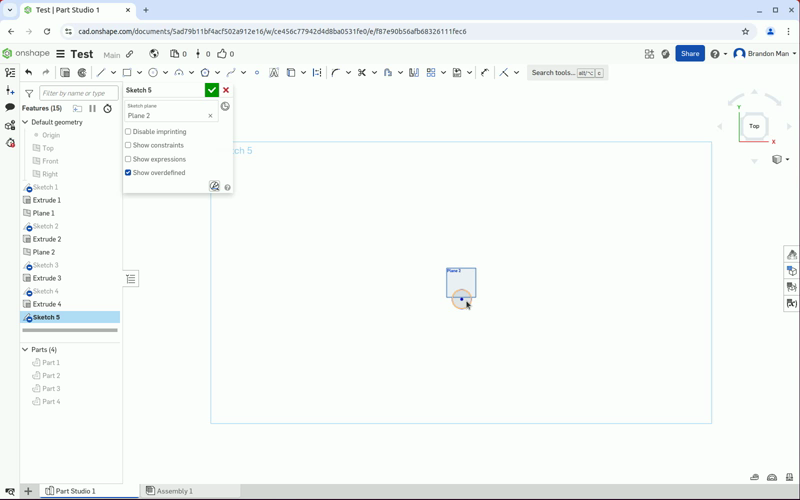
scroll(6)
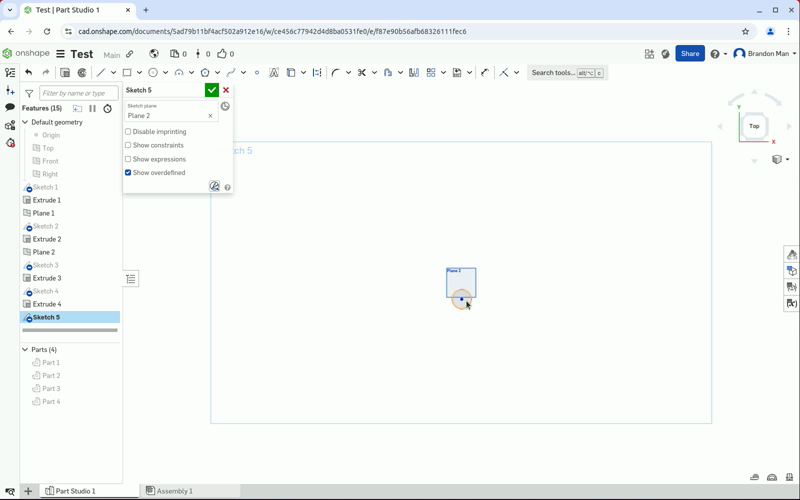
scroll(6)
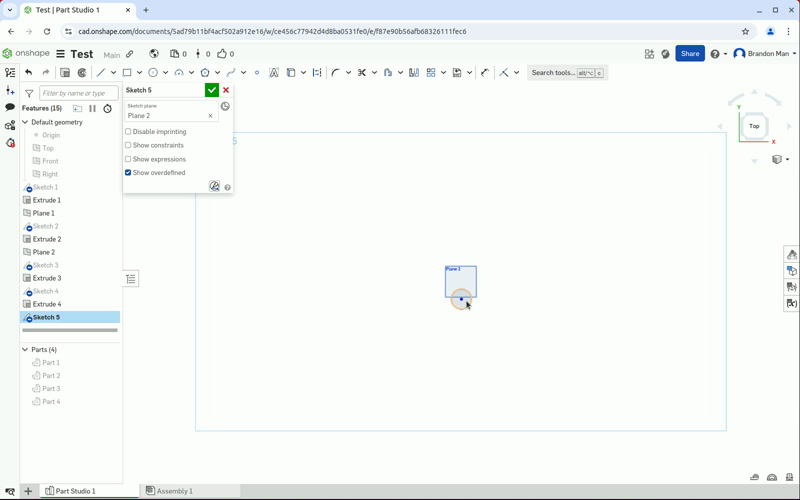
scroll(6)
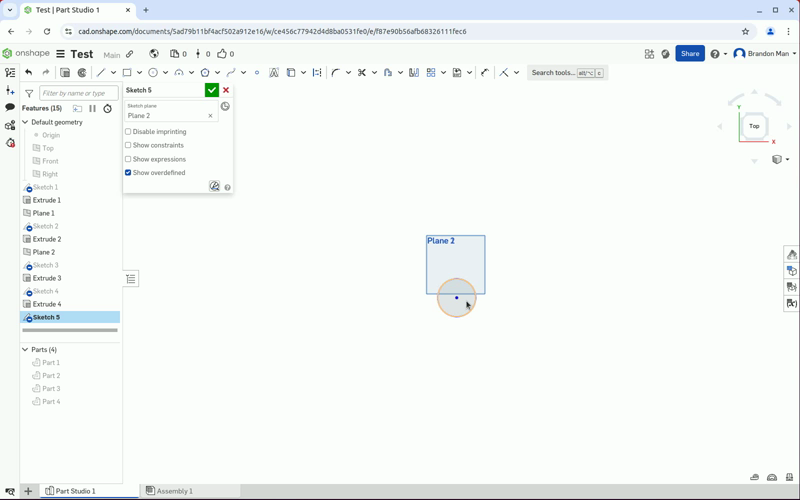
scroll(6)
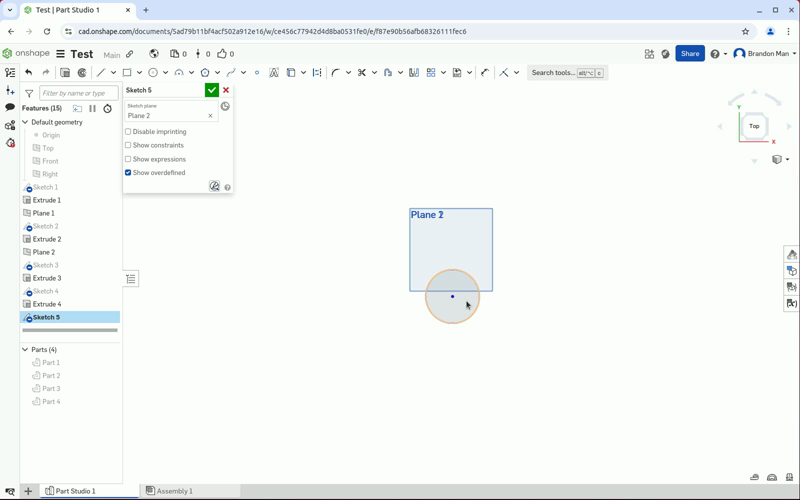
scroll(6)
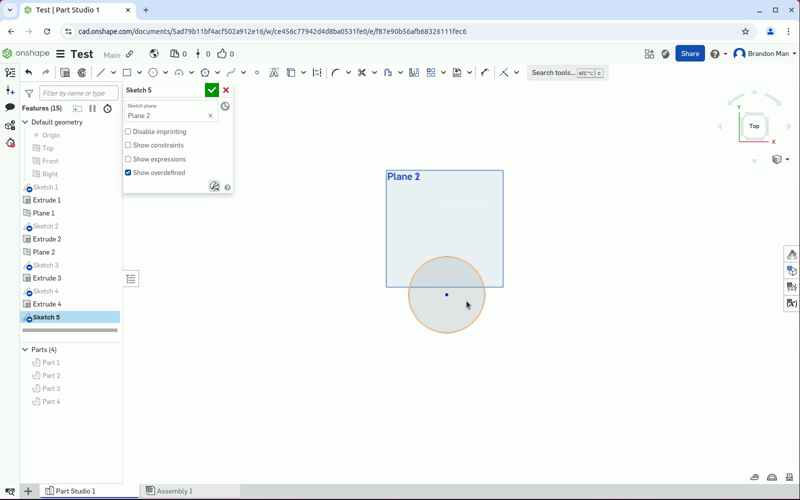
scroll(6)
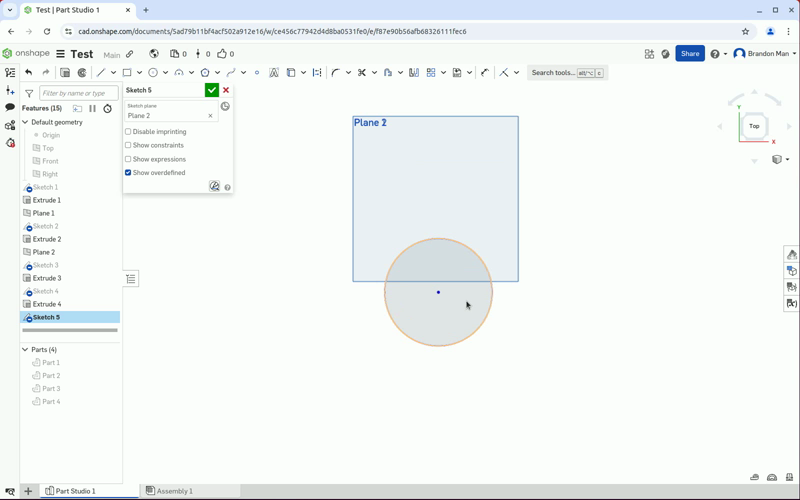
scroll(6)
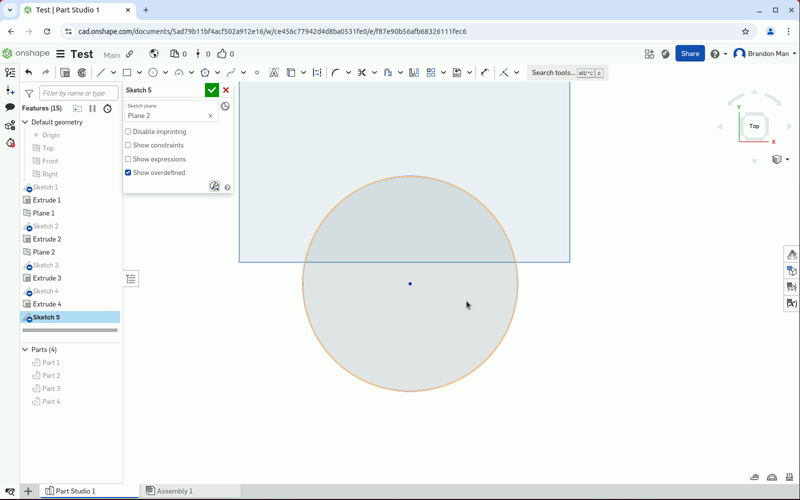
click(466, 300)
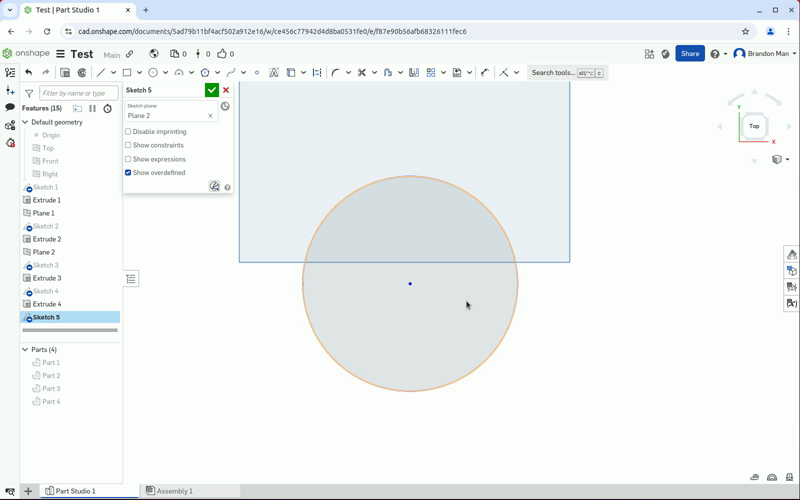
scroll(-6)
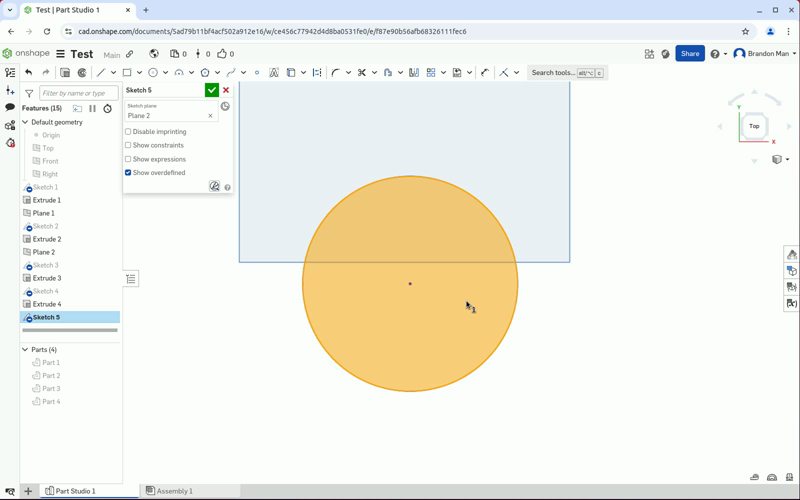
scroll(-6)
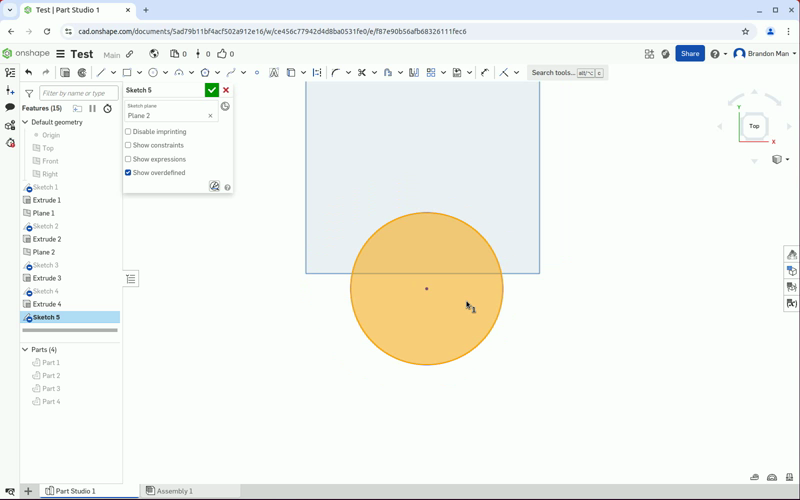
scroll(-6)
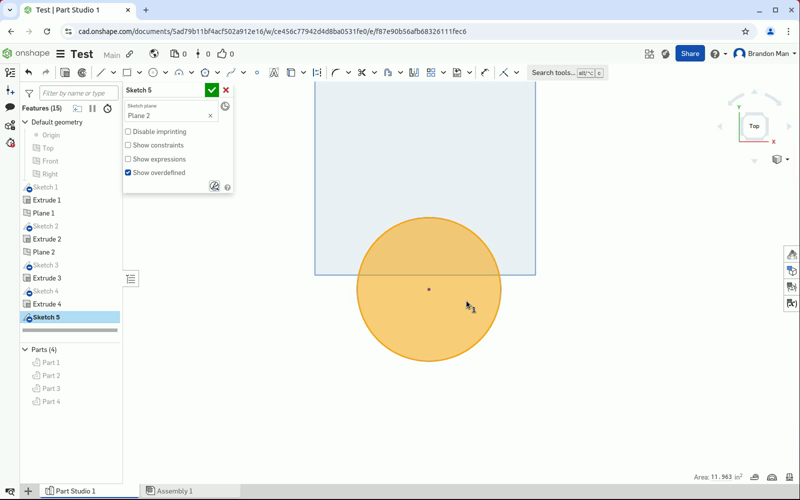
scroll(-6)
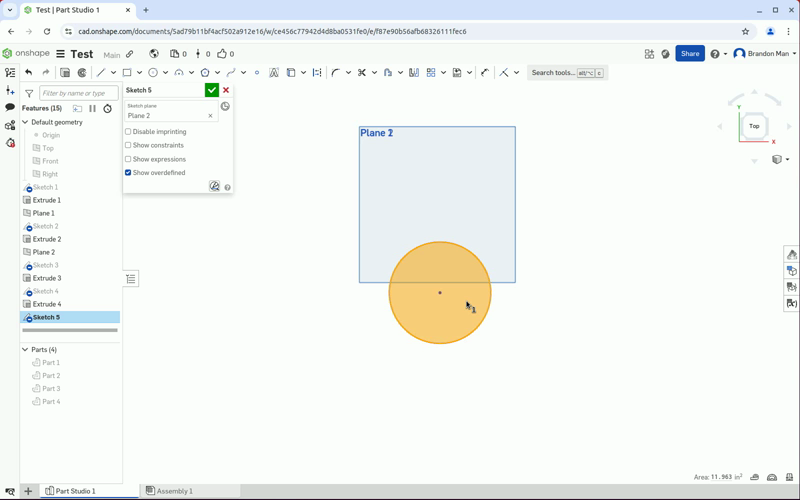
scroll(-6)
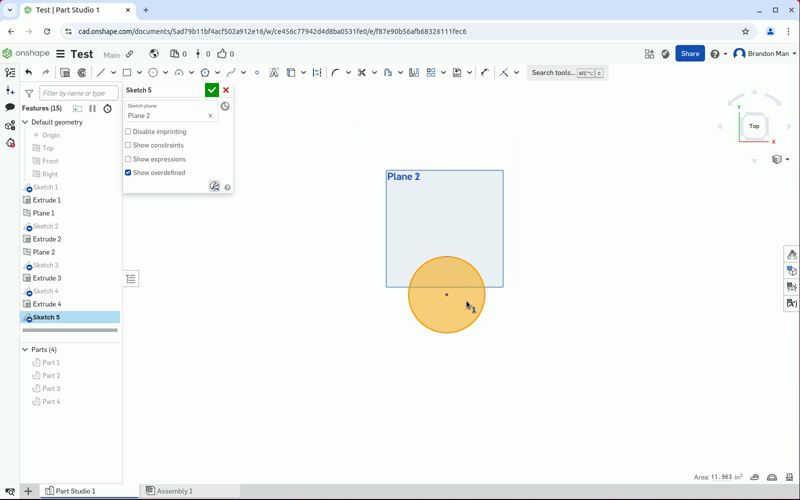
scroll(-6)
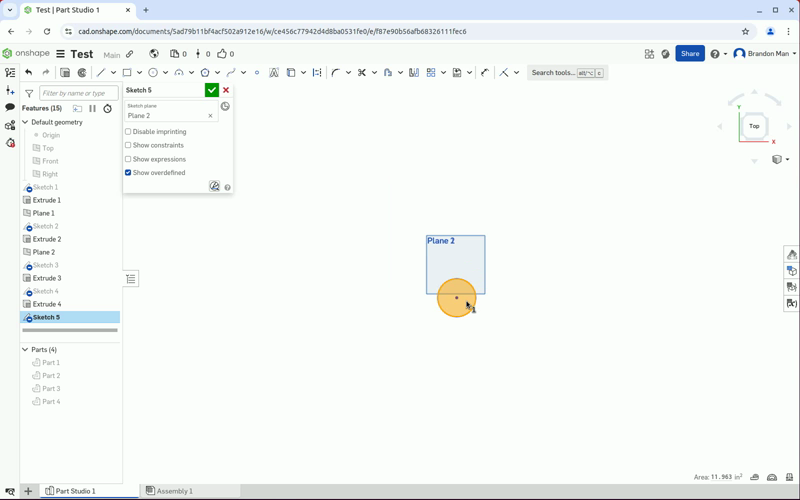
scroll(-6)
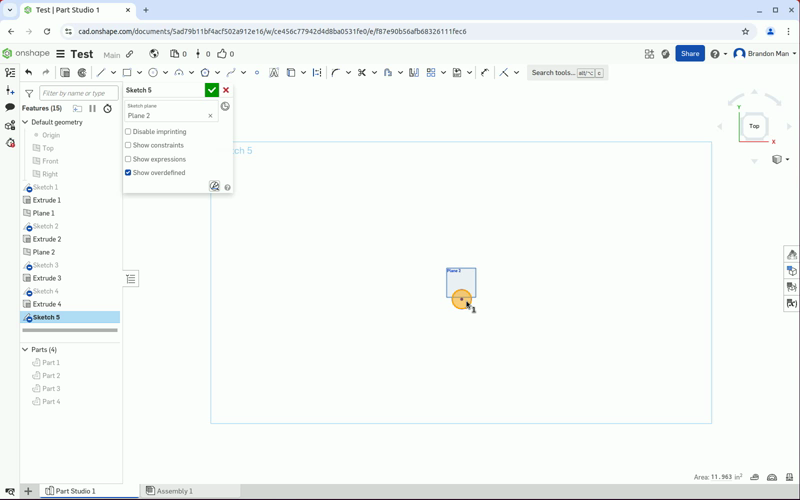
mouse_move(73, 352)
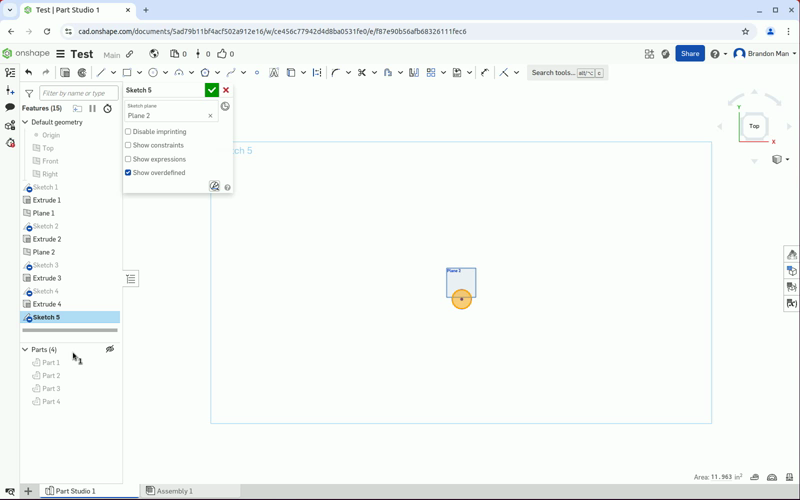
key(shift+y)
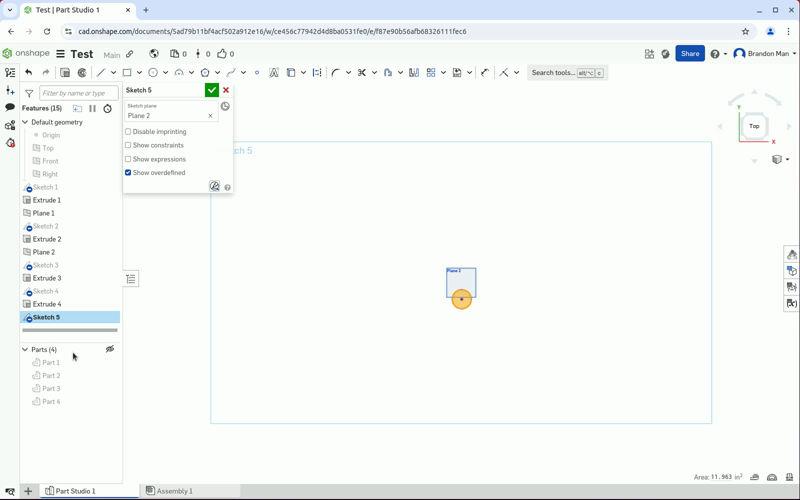
key(shift+e)
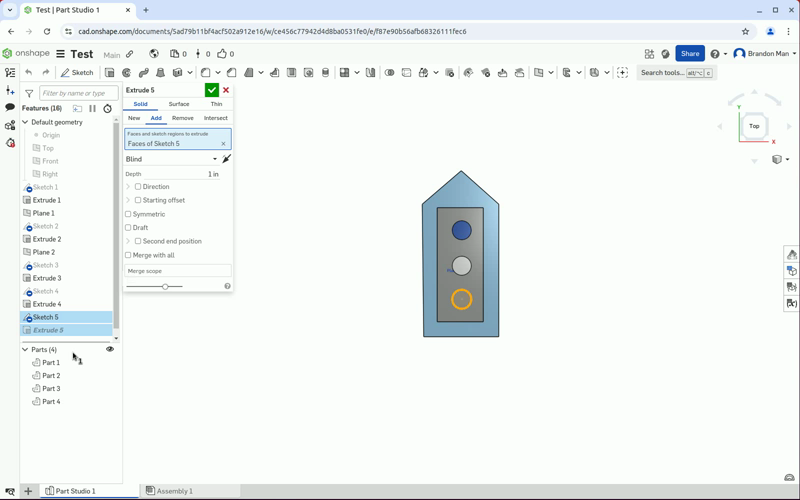
mouse_move(143, 106)
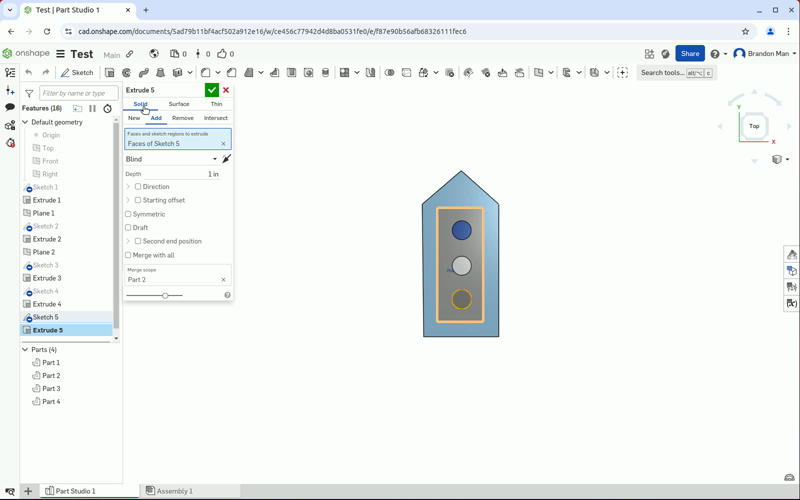
click(143, 106)
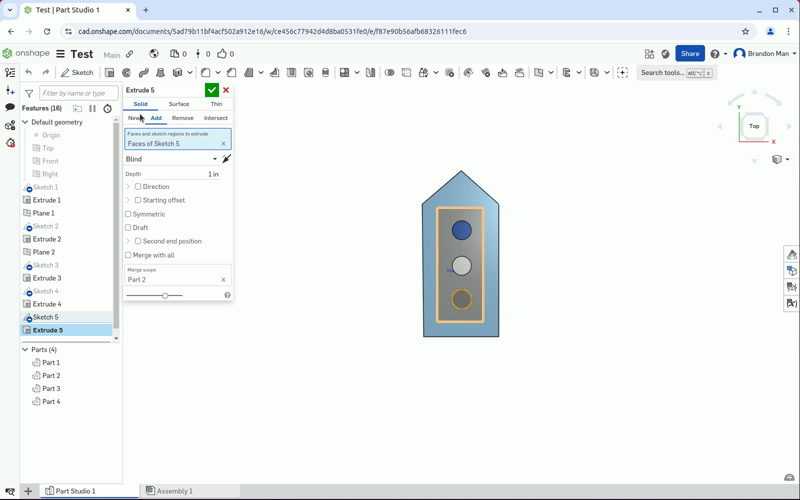
mouse_move(137, 120)
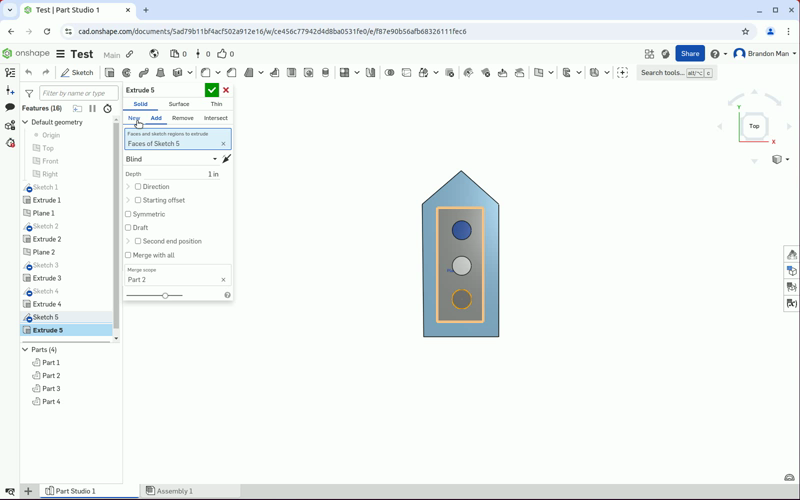
click(137, 120)
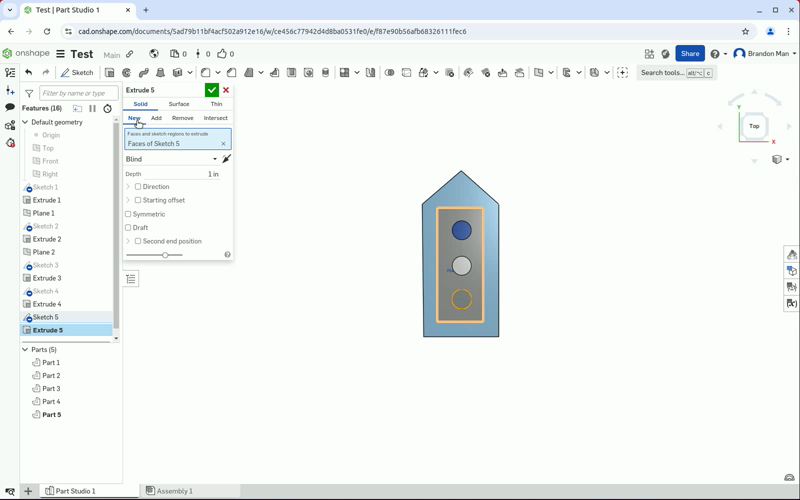
key(tab, 4)
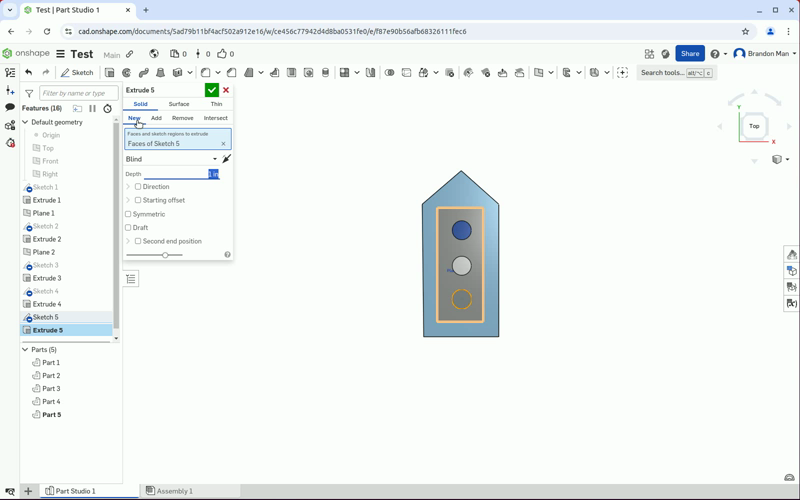
text(6.981)
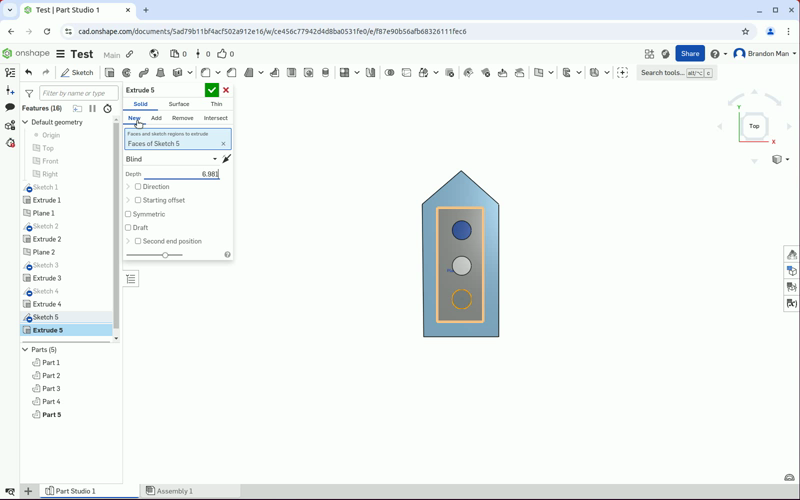
key(enter)
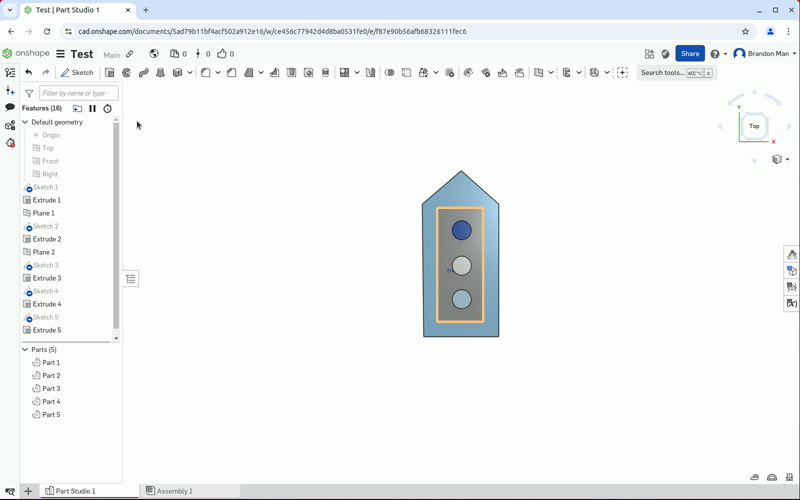
key(shift+h)
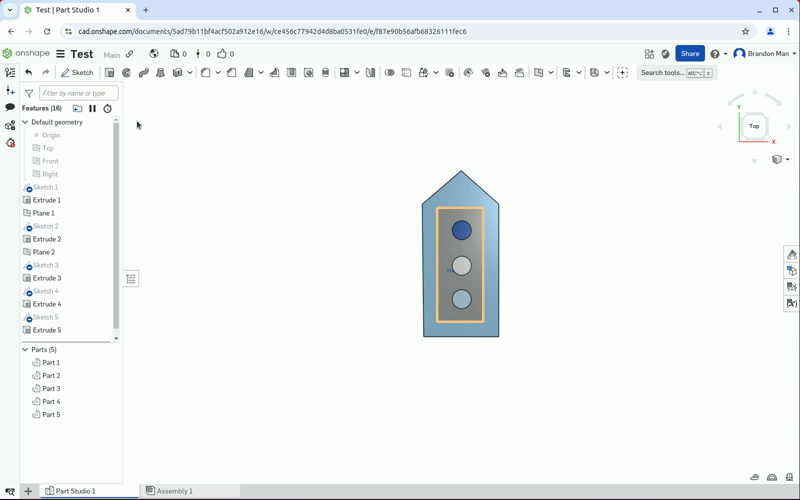
key(shift+h)
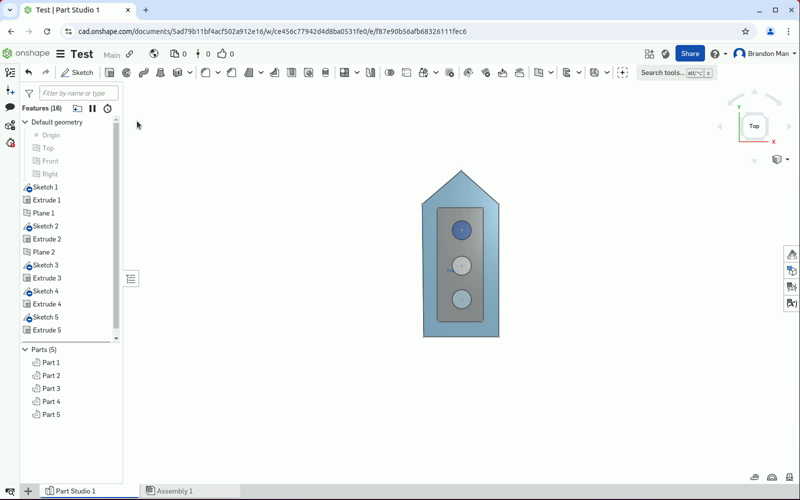
key(shift+7)
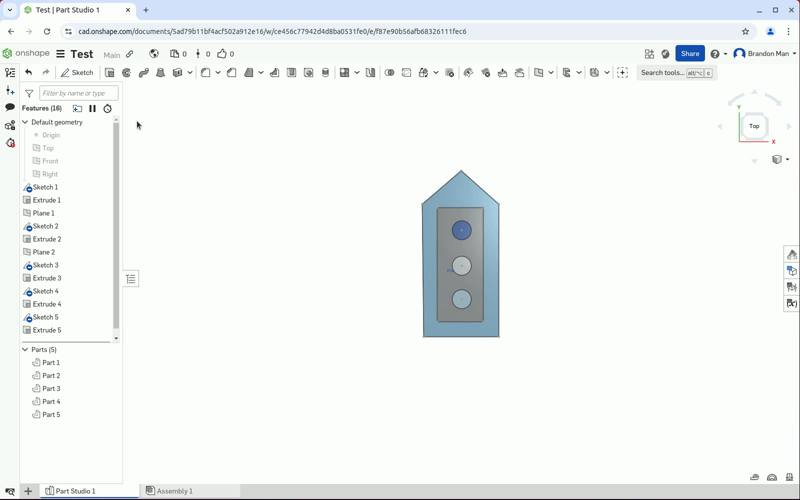
key(up, 3)
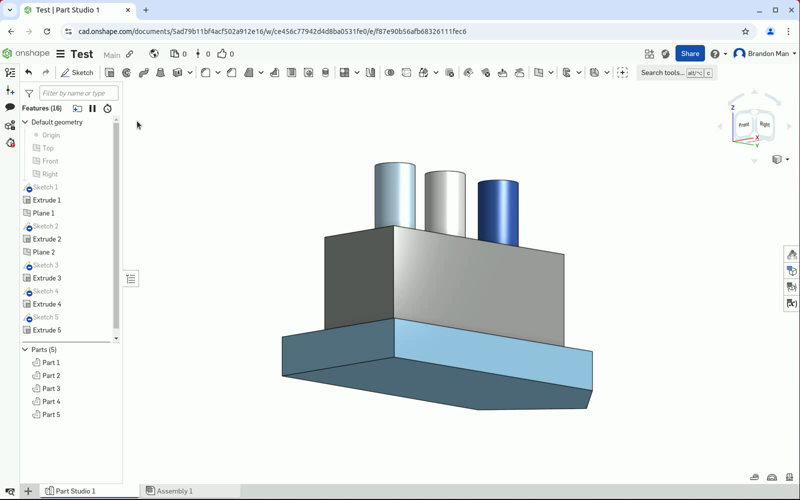
key(left, 3)
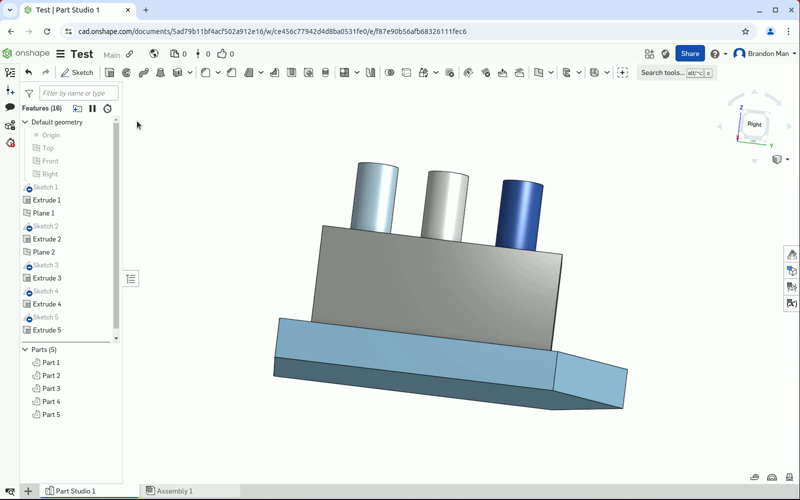
key(right, 3)
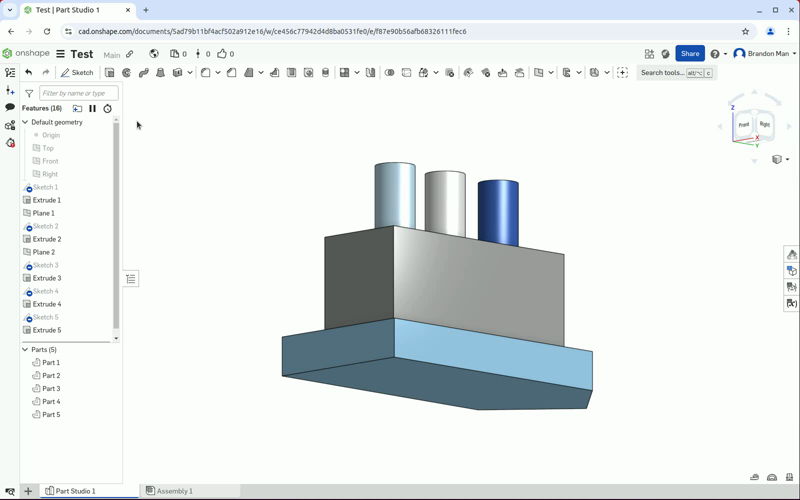
key(down, 3)
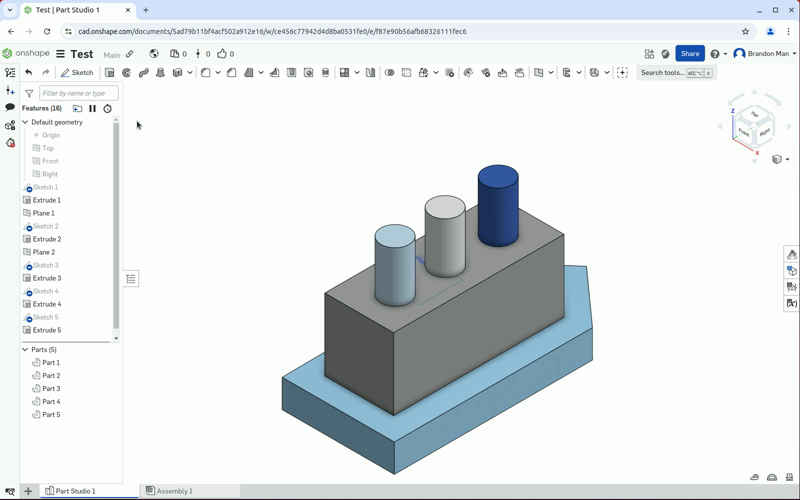
mouse_move(69, 189)
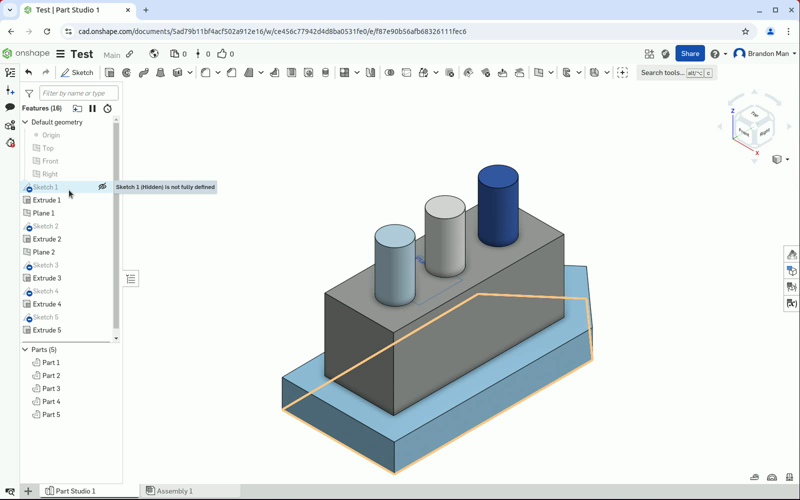
click(69, 189)